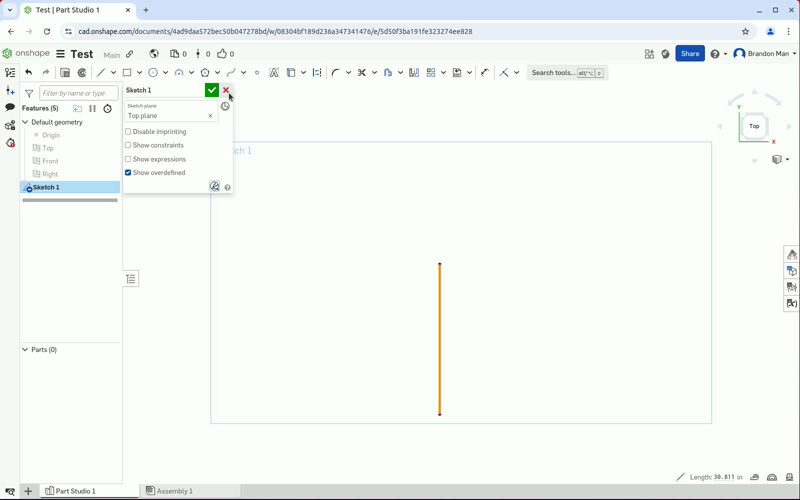
key(shift+h)
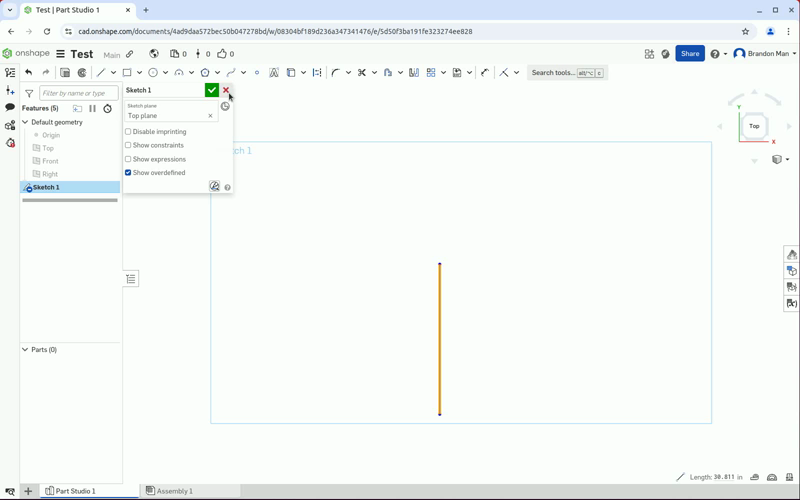
key(shift+s)
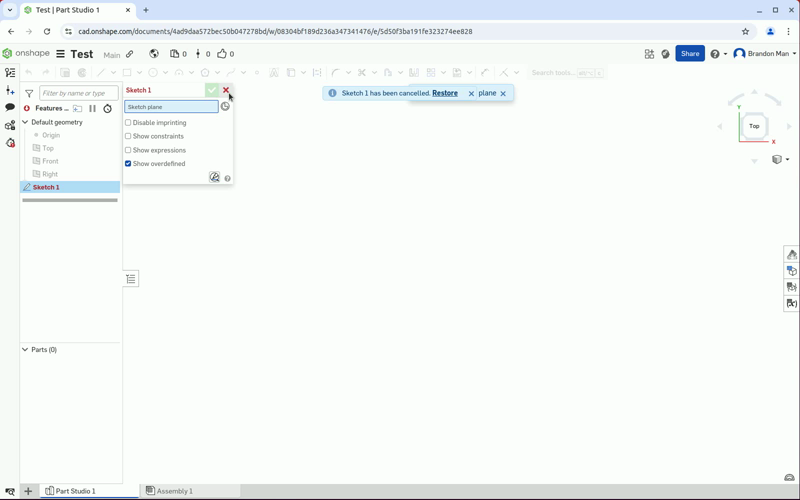
mouse_move(73, 150)
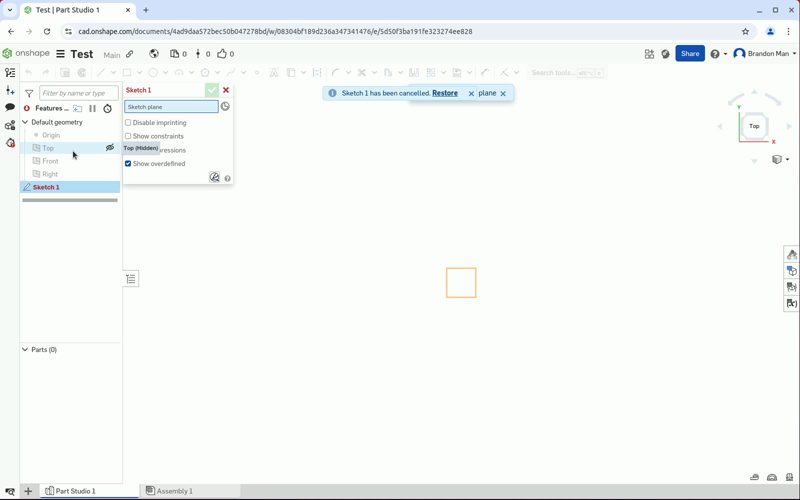
click(73, 150)
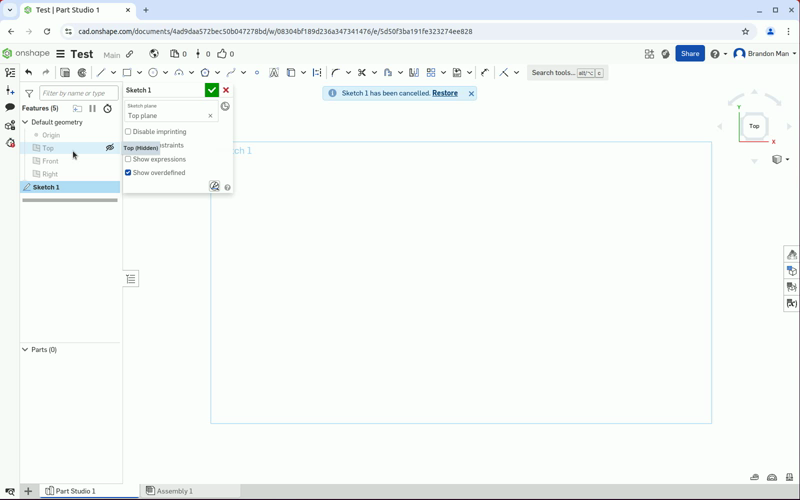
mouse_move(73, 352)
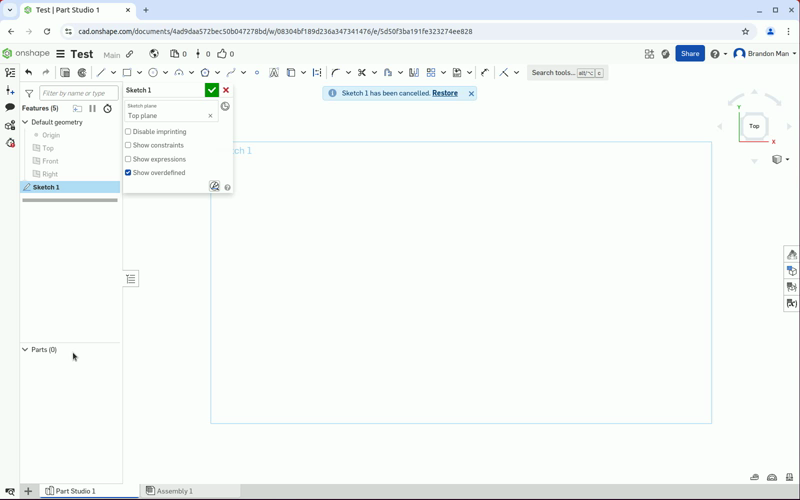
key(y)
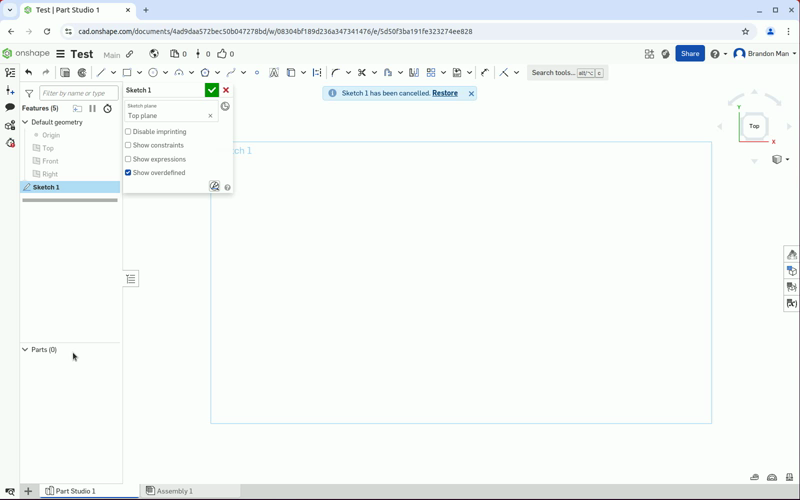
key(l)
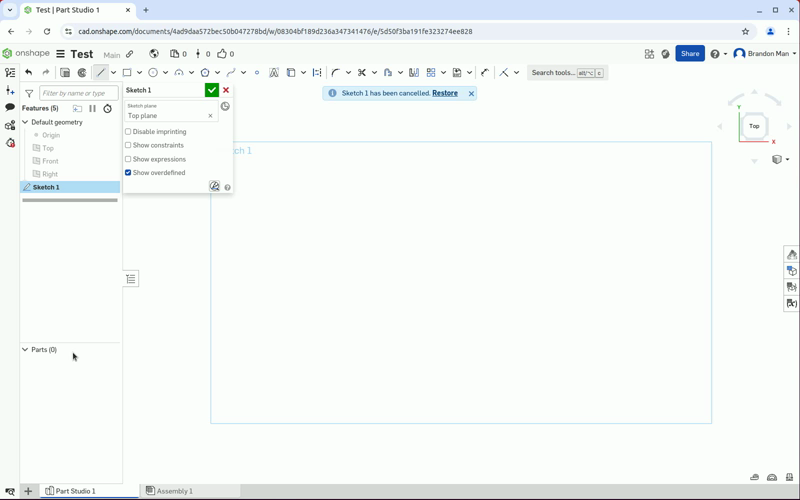
key_down(shift)
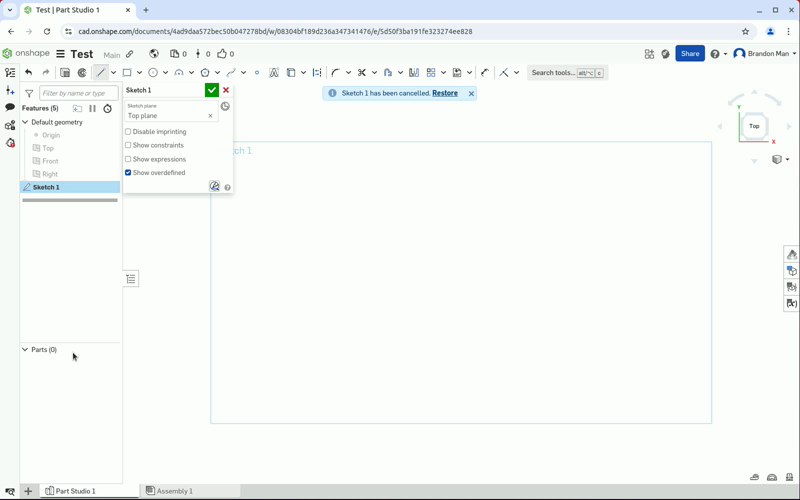
mouse_move(369, 379)
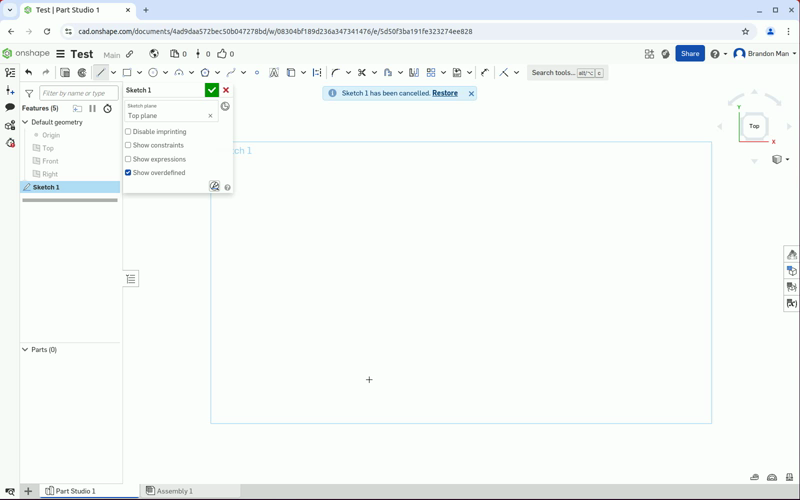
click(369, 379)
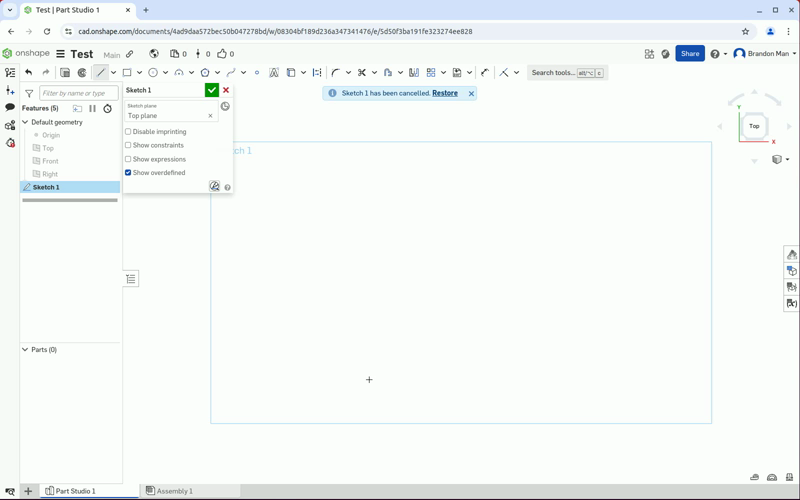
key_up(shift)
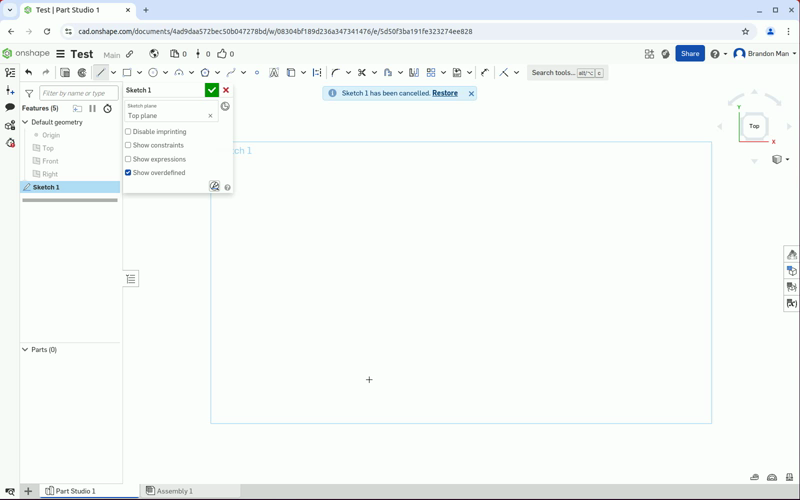
key_down(shift)
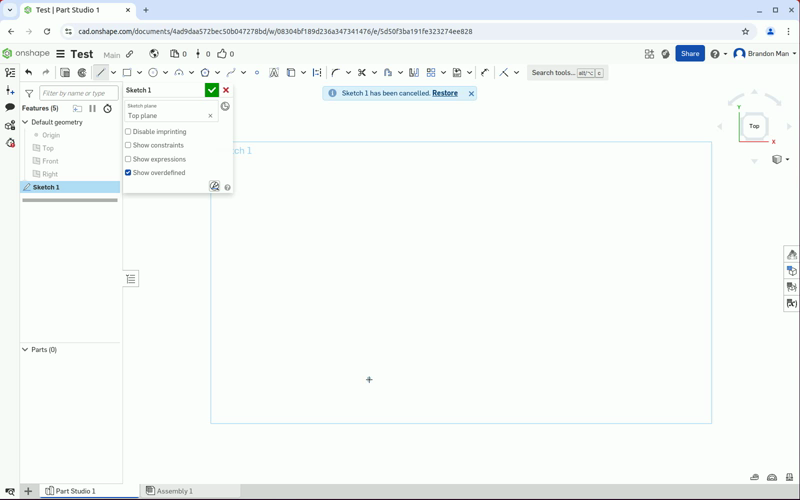
mouse_move(399, 379)
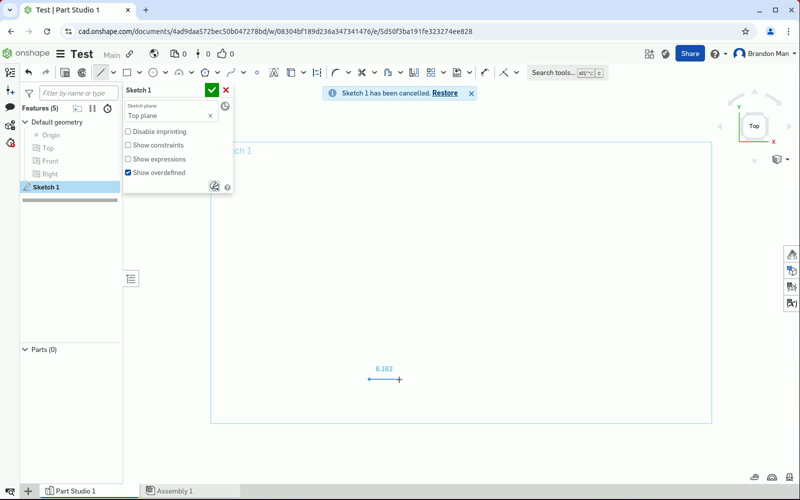
mouse_move(410, 379)
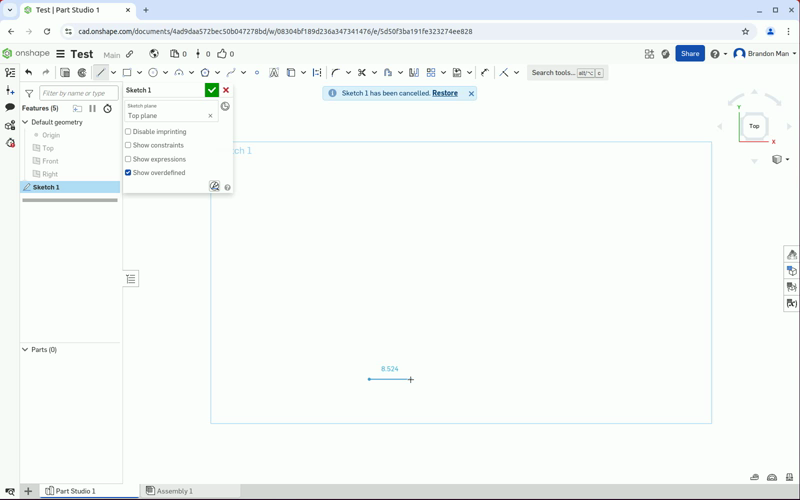
click(410, 379)
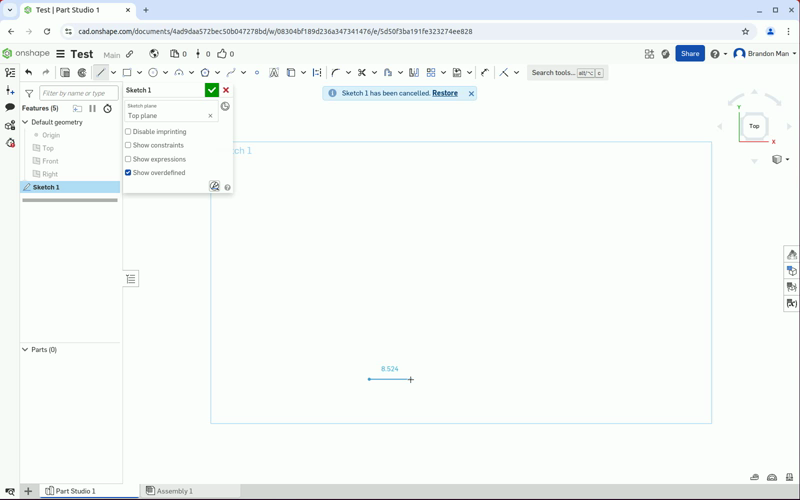
key_up(shift)
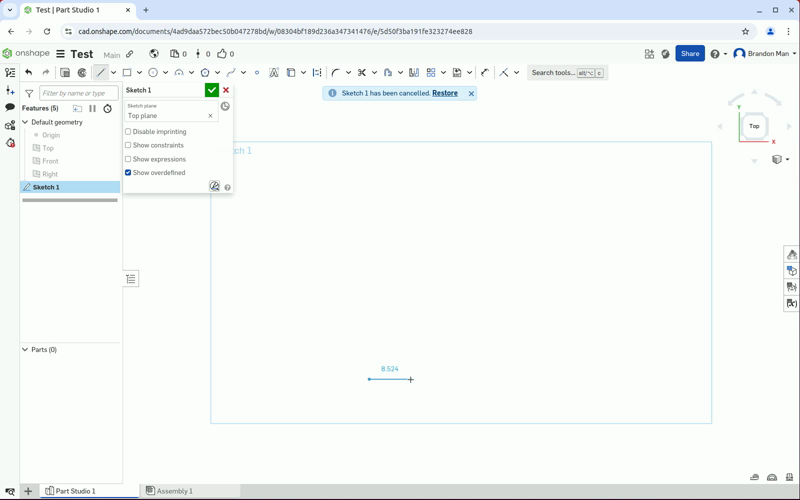
key_down(shift)
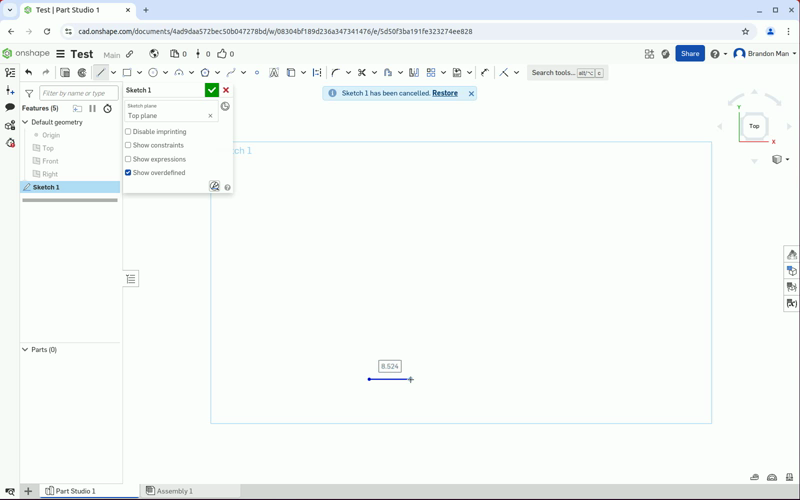
mouse_move(410, 171)
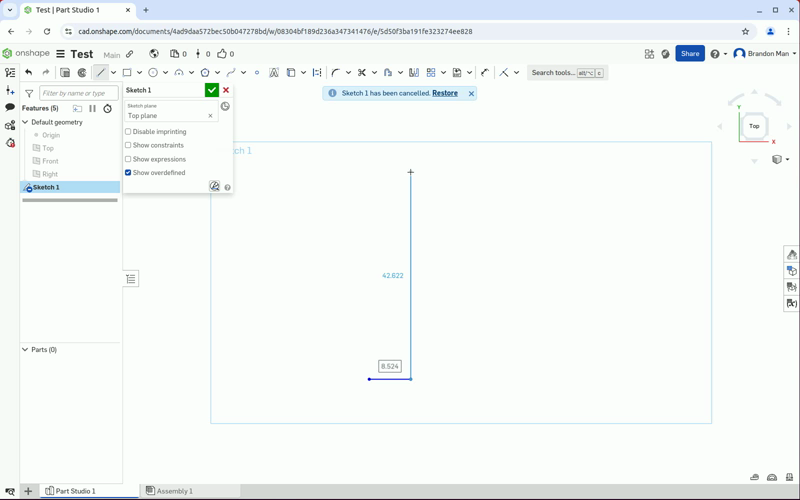
click(410, 171)
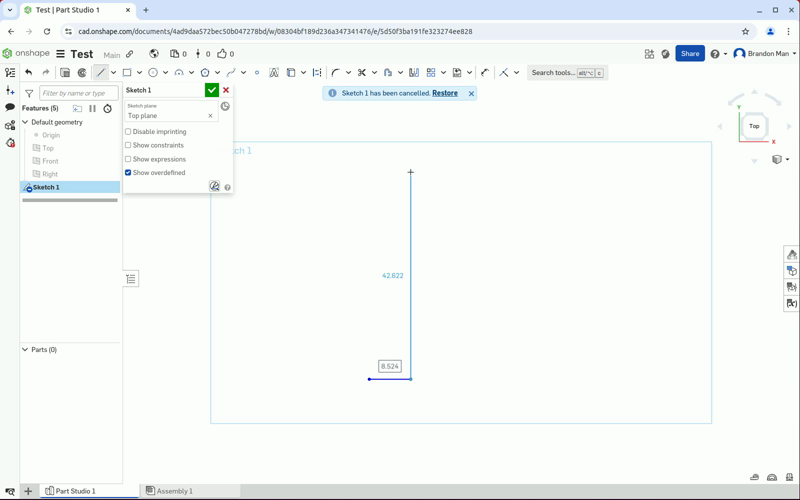
key_up(shift)
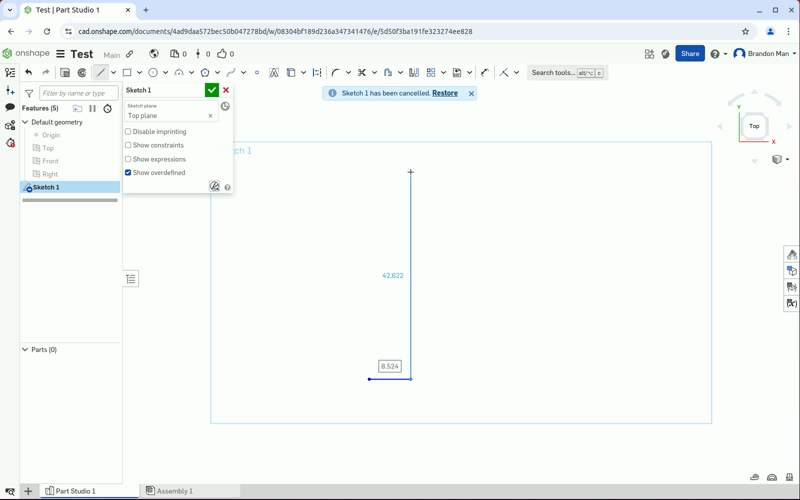
key_down(shift)
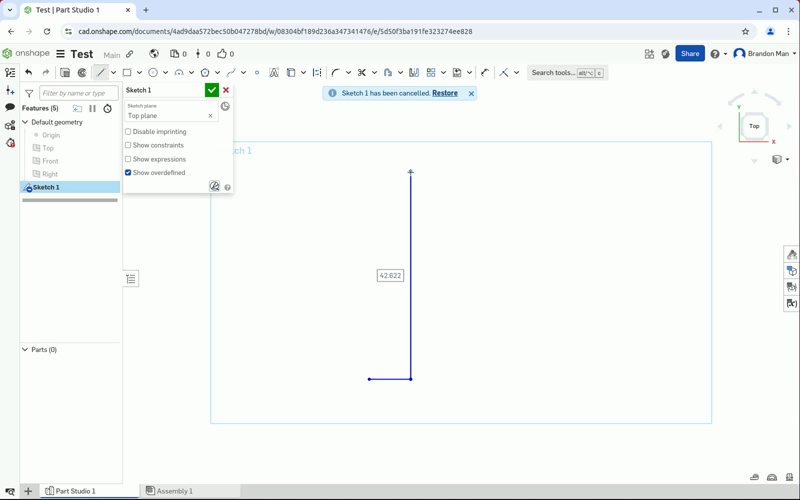
mouse_move(440, 171)
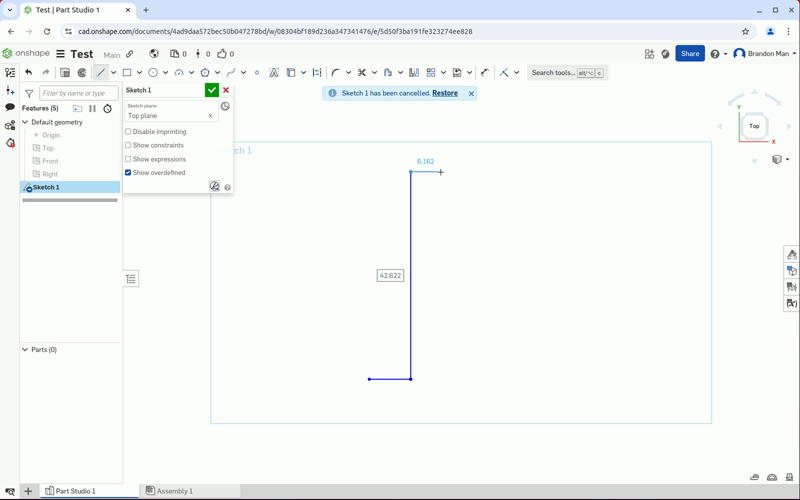
mouse_move(369, 171)
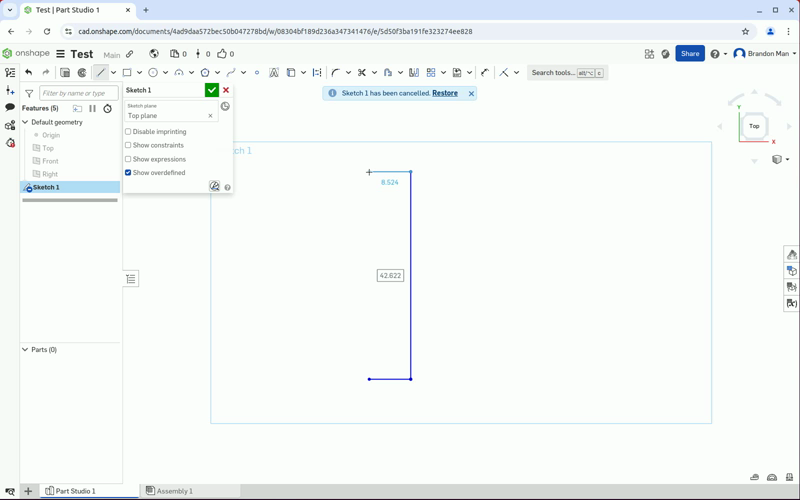
click(369, 171)
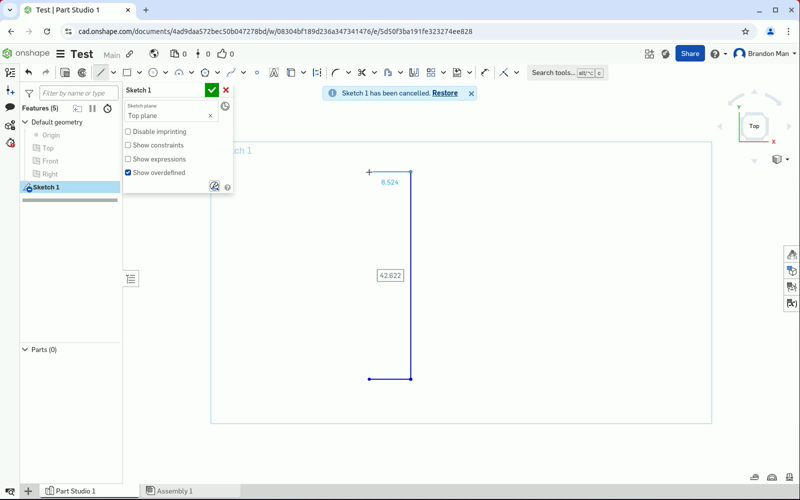
key_up(shift)
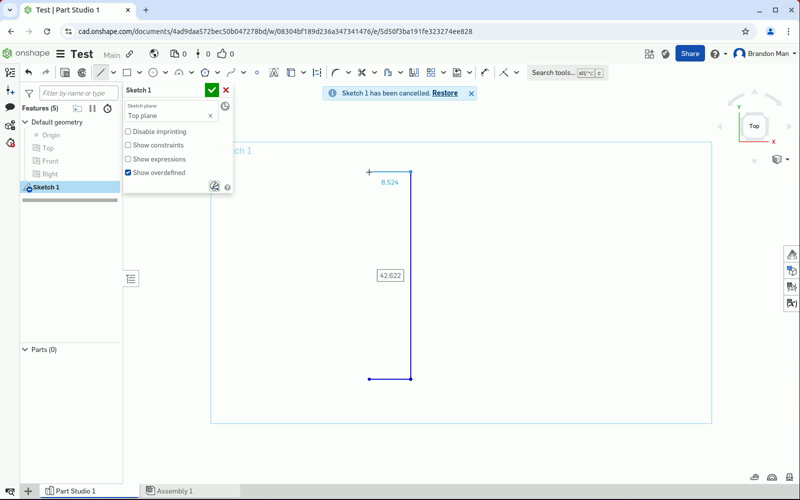
key_down(shift)
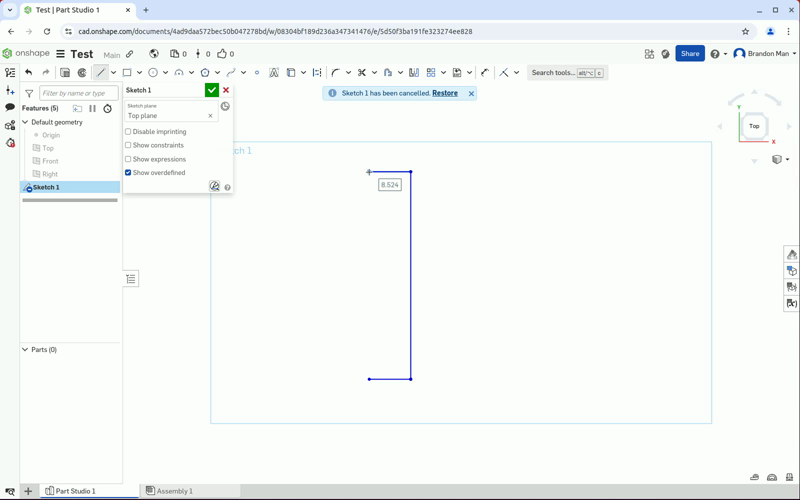
mouse_move(369, 379)
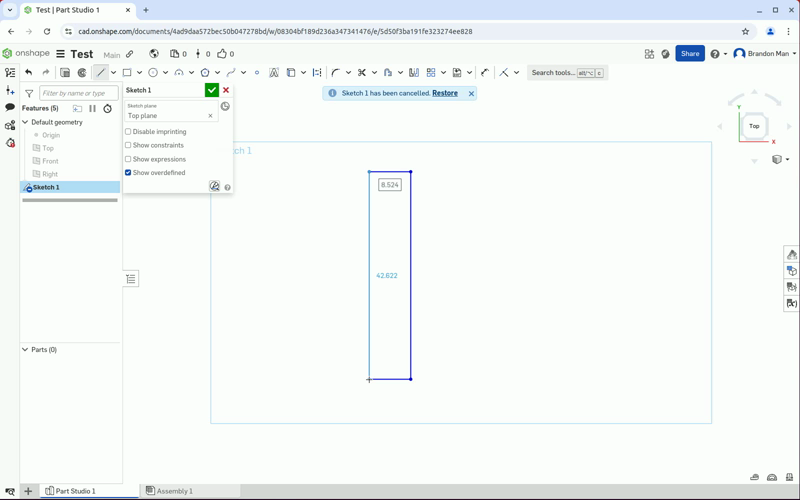
key_up(shift)
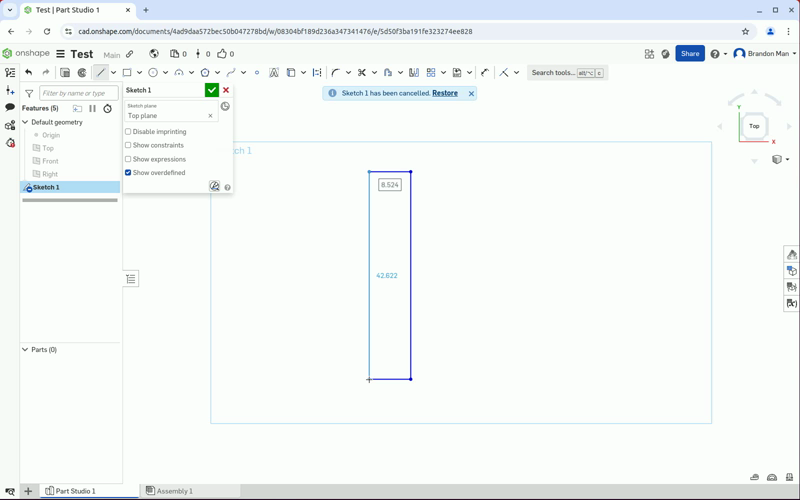
click(369, 379)
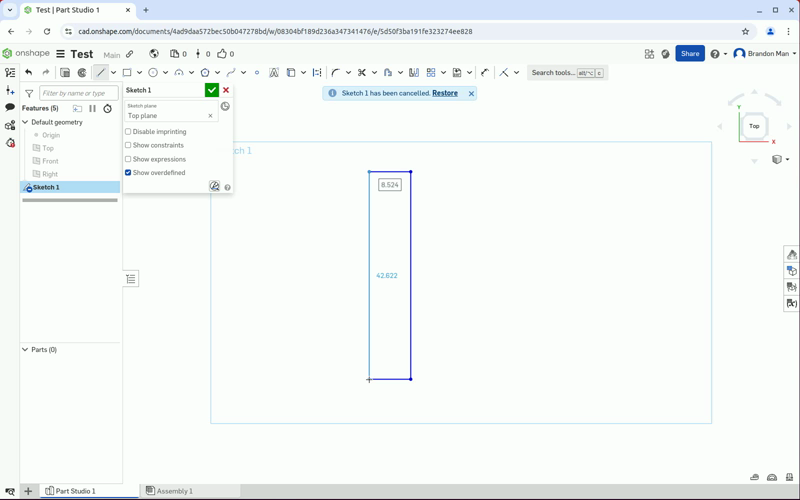
key(esc)
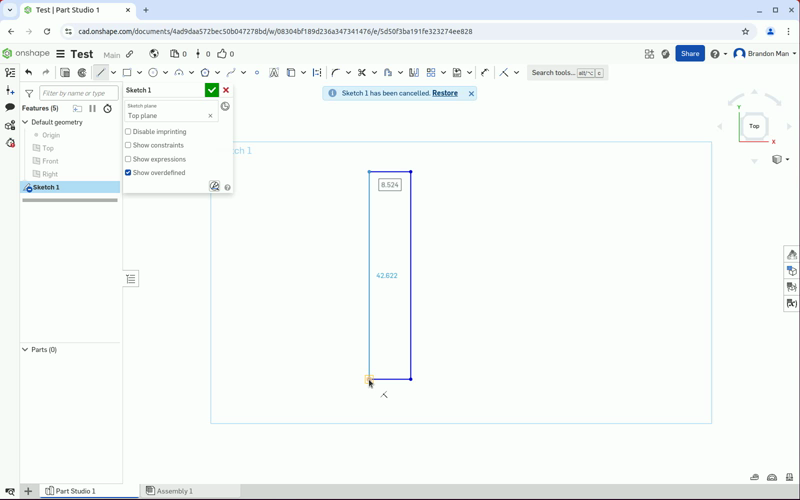
mouse_move(385, 294)
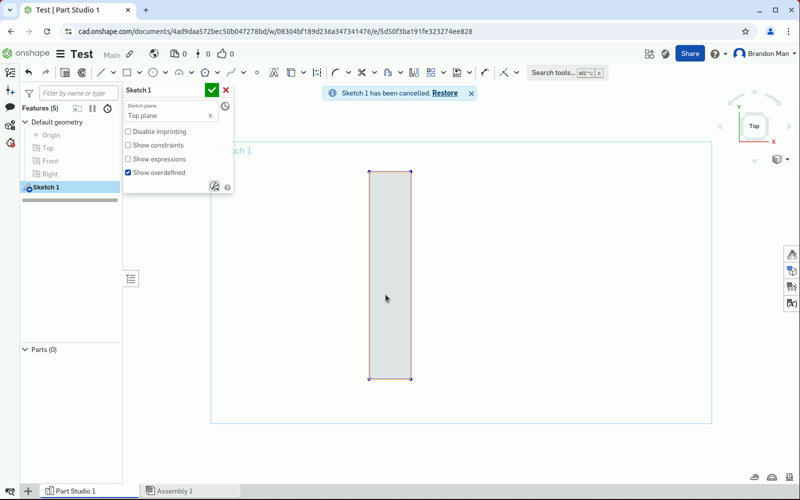
click(385, 294)
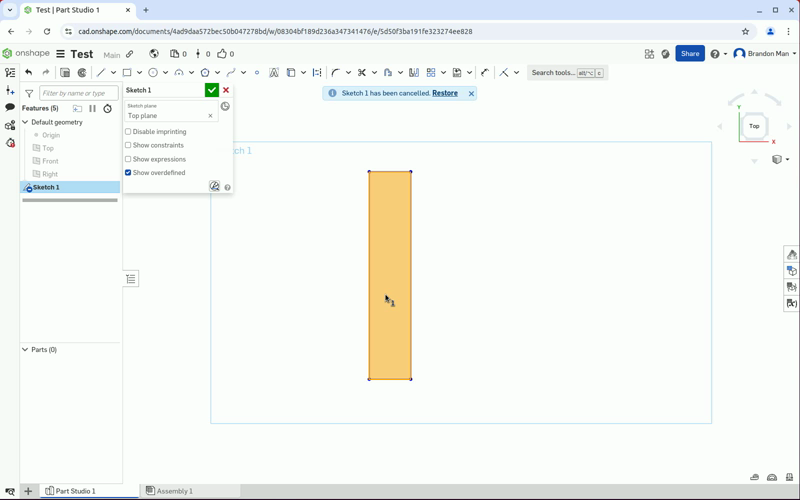
mouse_move(73, 352)
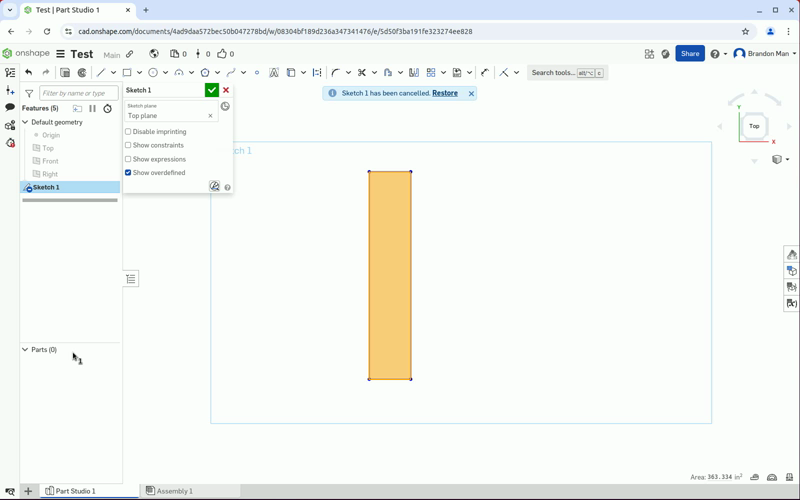
key(shift+y)
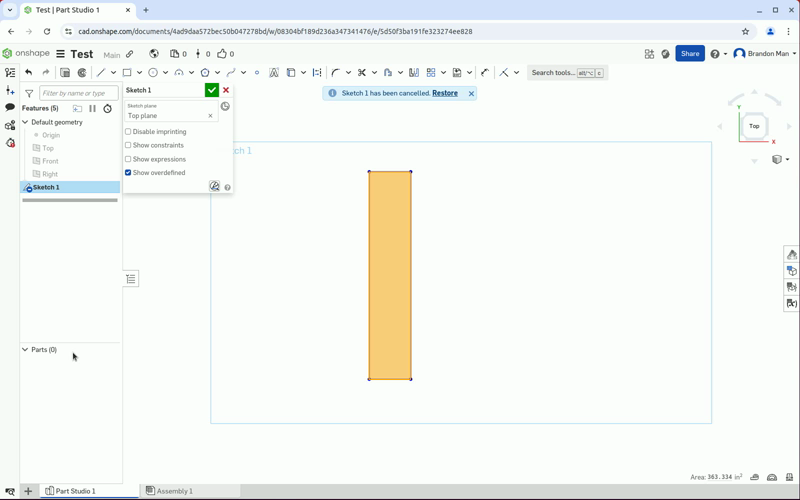
key(shift+e)
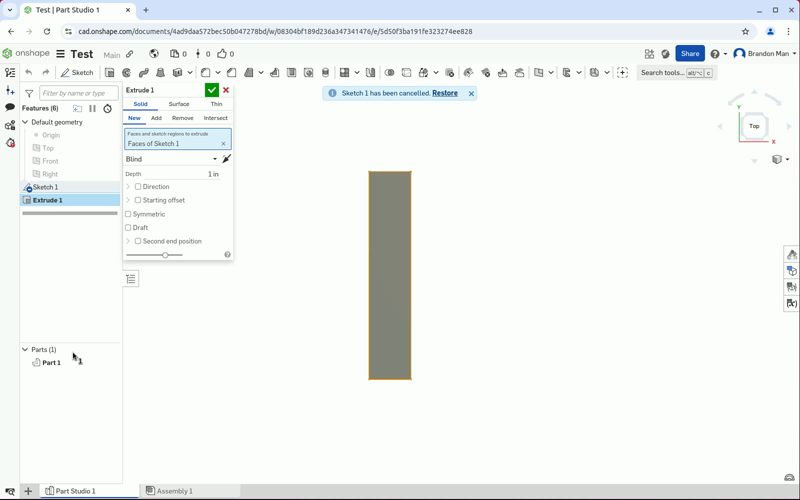
mouse_move(143, 106)
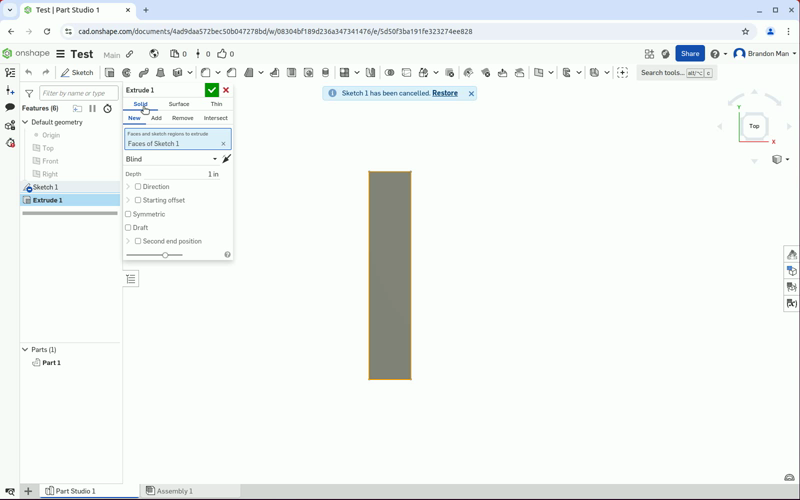
click(143, 106)
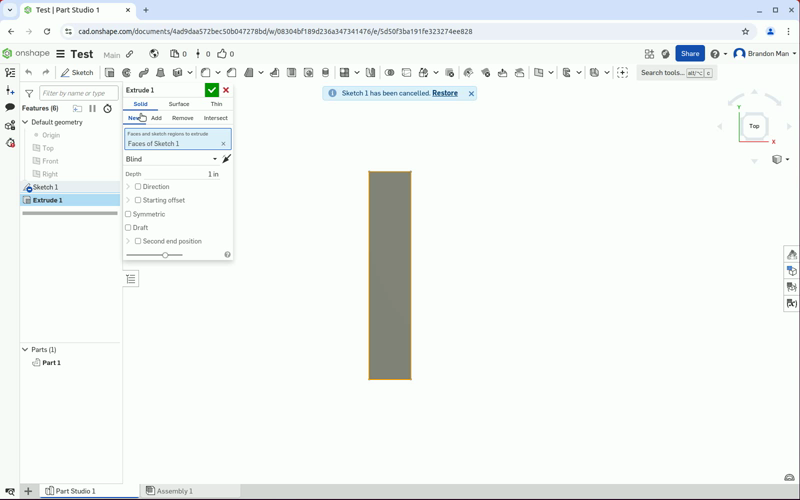
mouse_move(137, 120)
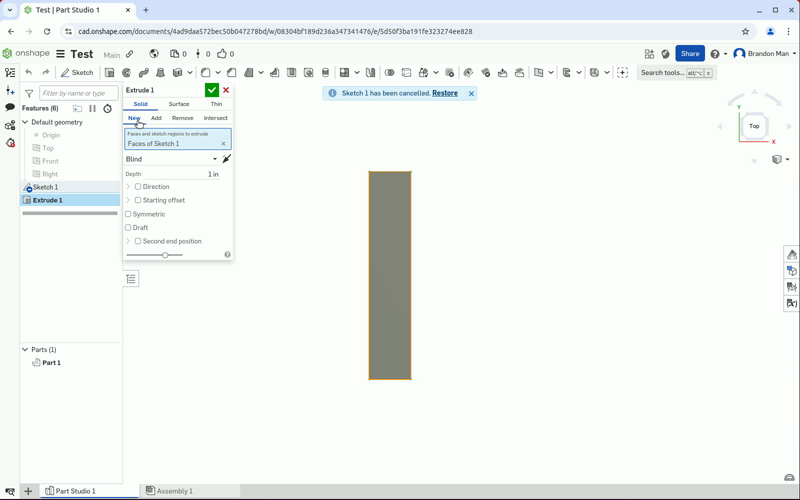
click(137, 120)
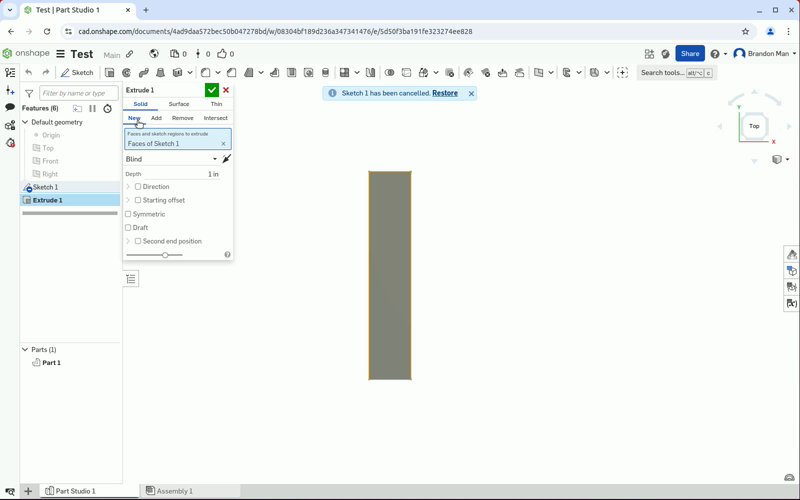
key(tab, 4)
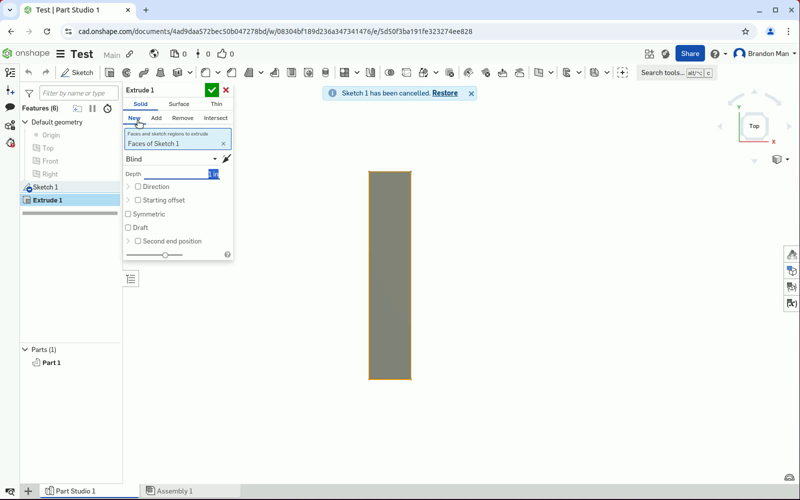
text(1.204)
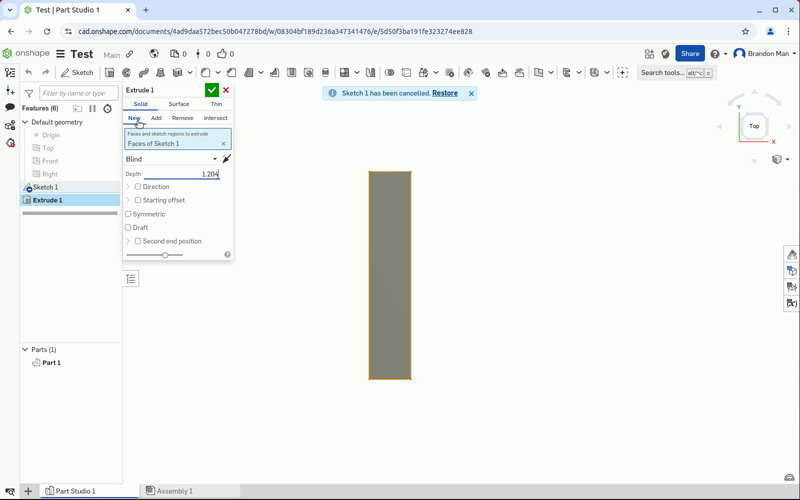
key(enter)
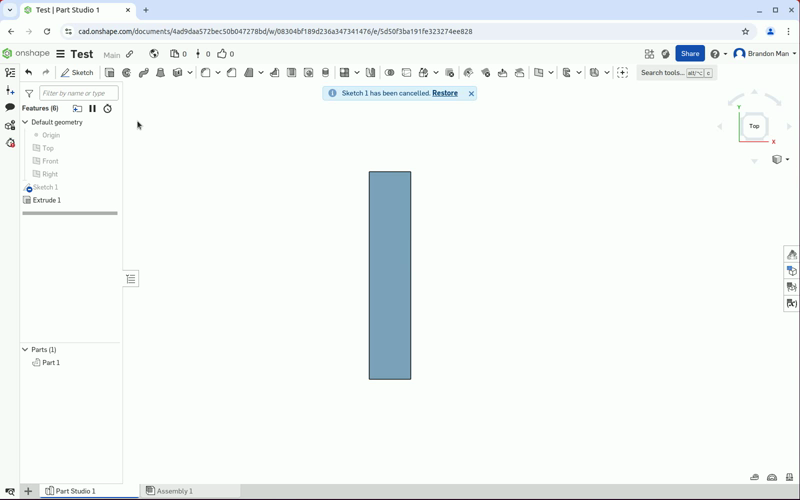
key(shift+h)
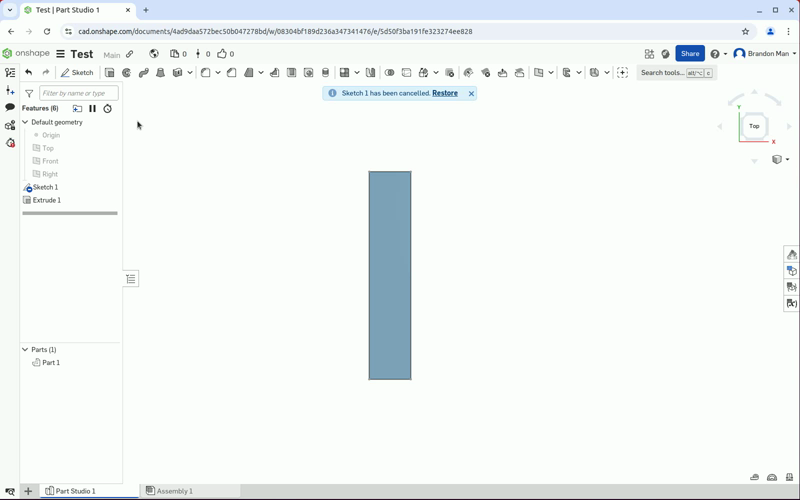
key(shift+h)
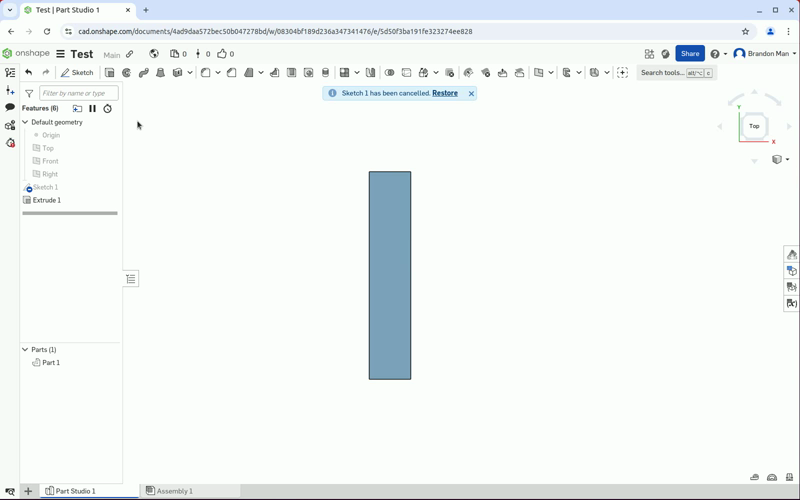
mouse_move(73, 189)
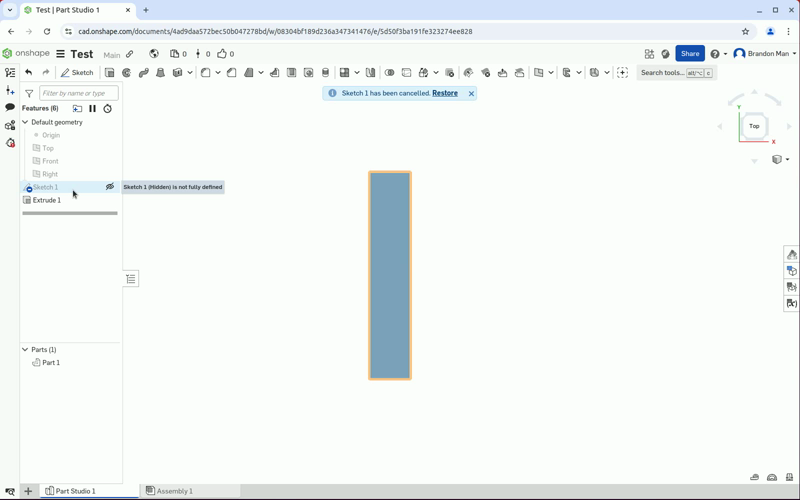
click(73, 189)
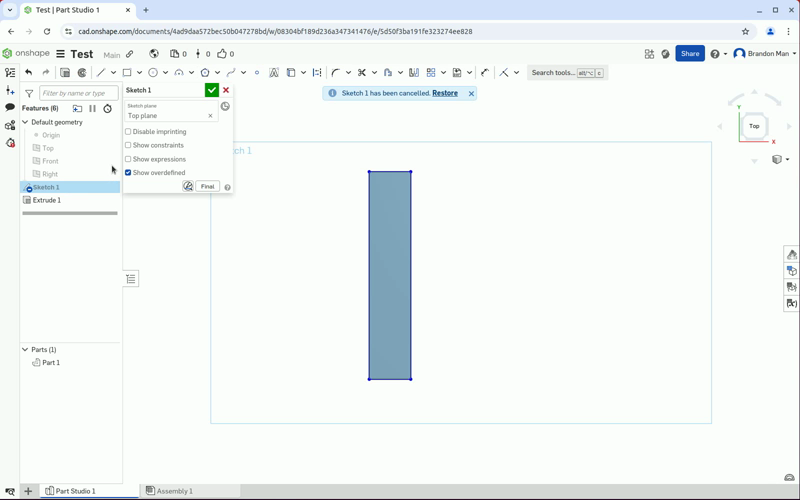
mouse_move(229, 92)
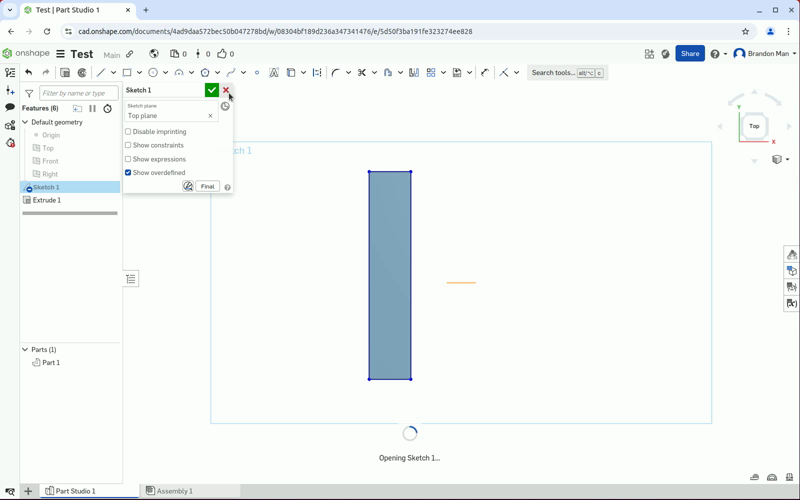
click(229, 92)
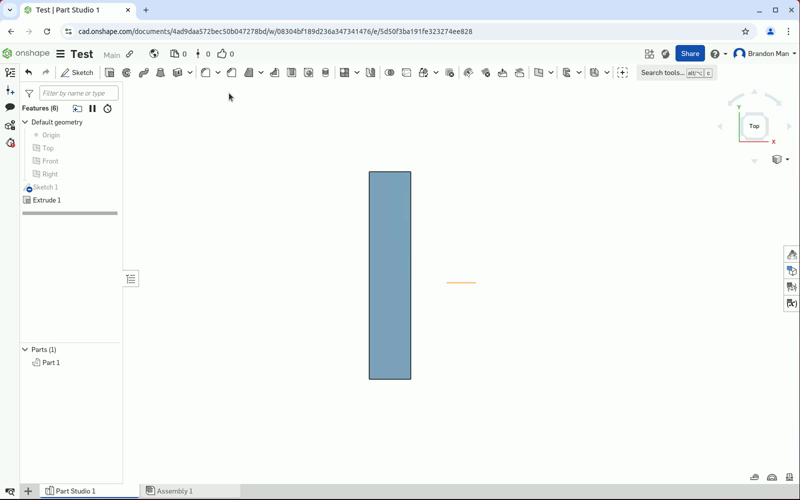
mouse_move(541, 75)
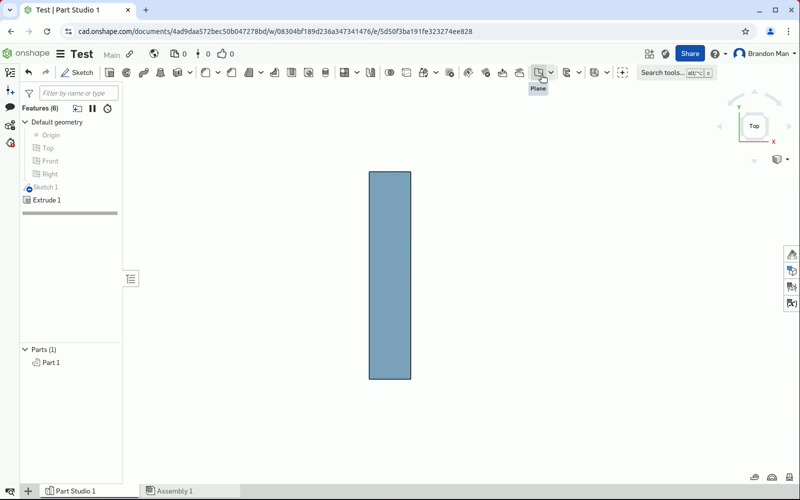
click(541, 75)
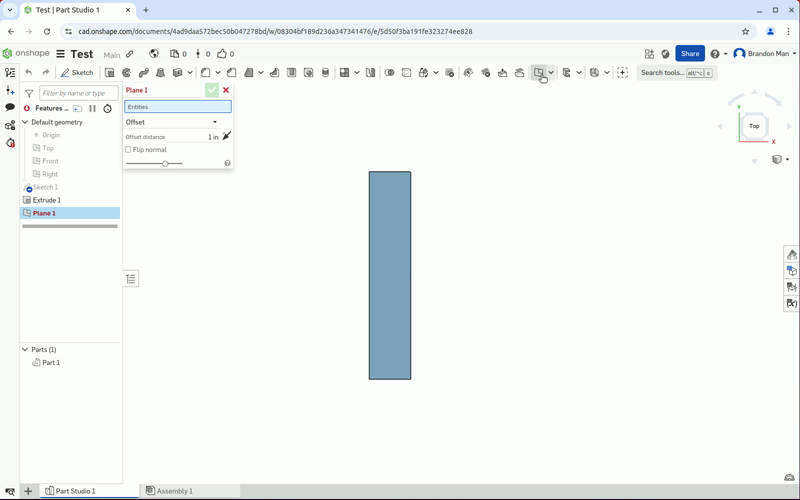
mouse_move(73, 150)
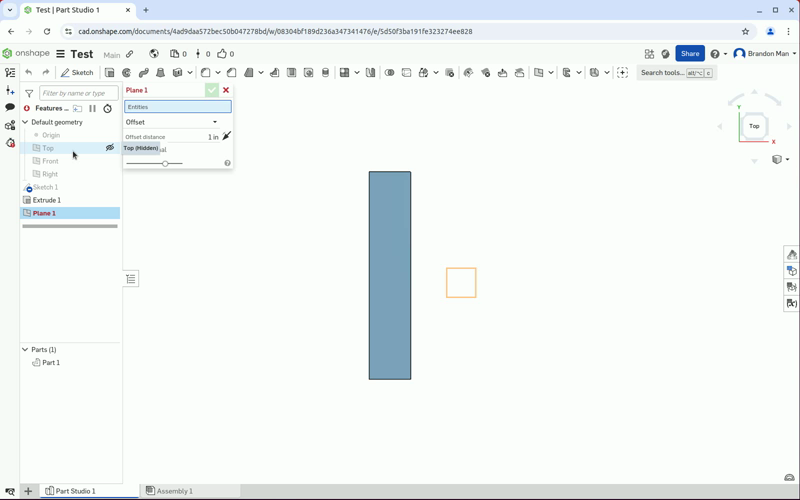
click(73, 150)
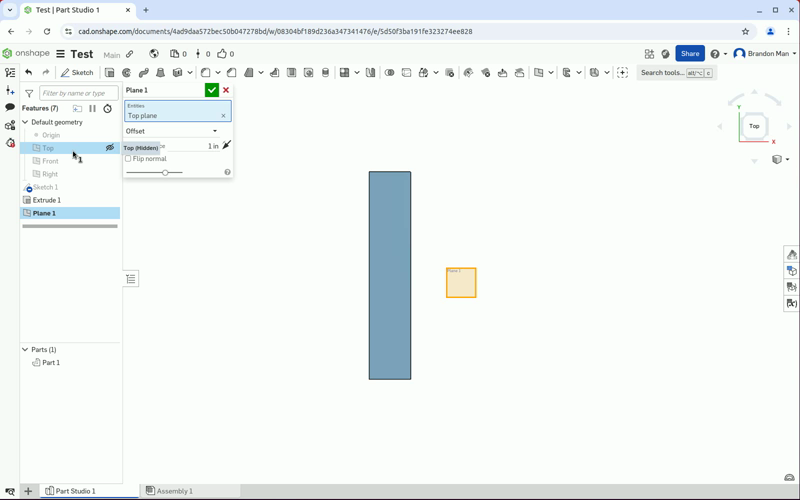
key(tab, 2)
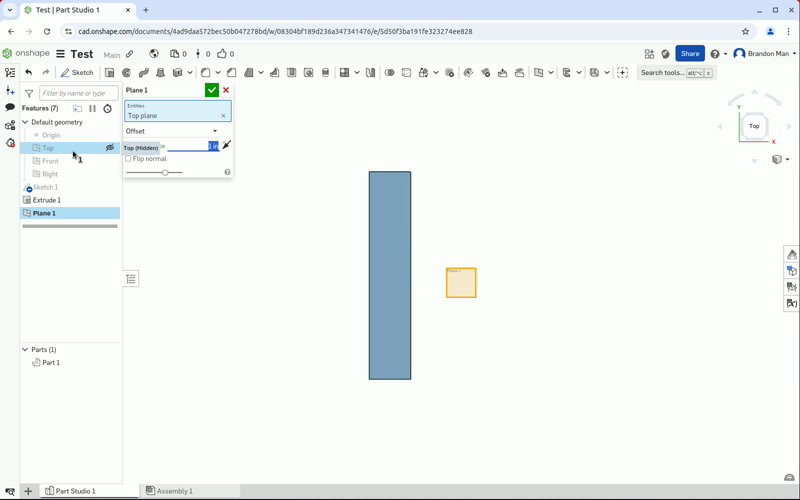
text(1.202)
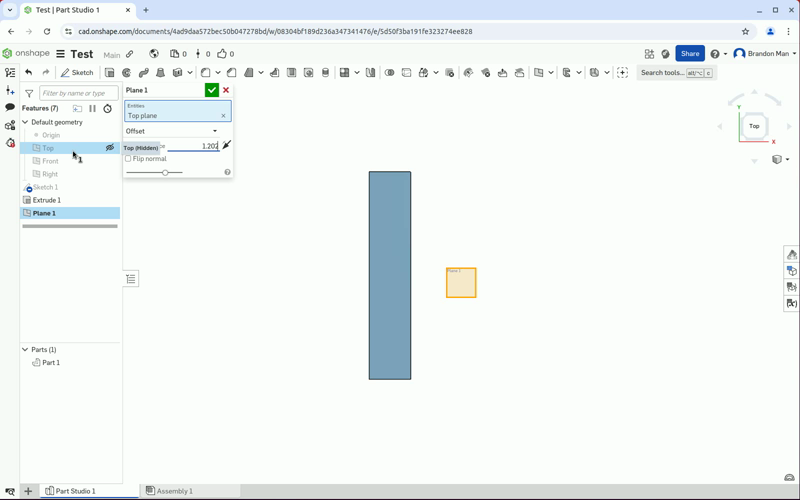
key(enter, 2)
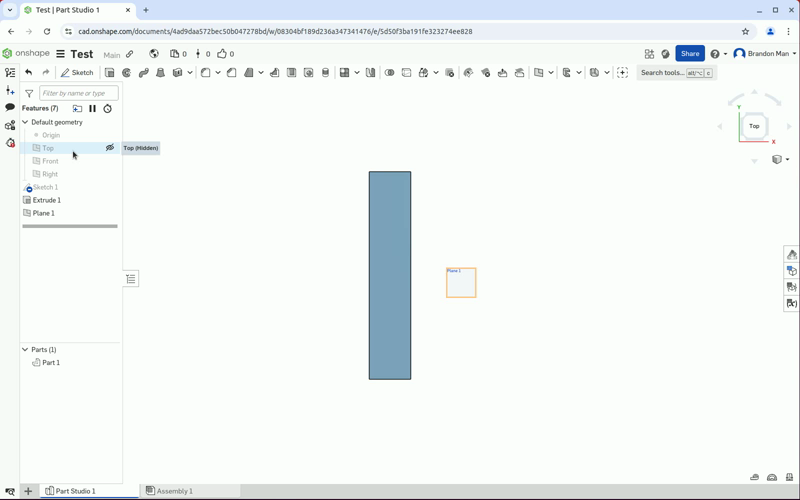
key(shift+s)
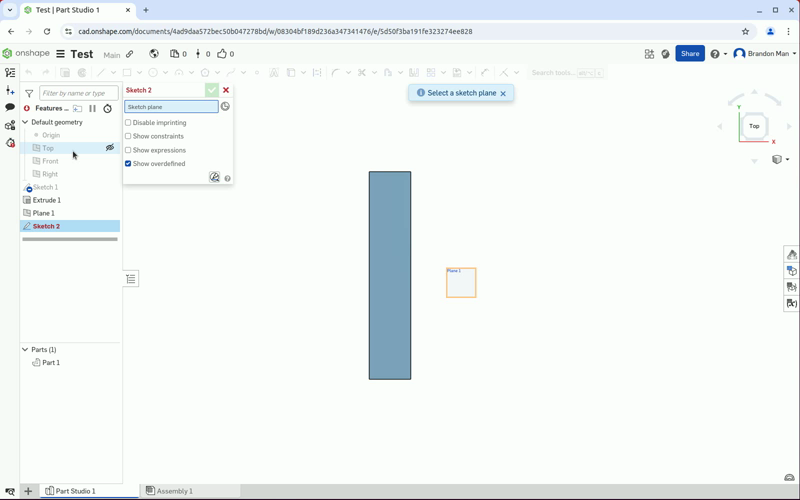
mouse_move(73, 215)
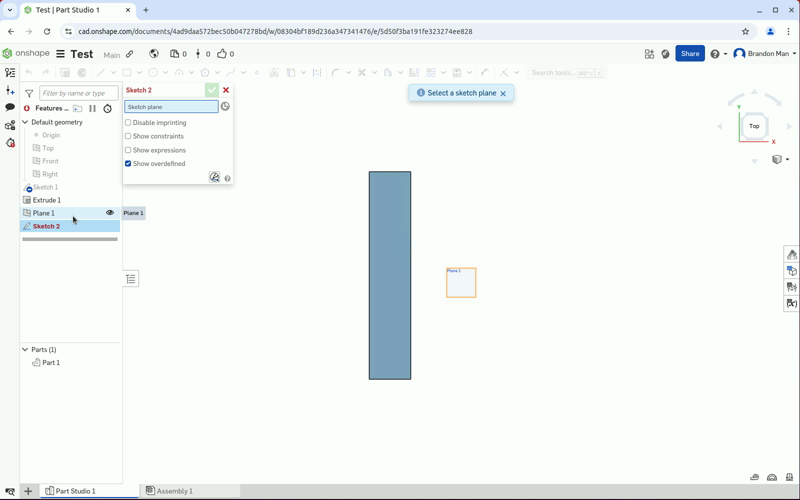
click(73, 215)
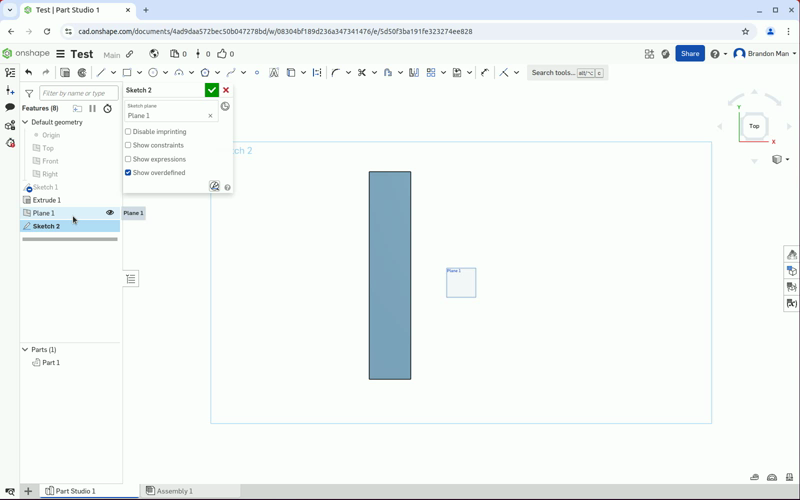
mouse_move(73, 352)
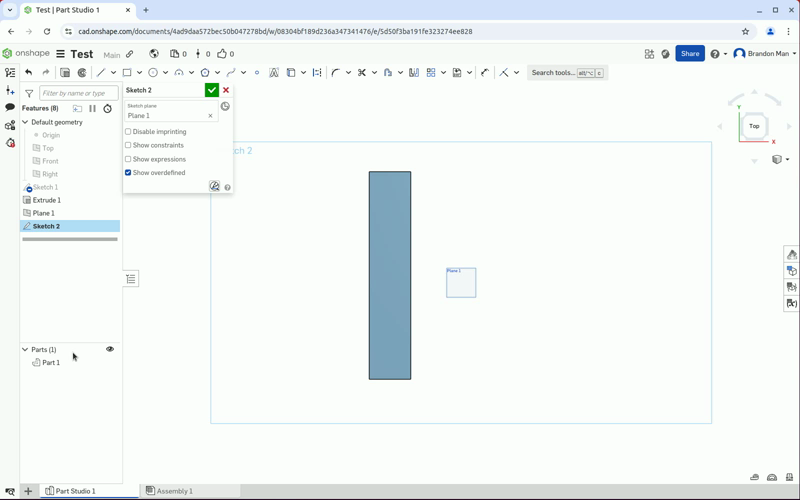
key(y)
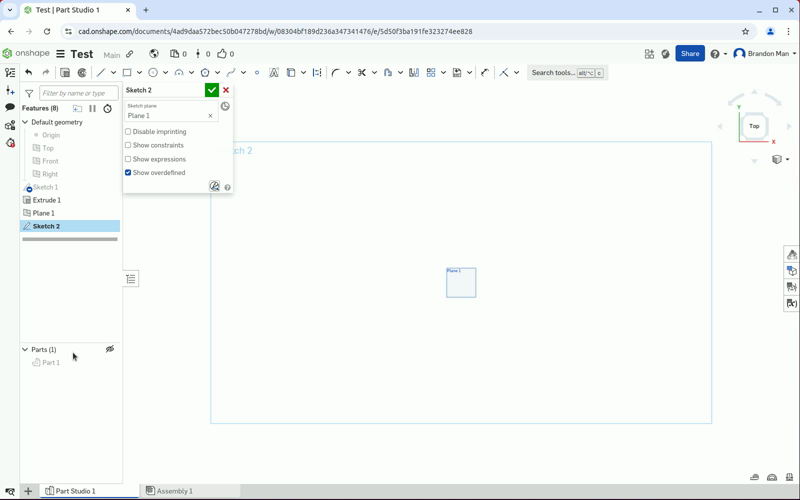
key(l)
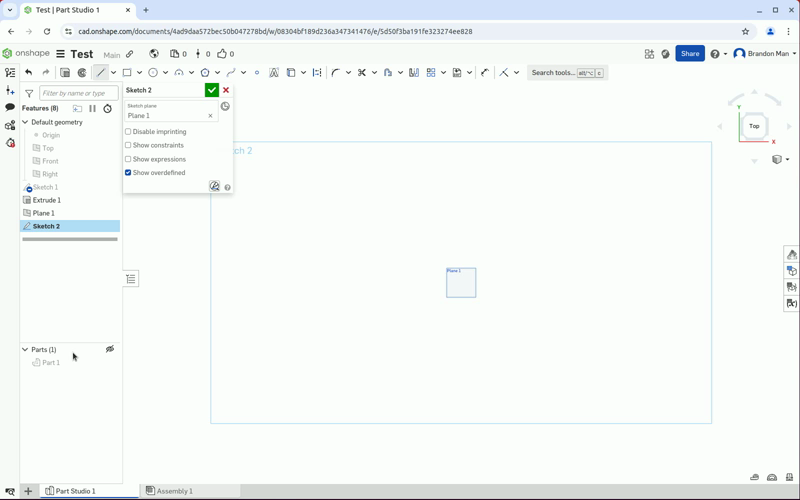
key_down(shift)
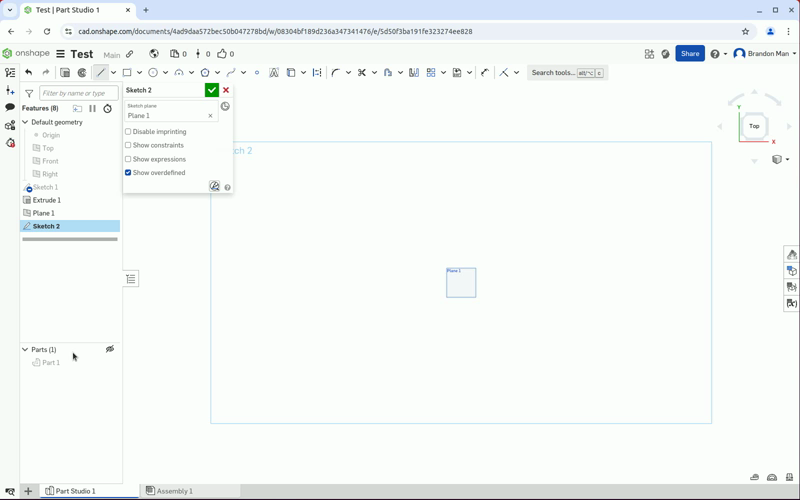
mouse_move(369, 234)
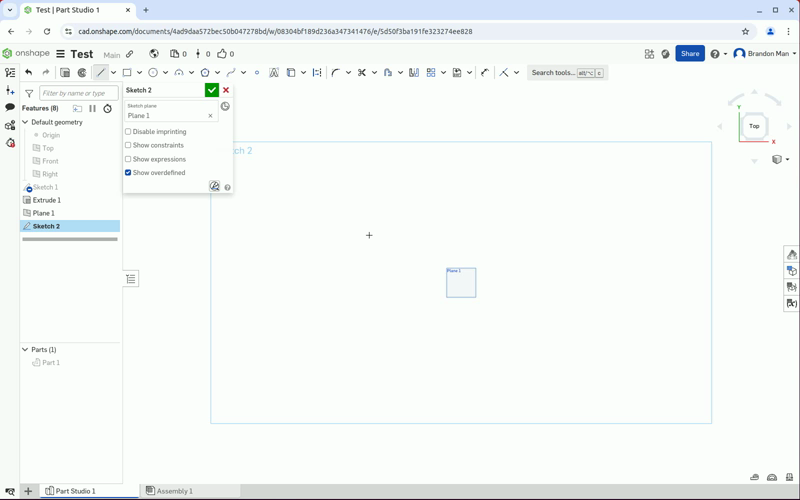
click(369, 234)
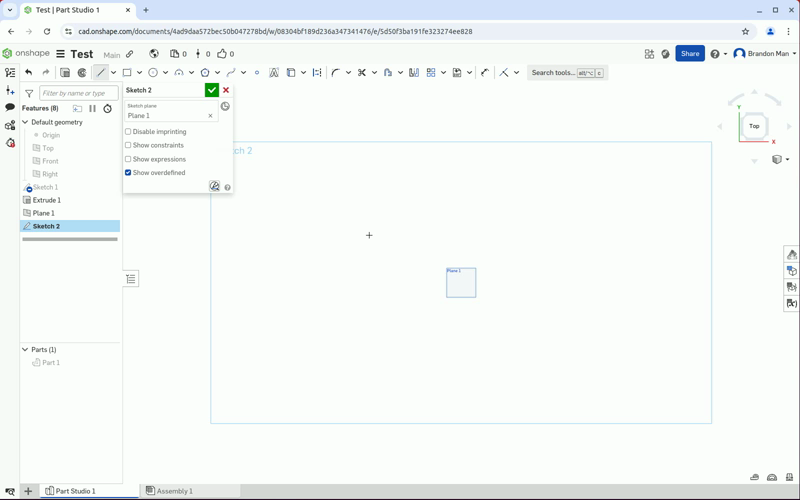
key_up(shift)
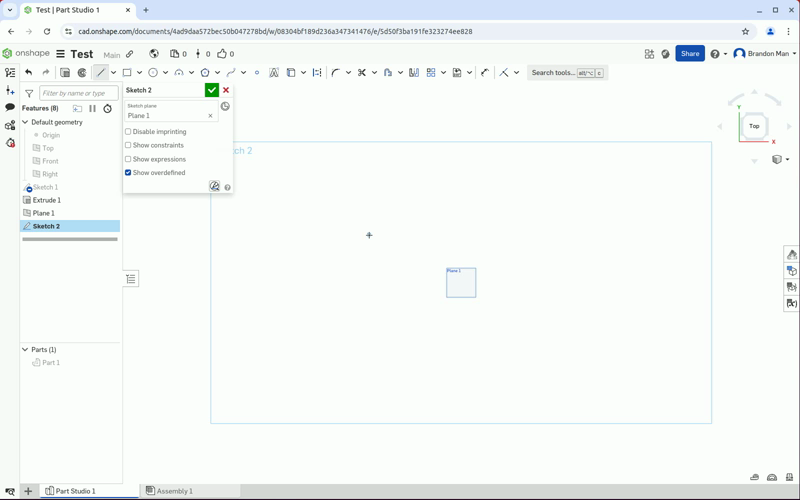
key_down(shift)
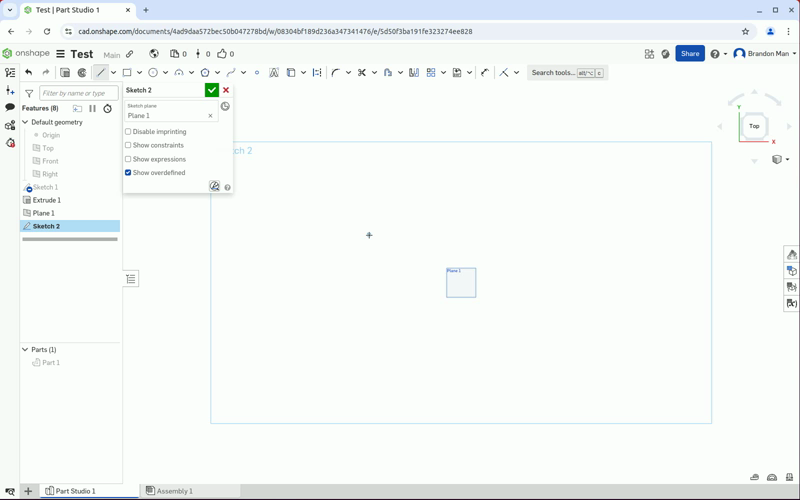
mouse_move(399, 234)
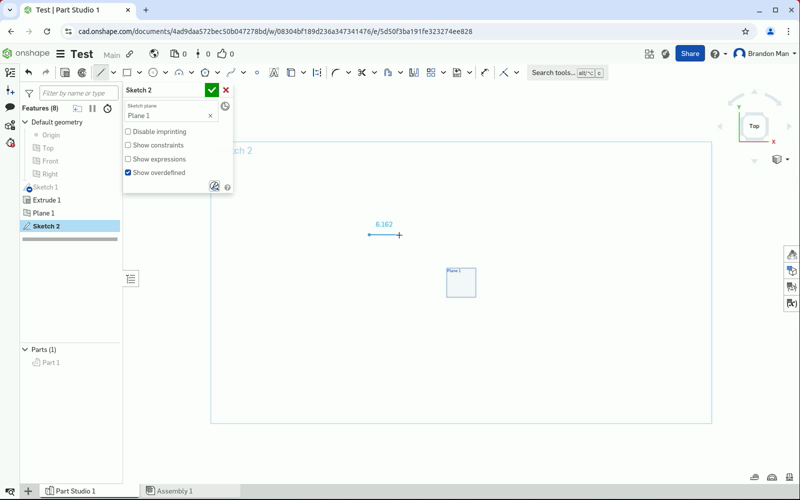
mouse_move(411, 234)
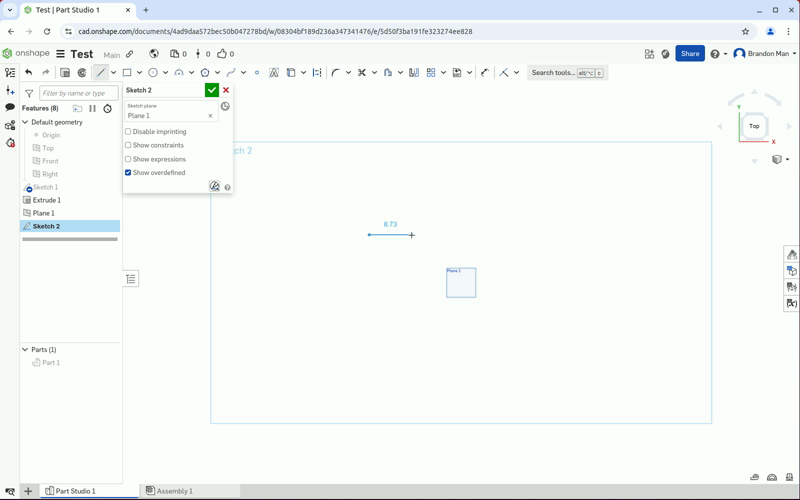
click(411, 234)
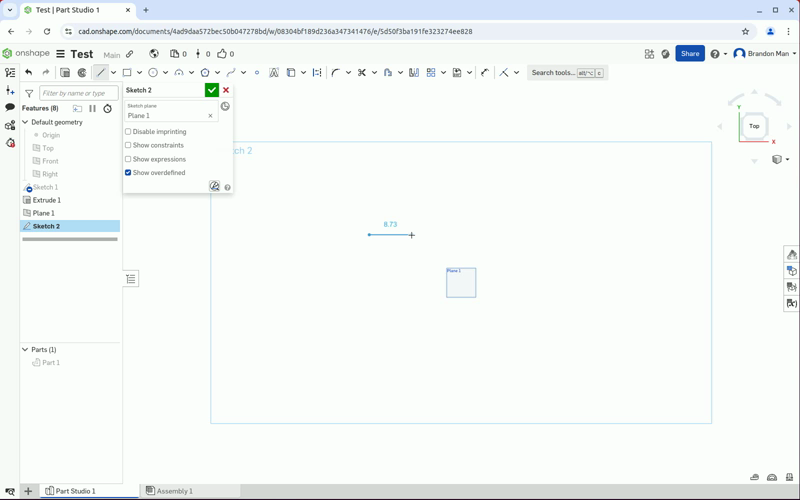
key_up(shift)
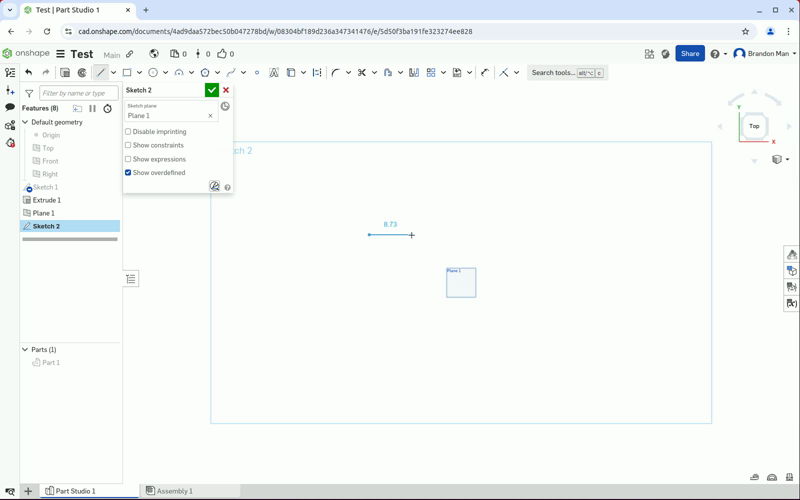
key_down(shift)
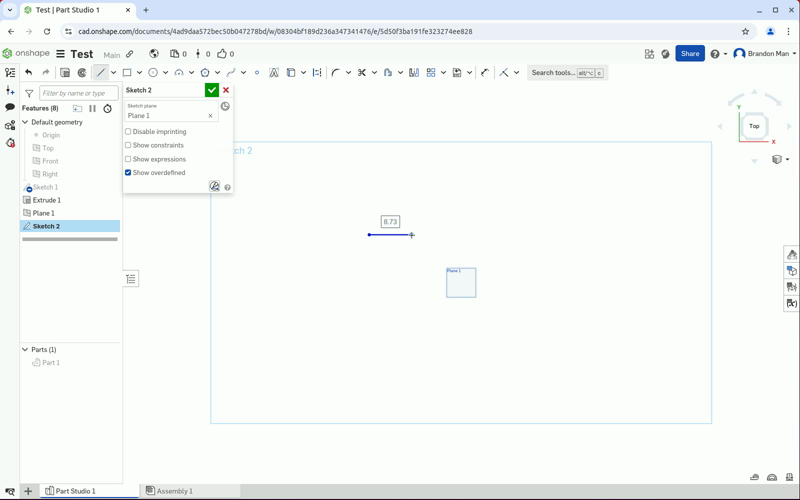
mouse_move(441, 234)
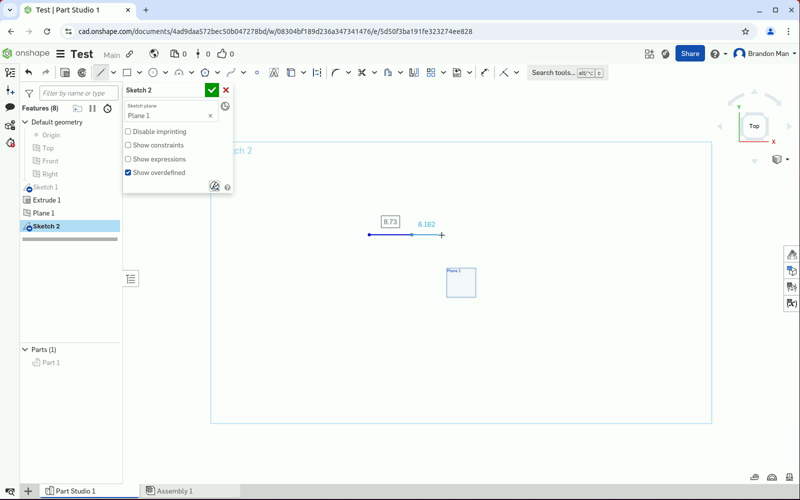
mouse_move(411, 186)
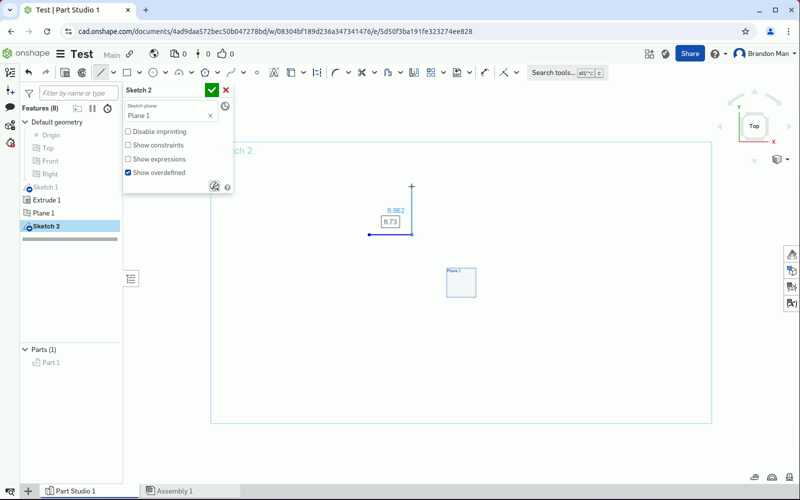
click(411, 186)
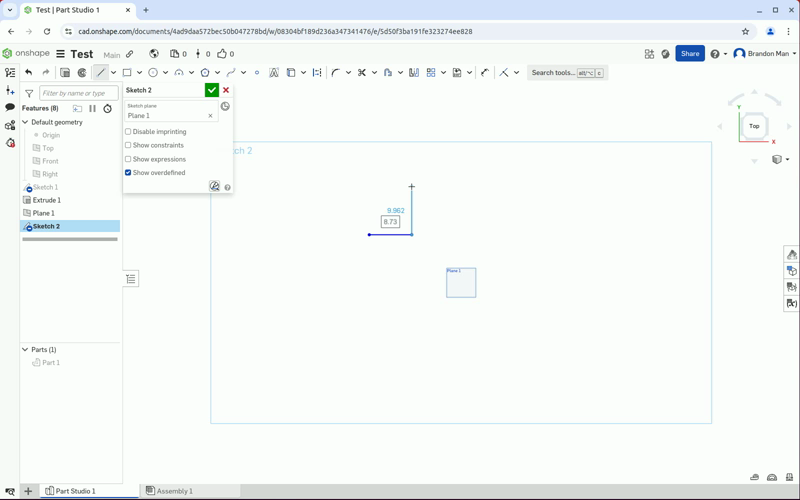
key_up(shift)
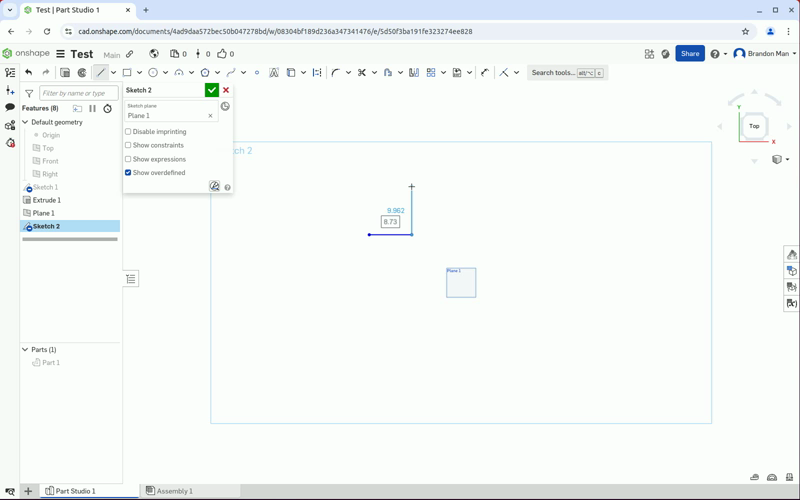
key_down(shift)
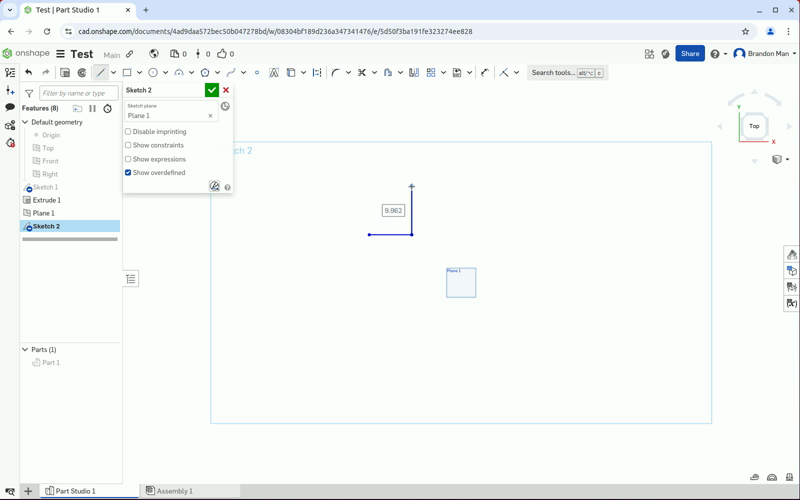
mouse_move(441, 186)
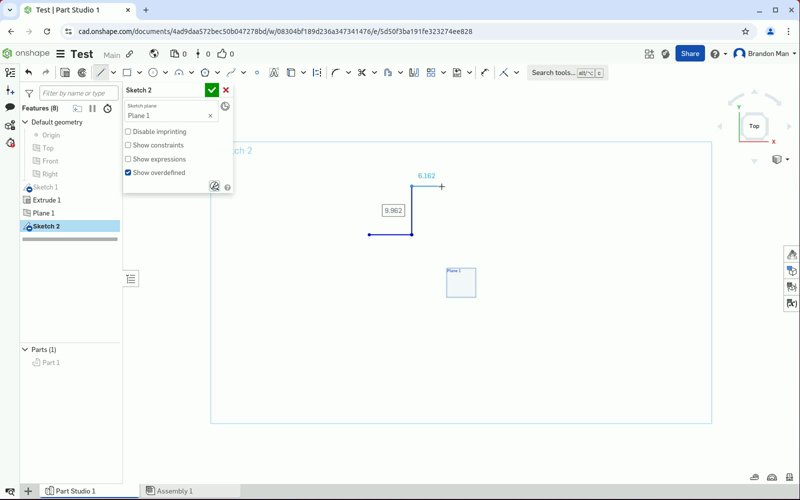
mouse_move(369, 186)
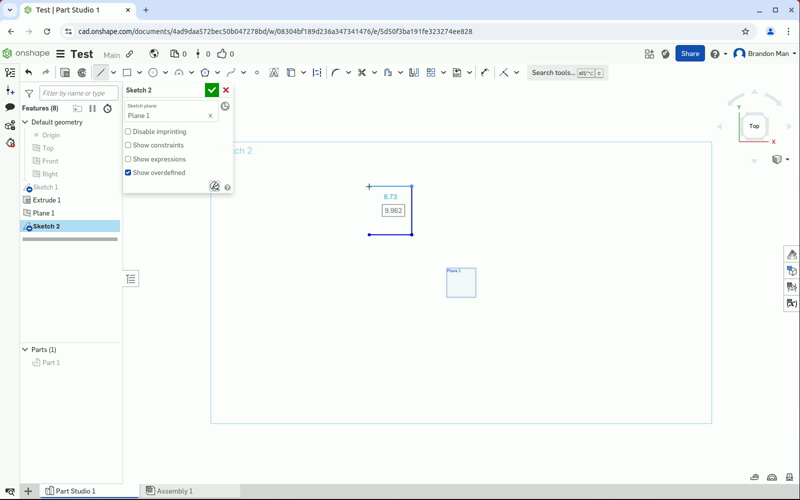
click(369, 186)
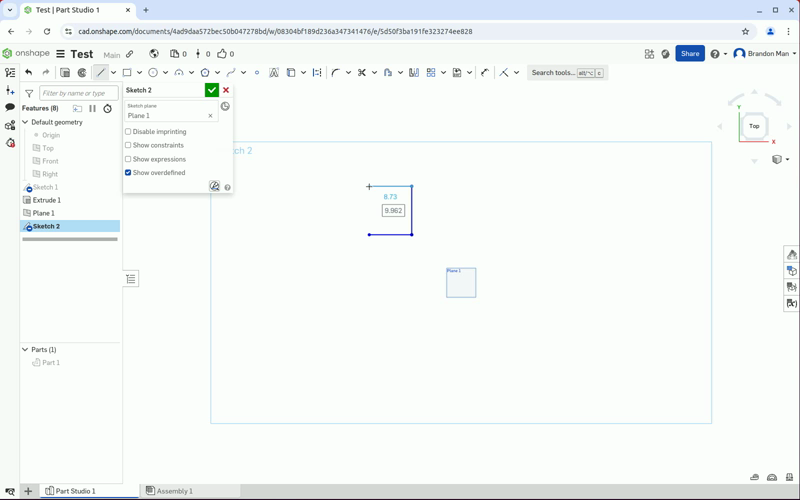
key_up(shift)
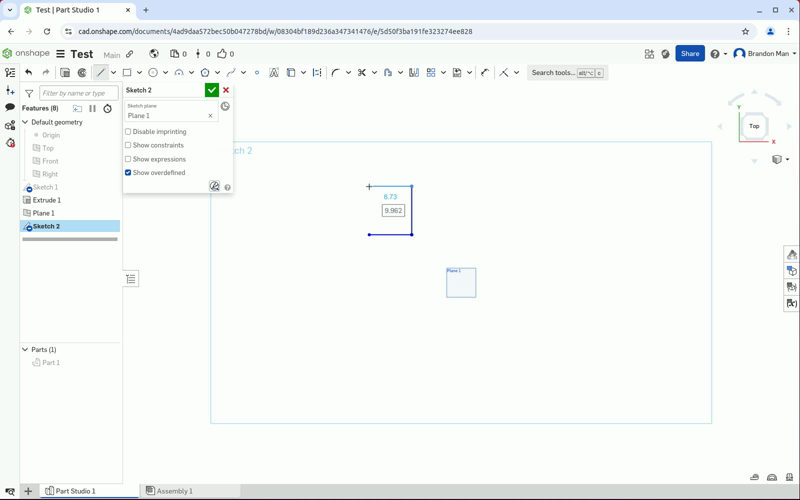
mouse_move(399, 186)
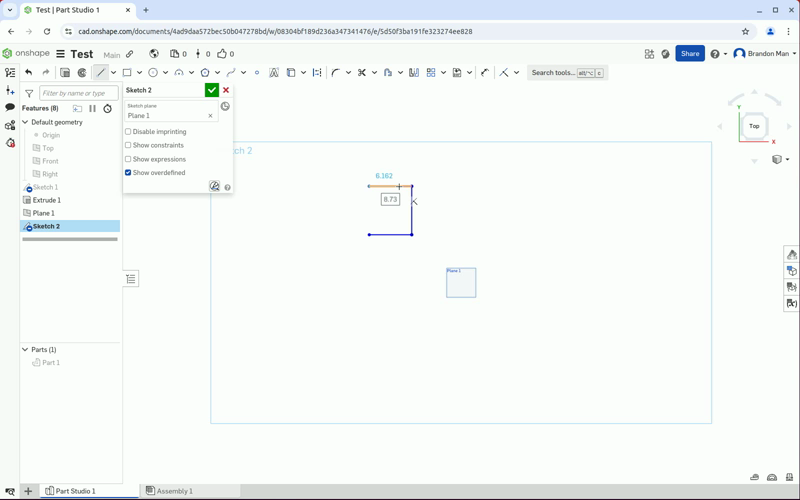
key_down(shift)
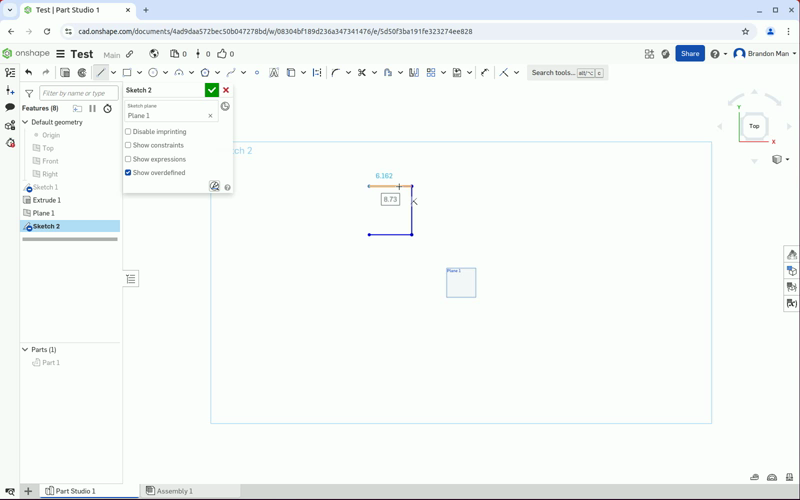
mouse_move(369, 234)
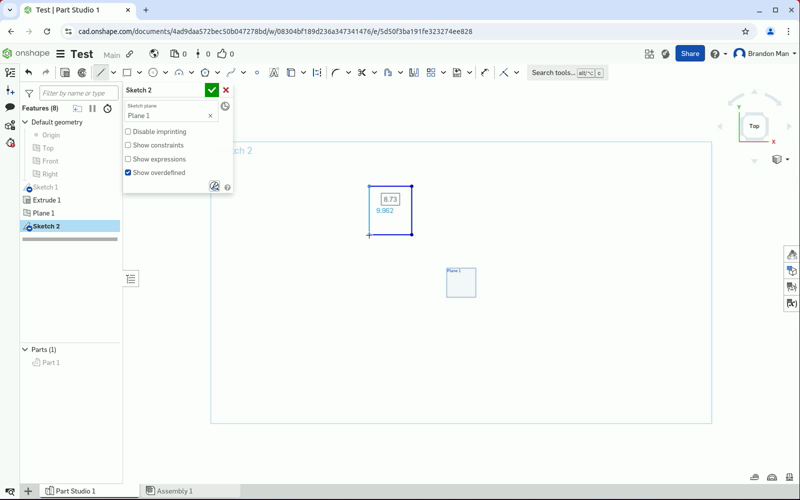
key_up(shift)
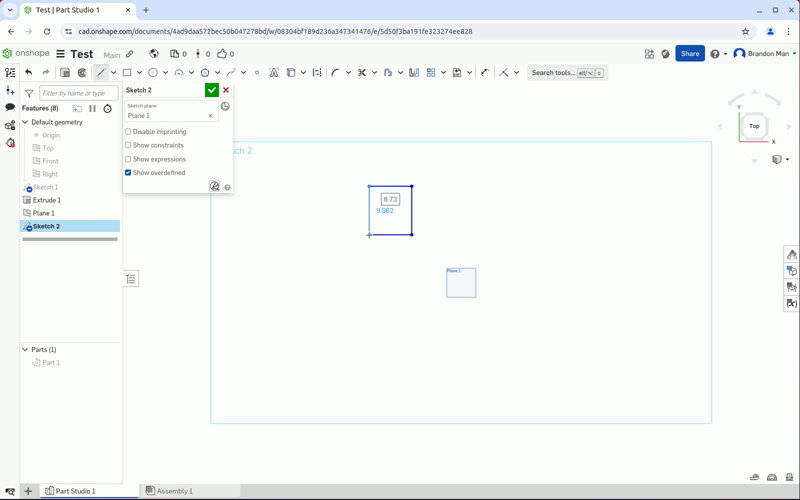
click(369, 234)
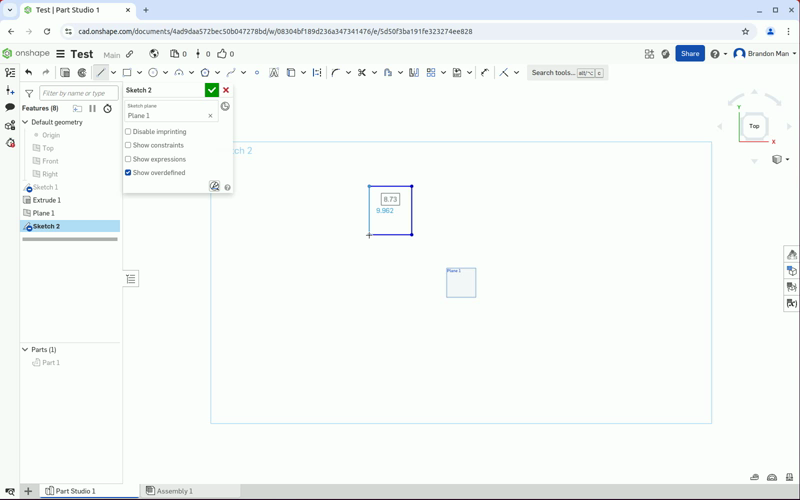
key(esc)
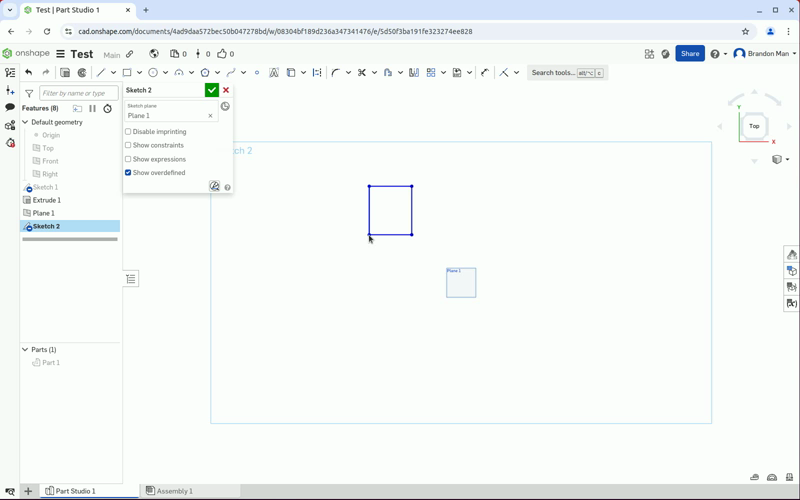
mouse_move(377, 214)
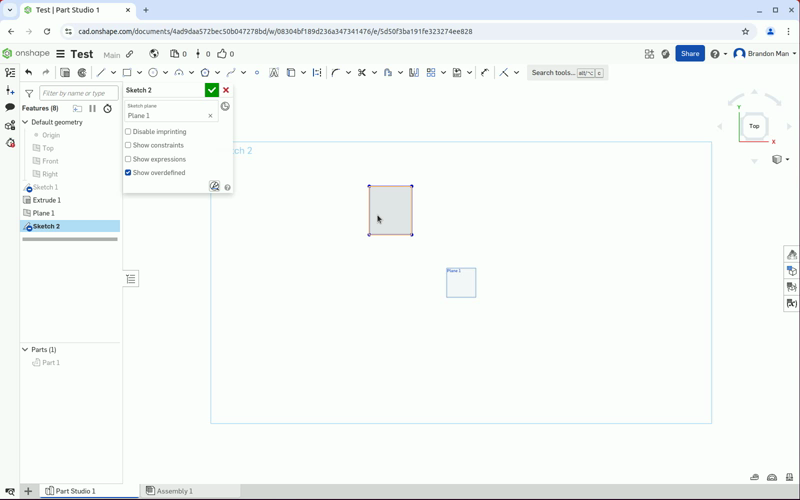
click(377, 214)
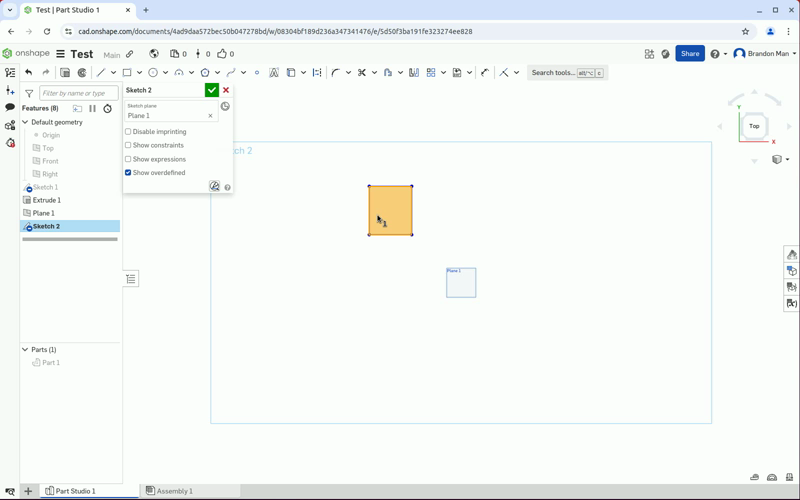
mouse_move(73, 352)
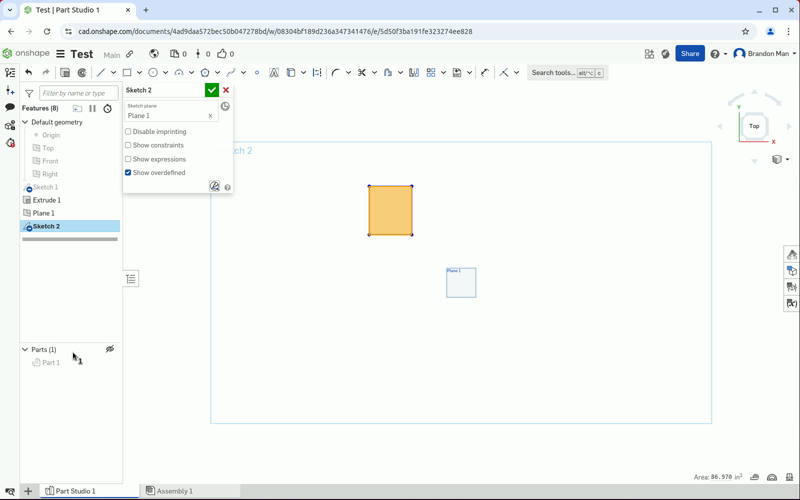
key(shift+y)
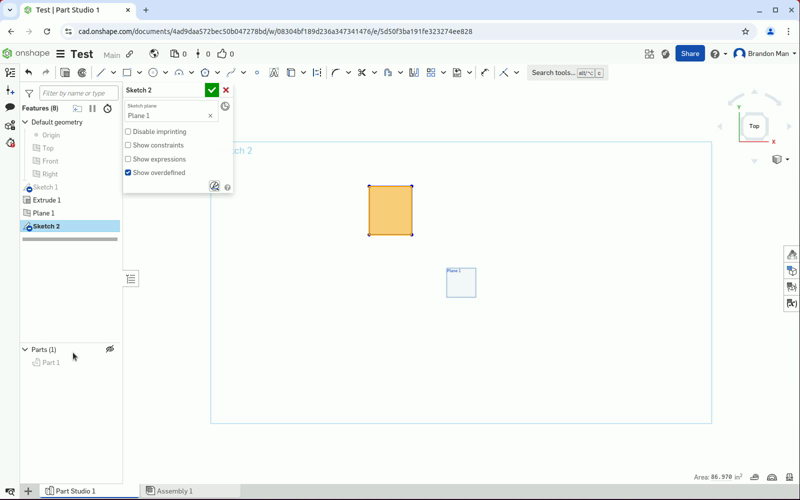
key(shift+e)
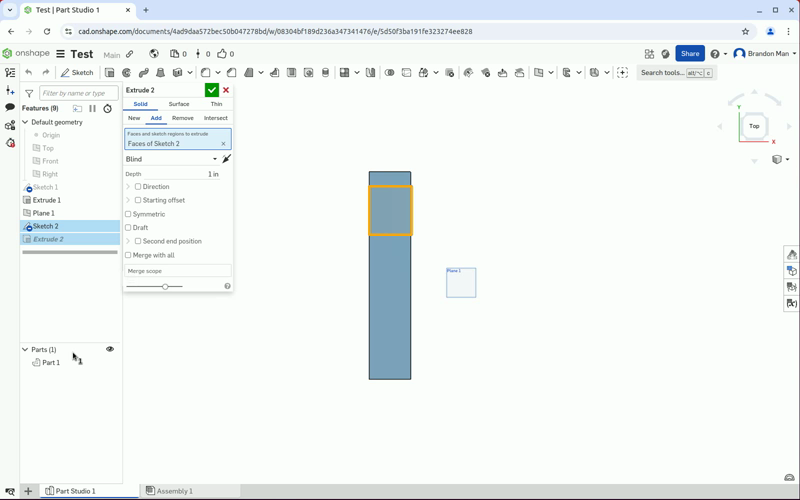
mouse_move(143, 106)
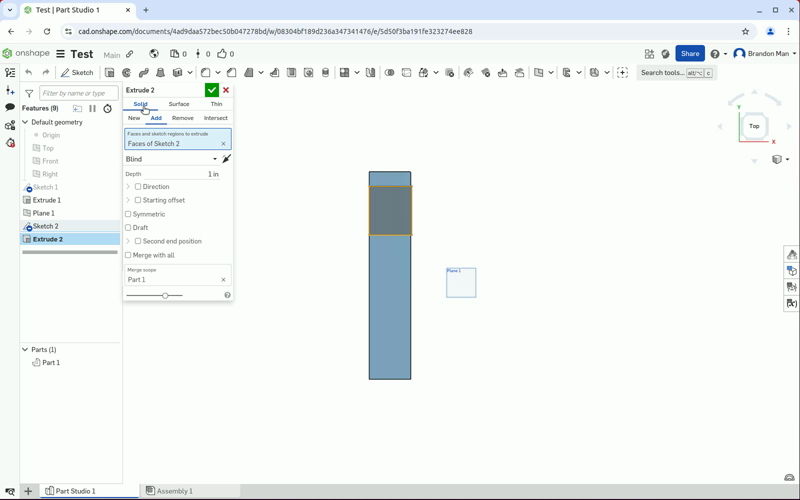
click(143, 106)
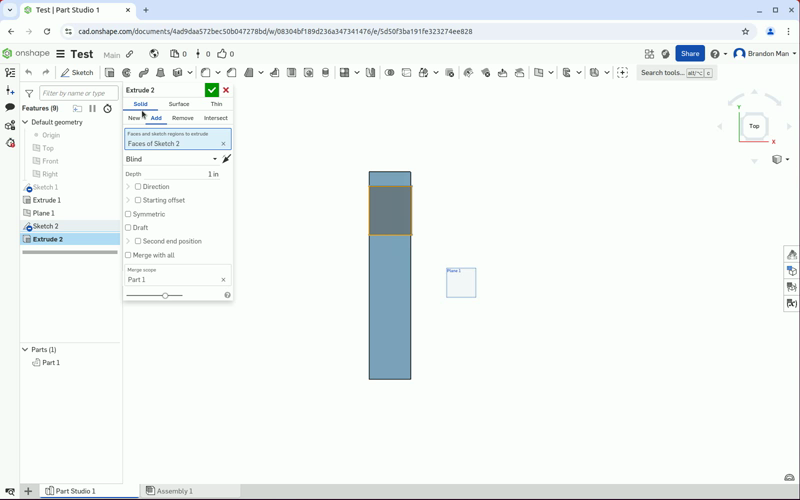
mouse_move(137, 120)
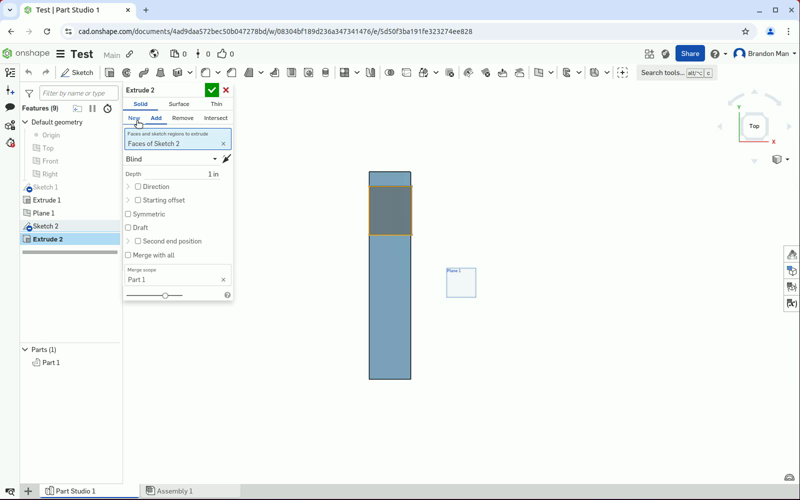
click(137, 120)
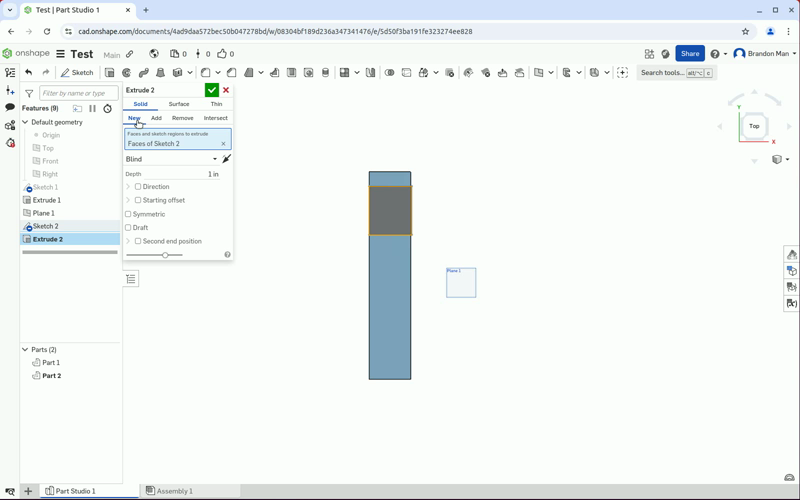
key(tab, 4)
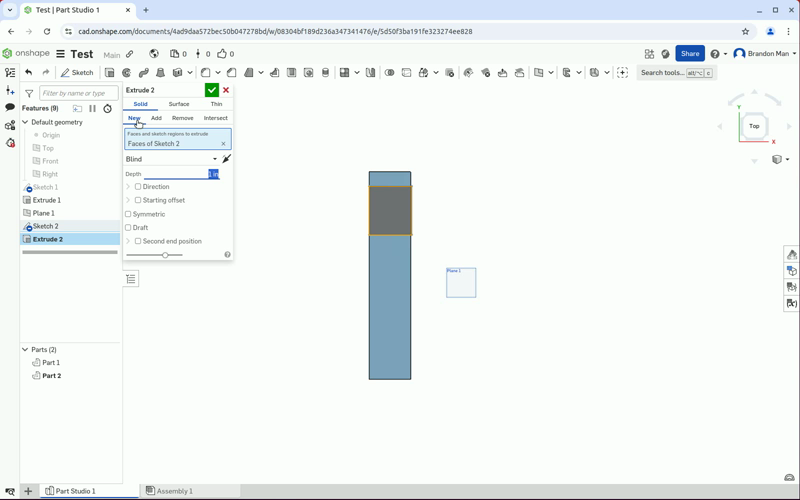
text(6.499)
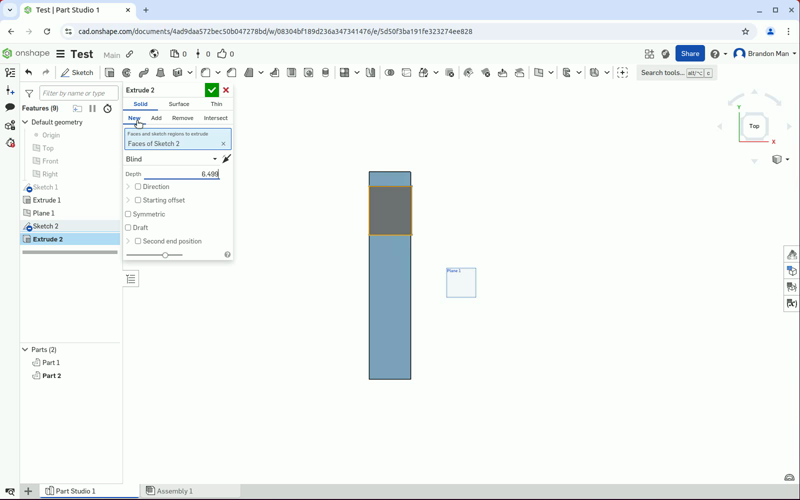
key(enter)
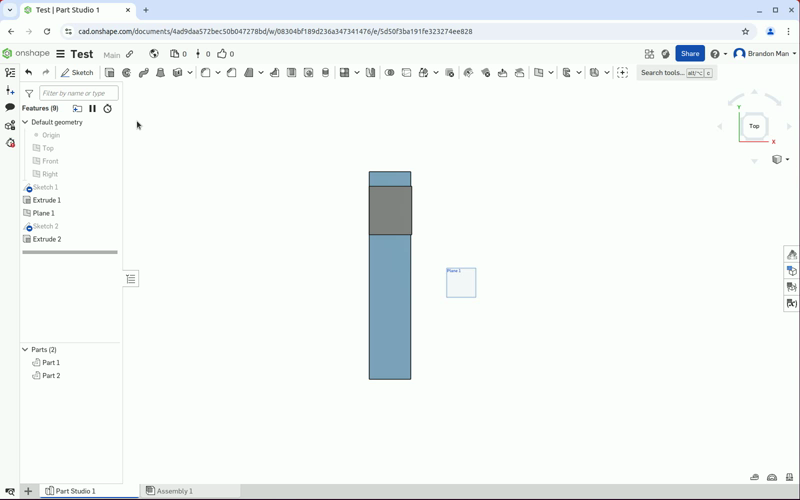
key(shift+h)
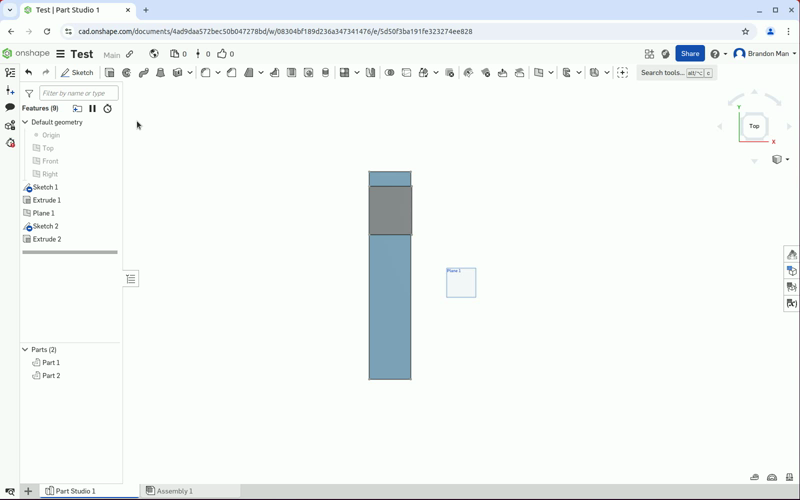
key(shift+h)
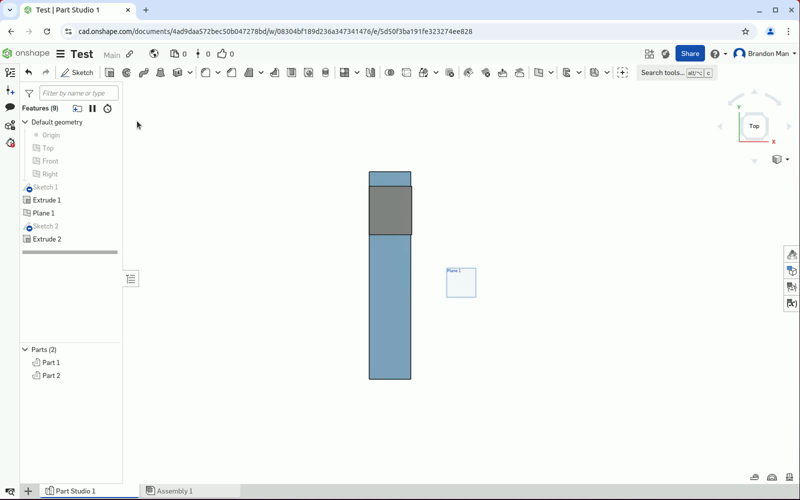
mouse_move(73, 189)
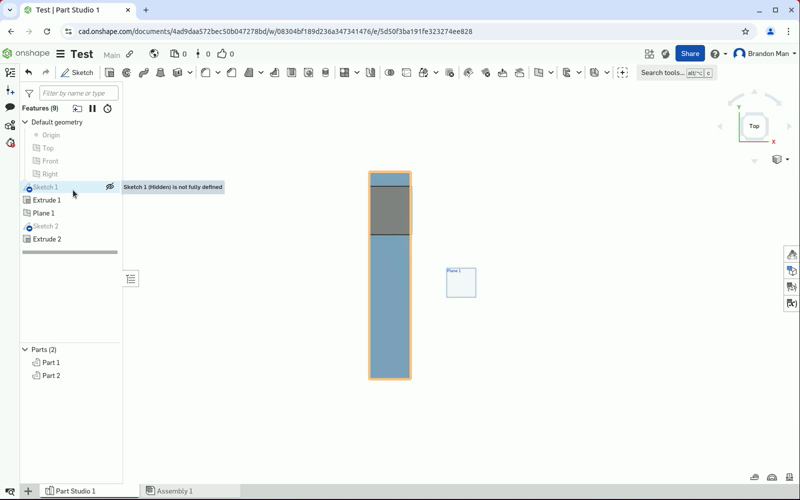
click(73, 189)
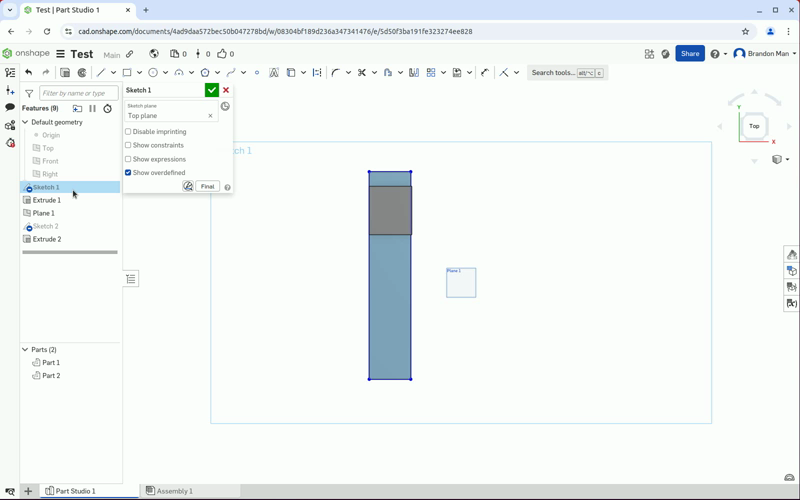
mouse_move(229, 92)
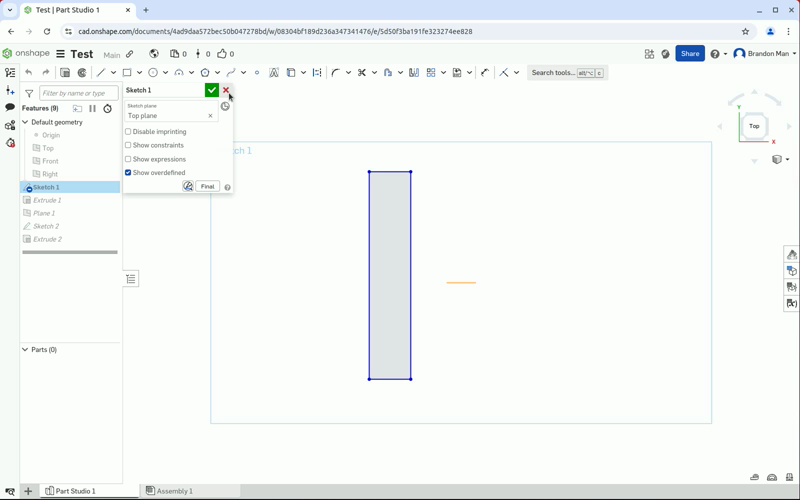
click(229, 92)
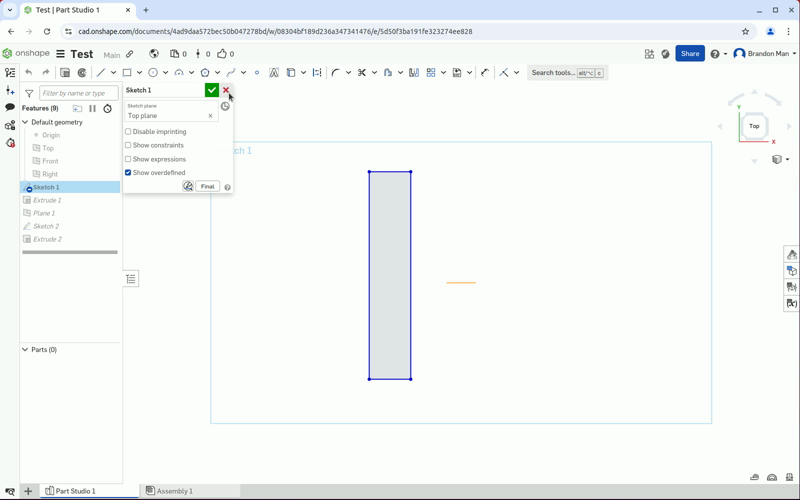
key(shift+s)
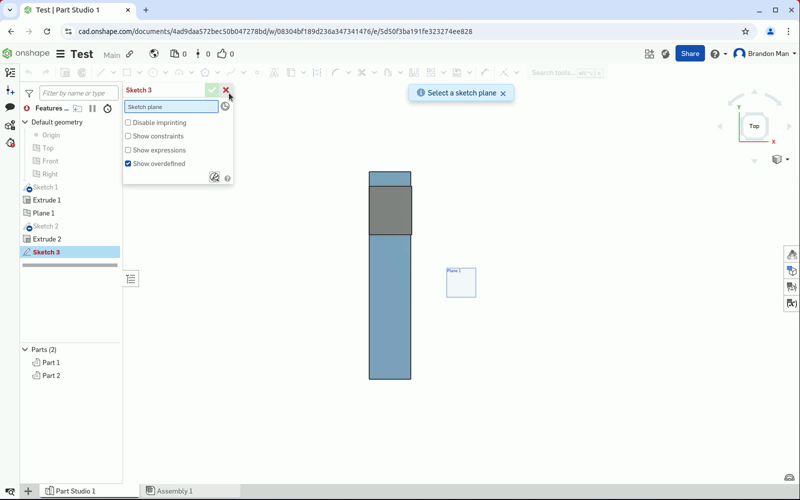
mouse_move(73, 215)
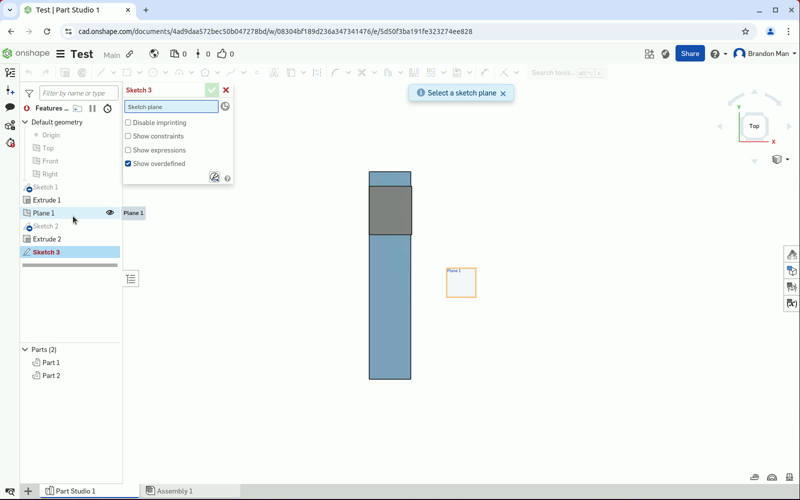
click(73, 215)
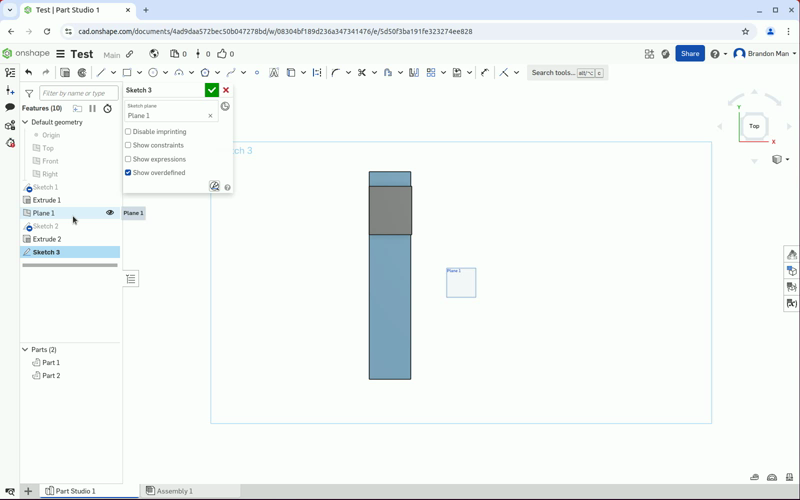
mouse_move(73, 352)
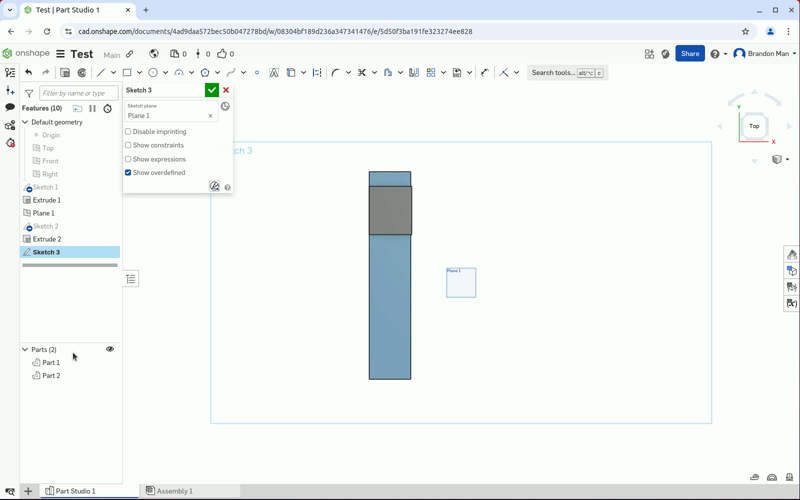
key(y)
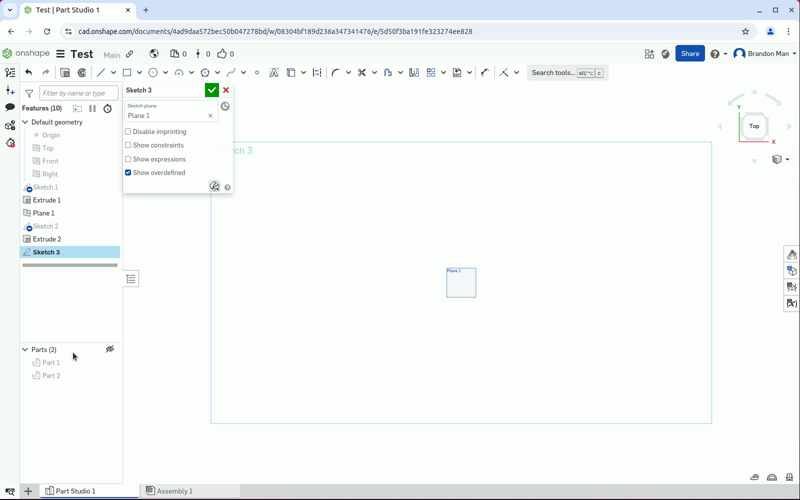
key(l)
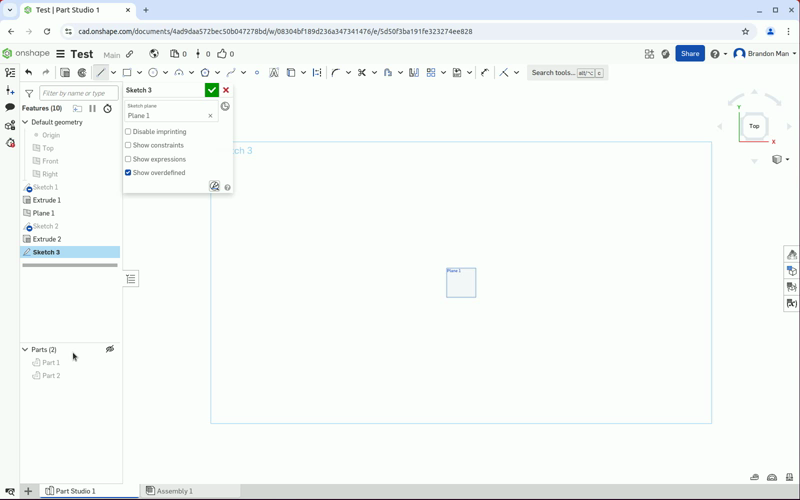
key_down(shift)
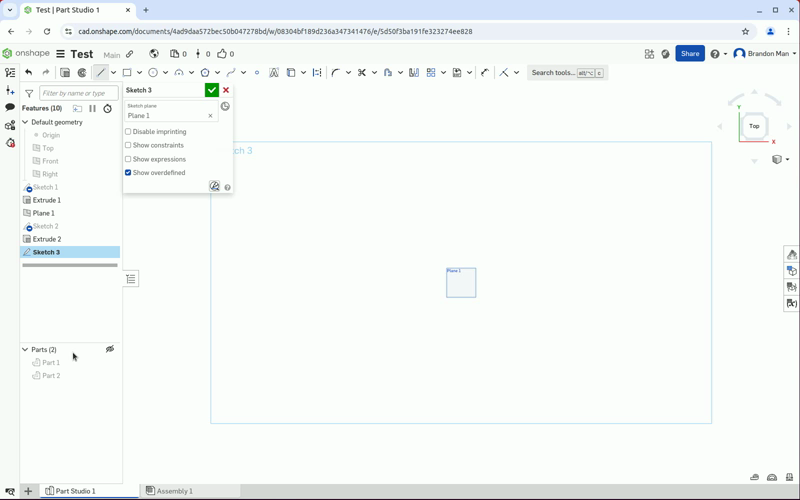
mouse_move(369, 299)
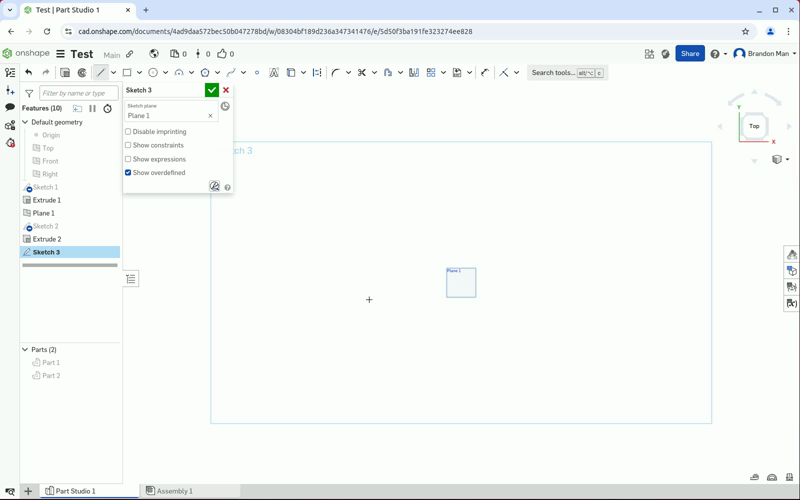
click(369, 299)
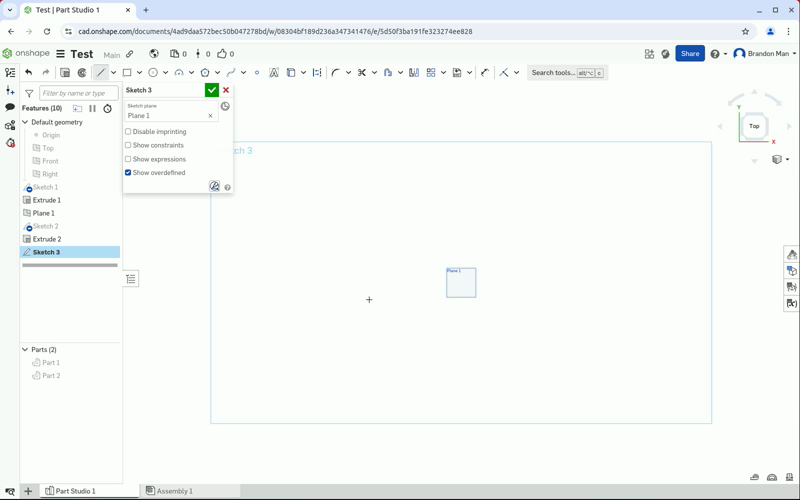
key_up(shift)
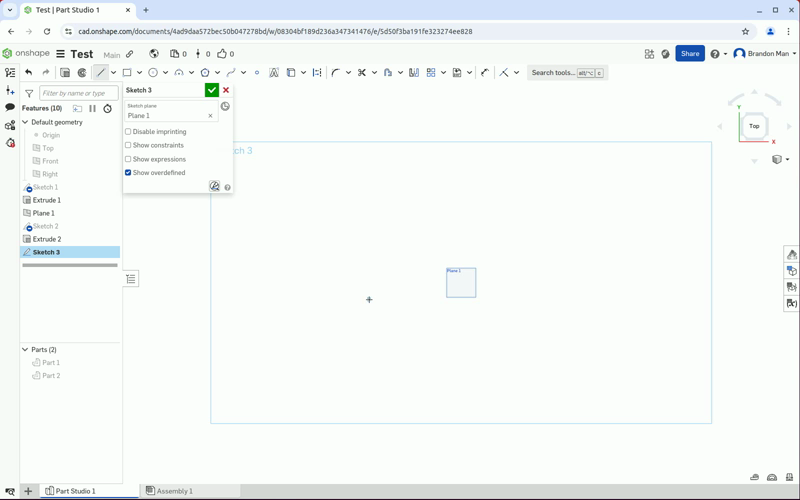
key_down(shift)
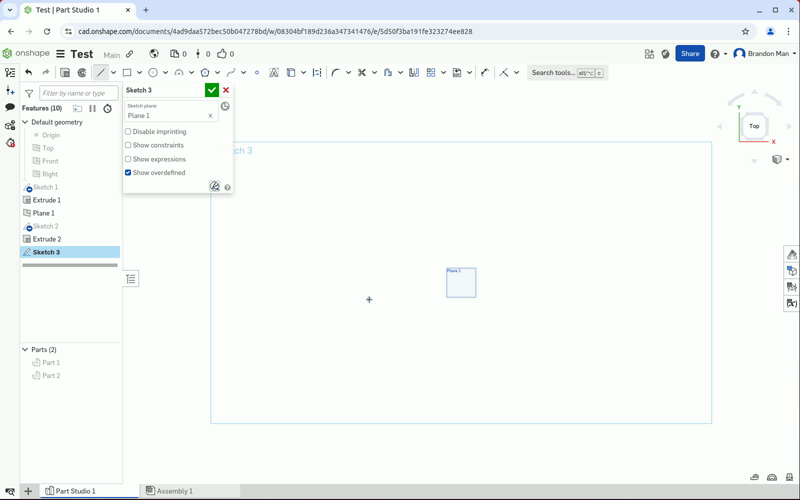
mouse_move(399, 299)
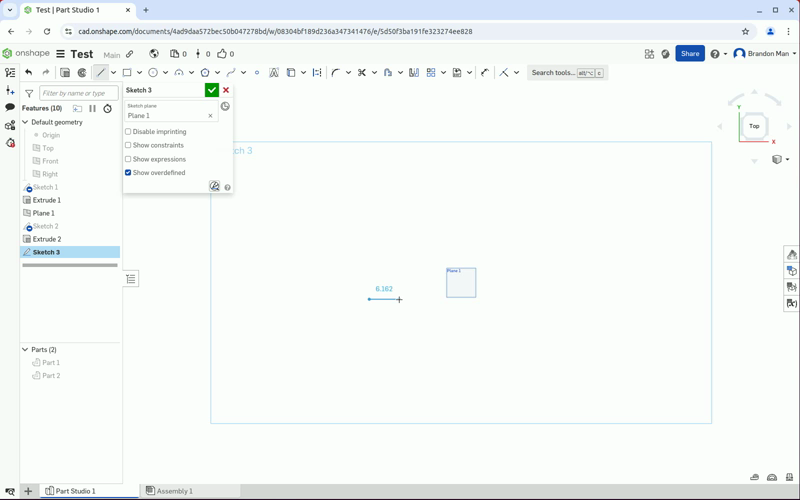
mouse_move(411, 299)
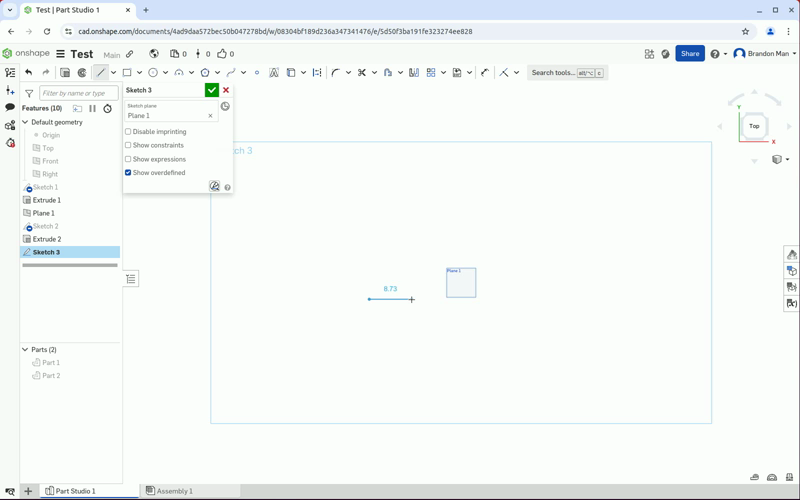
click(411, 299)
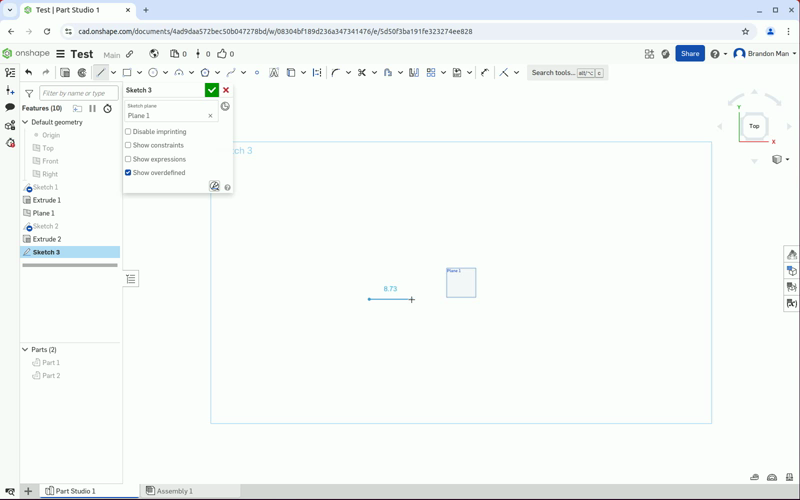
key_up(shift)
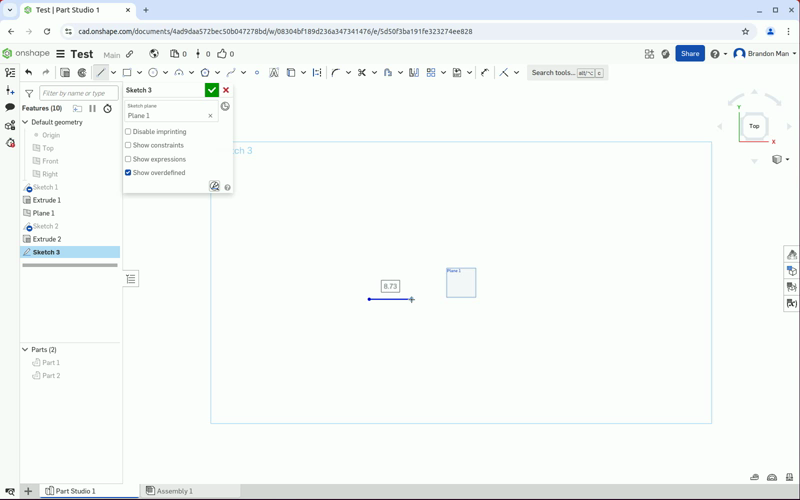
key_down(shift)
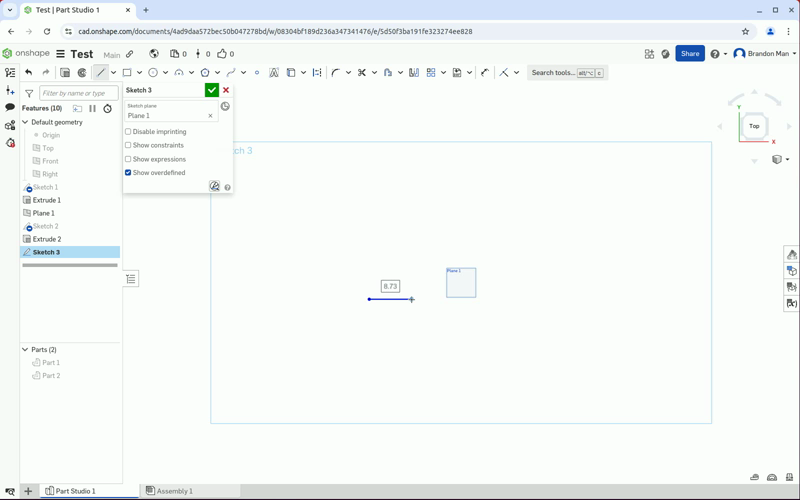
mouse_move(441, 299)
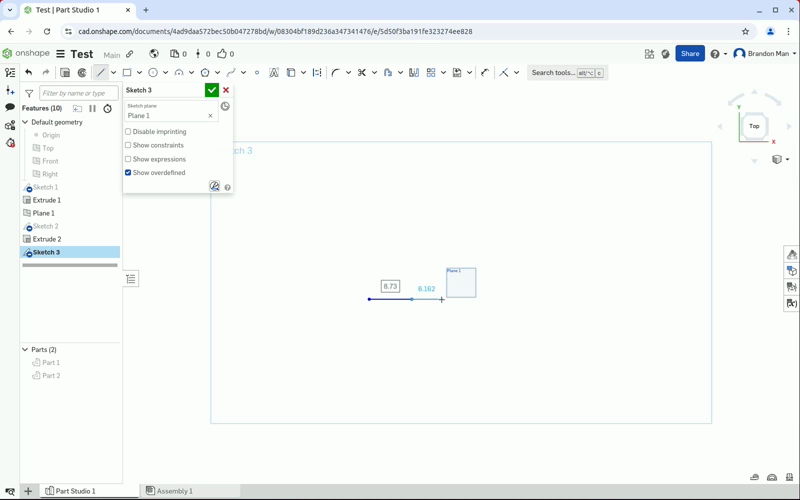
mouse_move(411, 250)
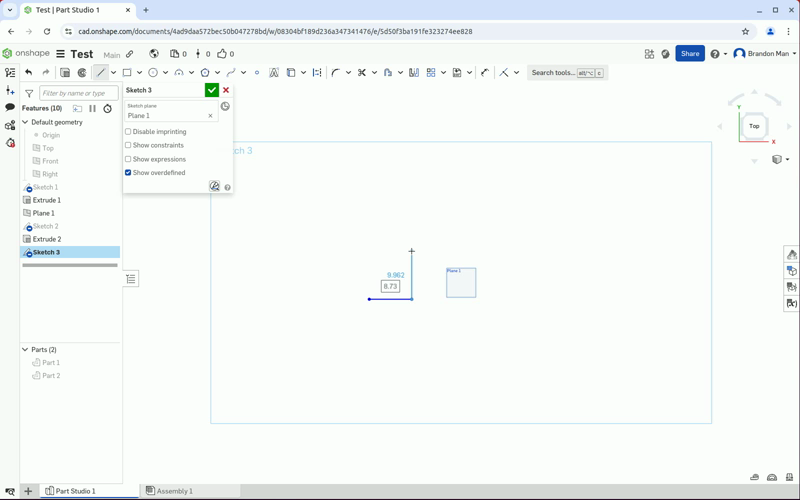
click(411, 250)
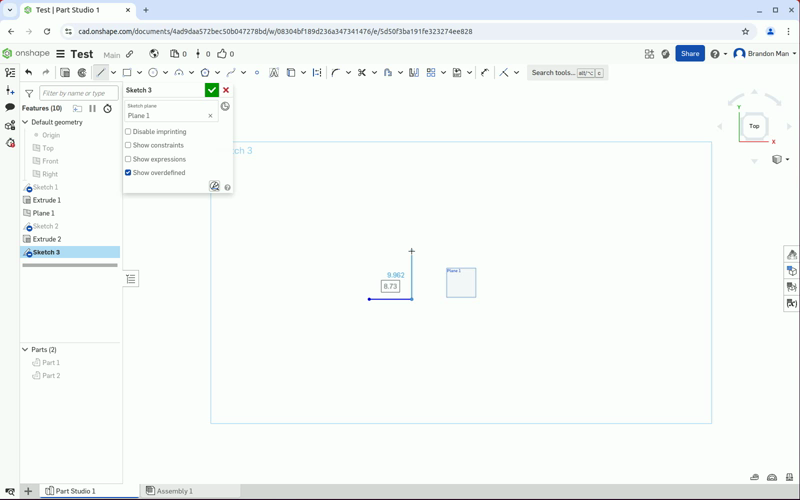
key_up(shift)
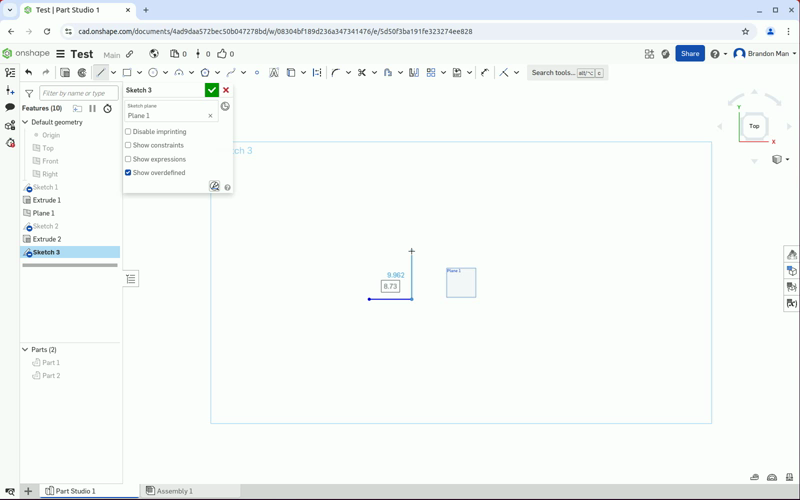
key_down(shift)
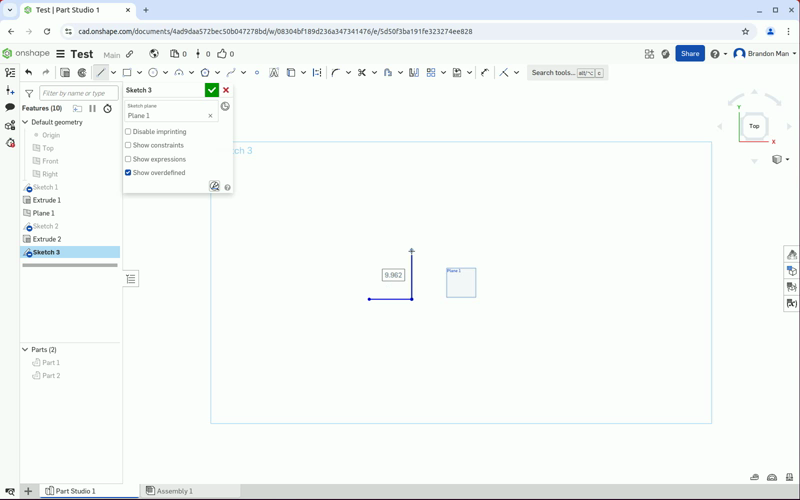
mouse_move(441, 250)
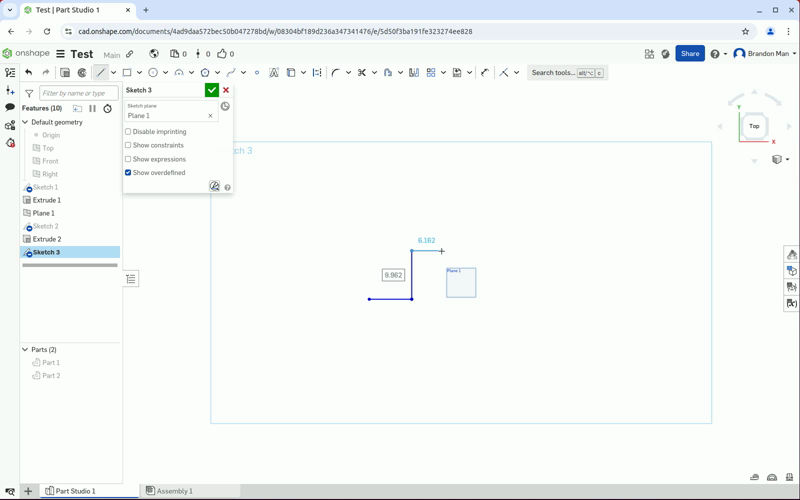
mouse_move(369, 250)
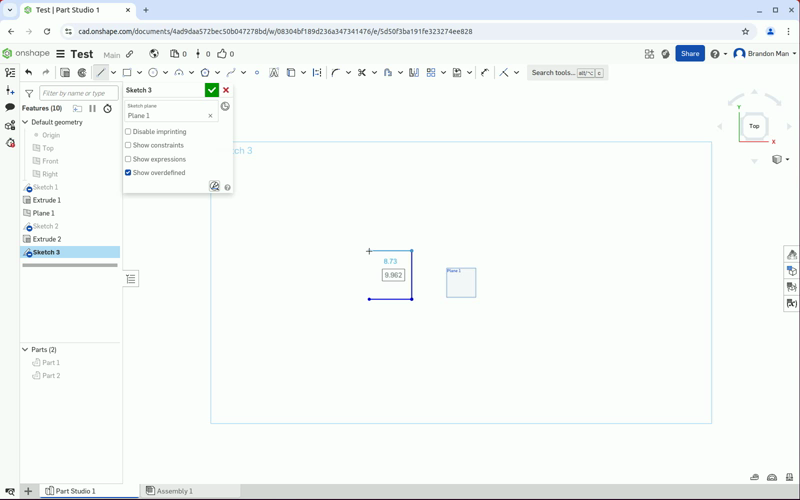
click(369, 250)
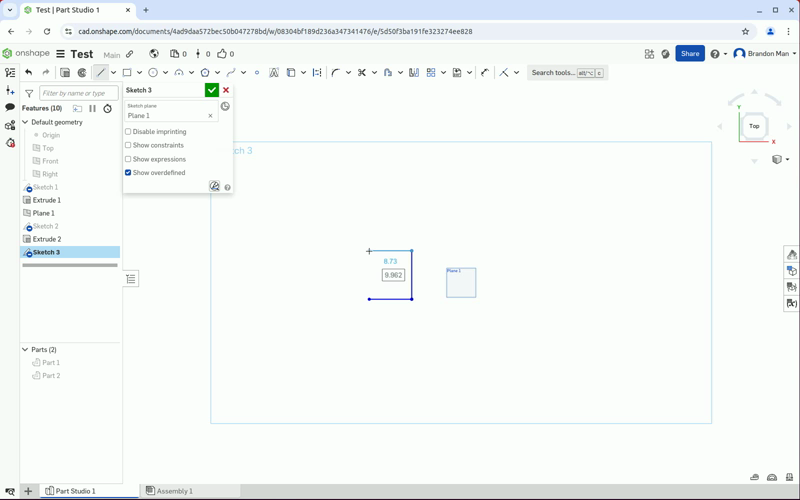
key_up(shift)
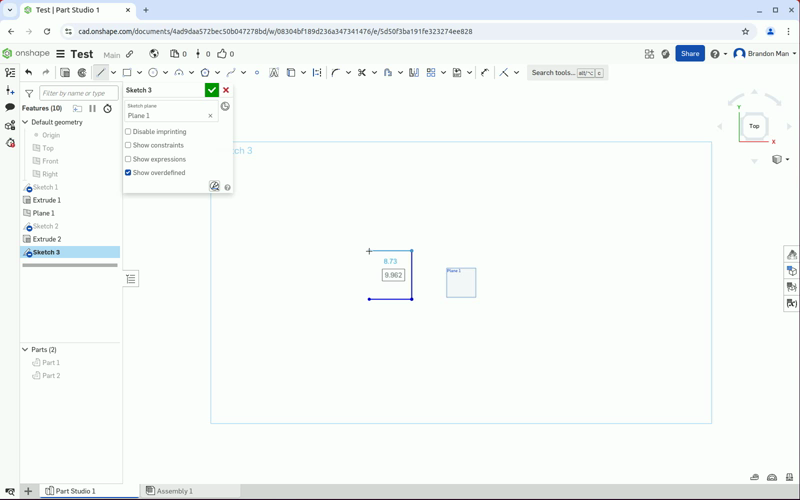
mouse_move(399, 250)
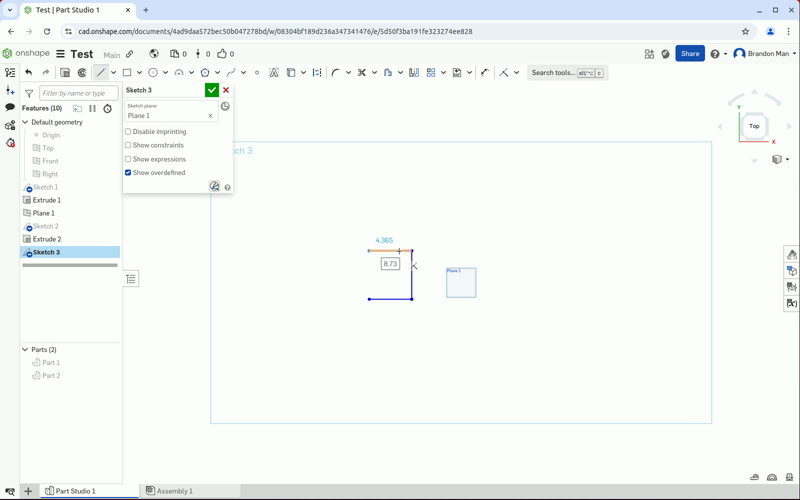
key_down(shift)
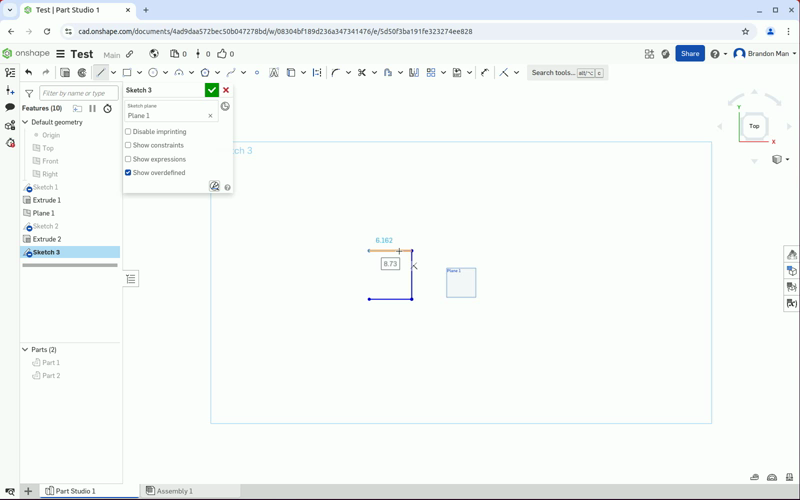
mouse_move(369, 299)
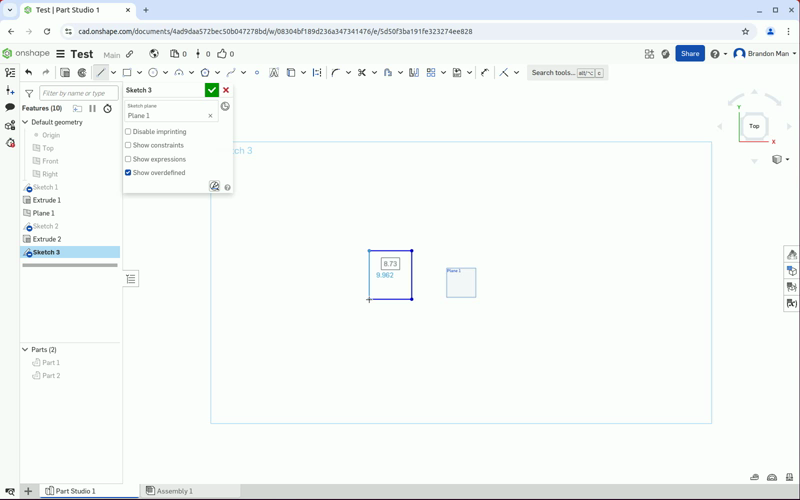
key_up(shift)
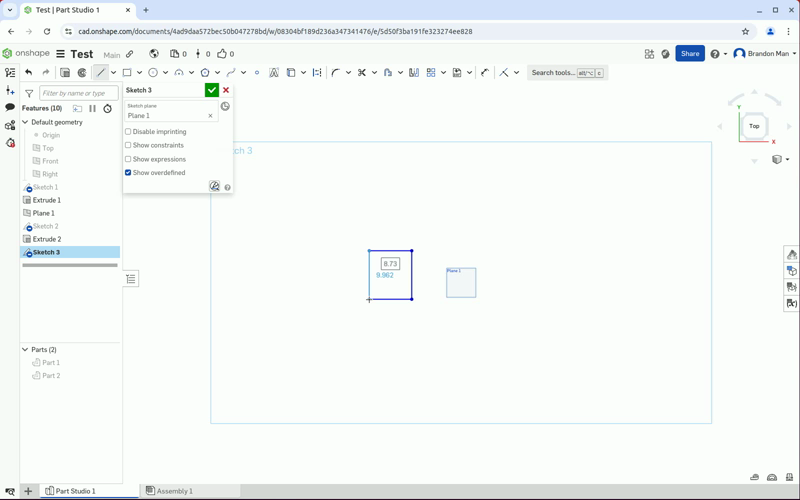
click(369, 299)
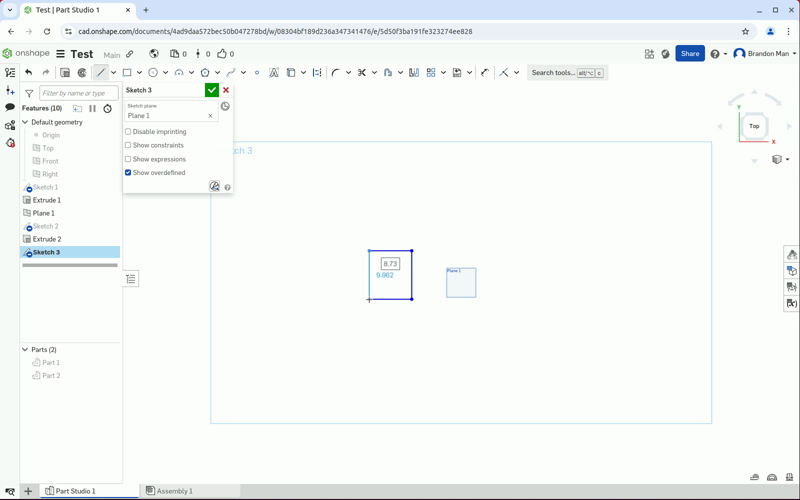
key(esc)
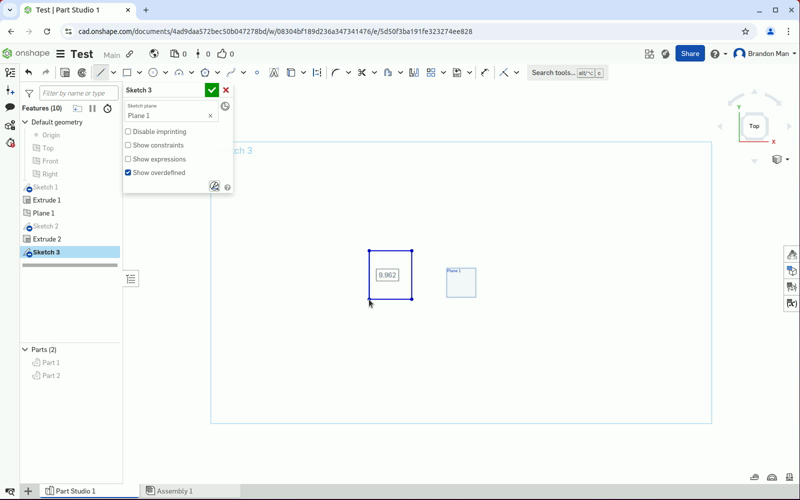
mouse_move(383, 252)
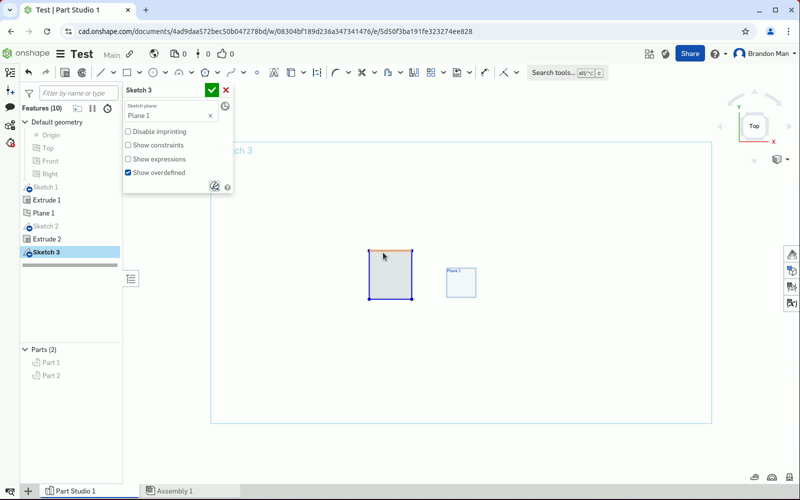
click(383, 252)
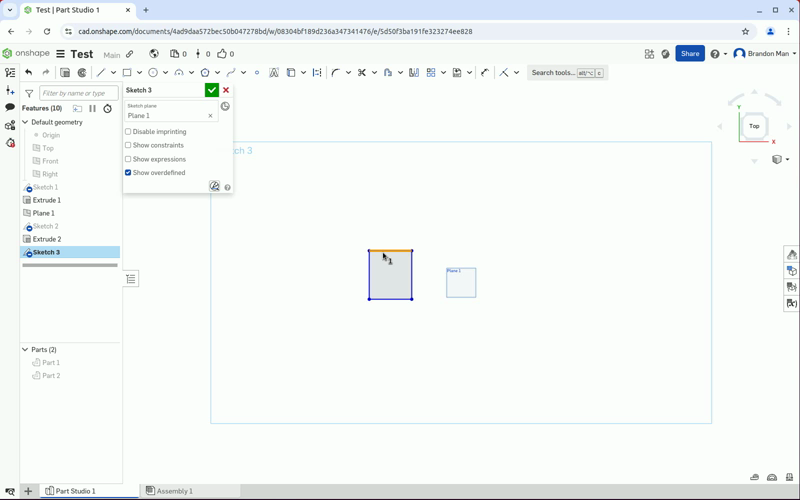
mouse_move(73, 352)
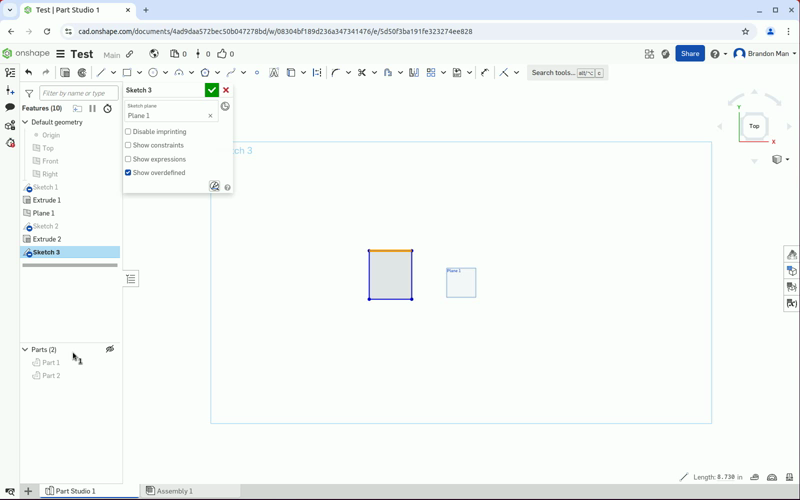
key(shift+y)
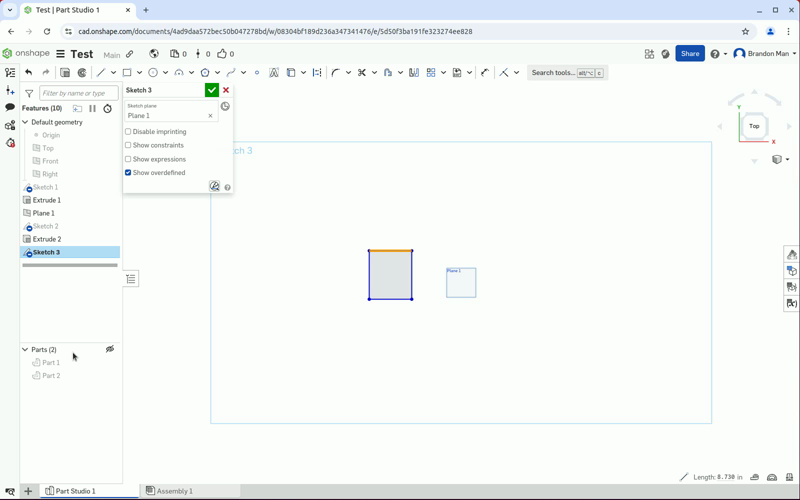
key(shift+e)
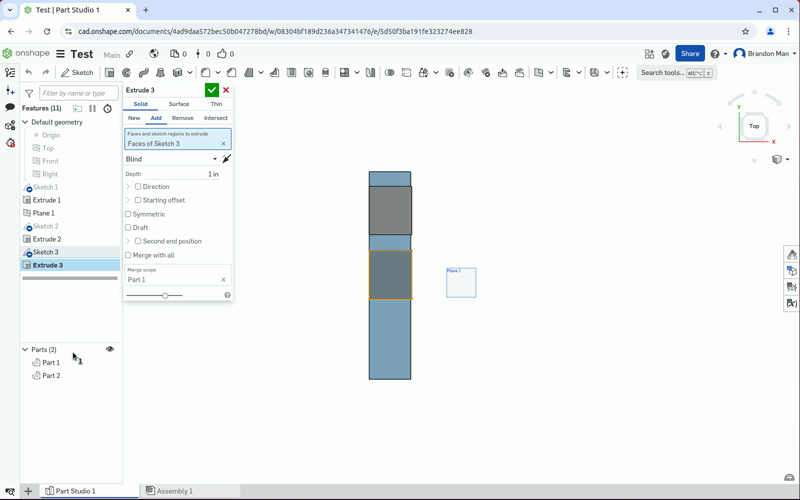
mouse_move(143, 106)
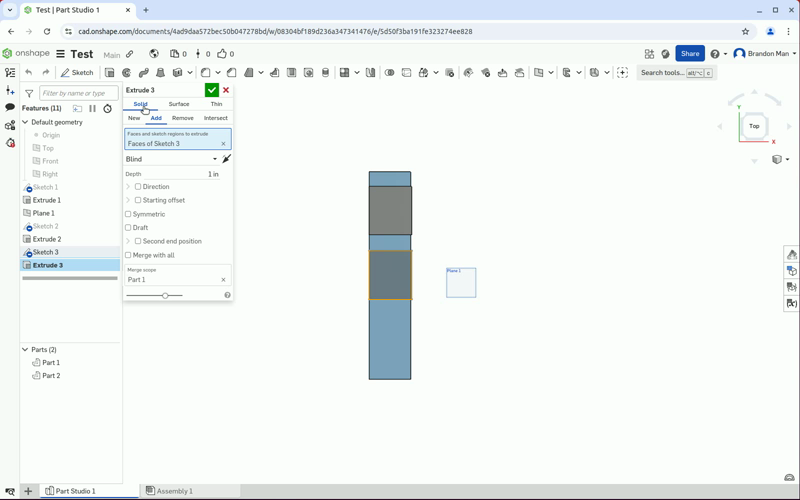
click(143, 106)
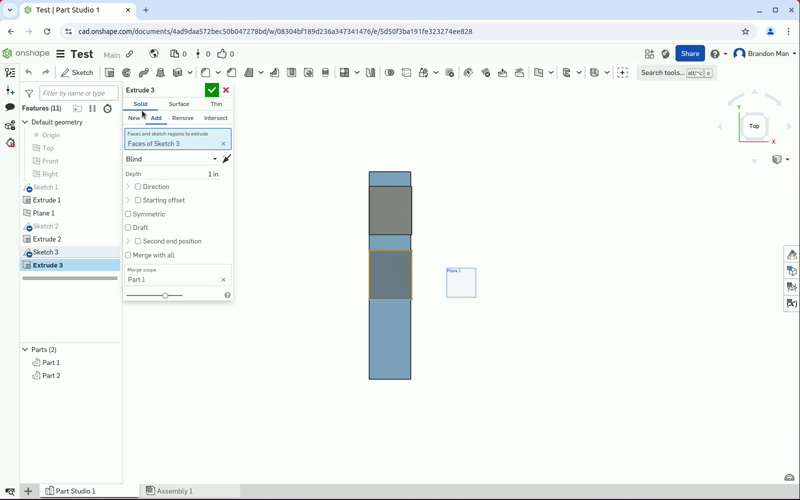
mouse_move(137, 120)
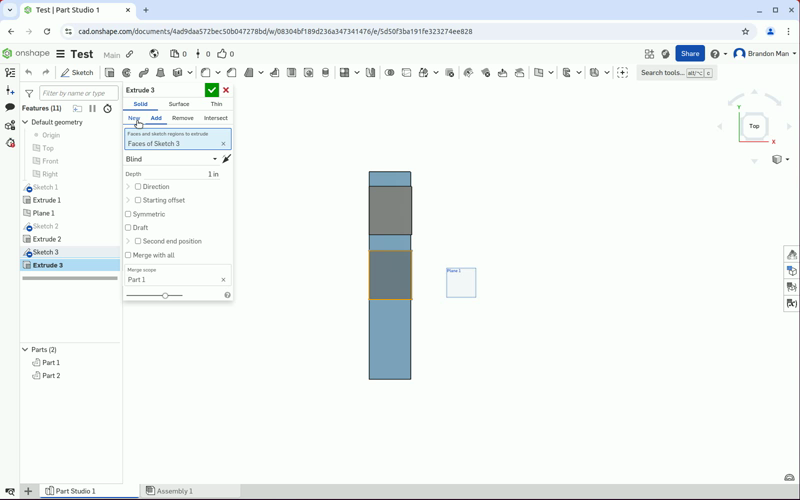
click(137, 120)
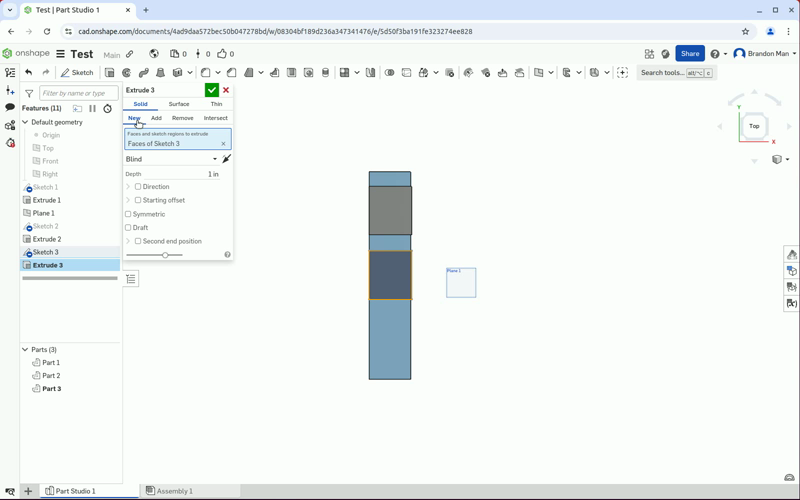
key(tab, 4)
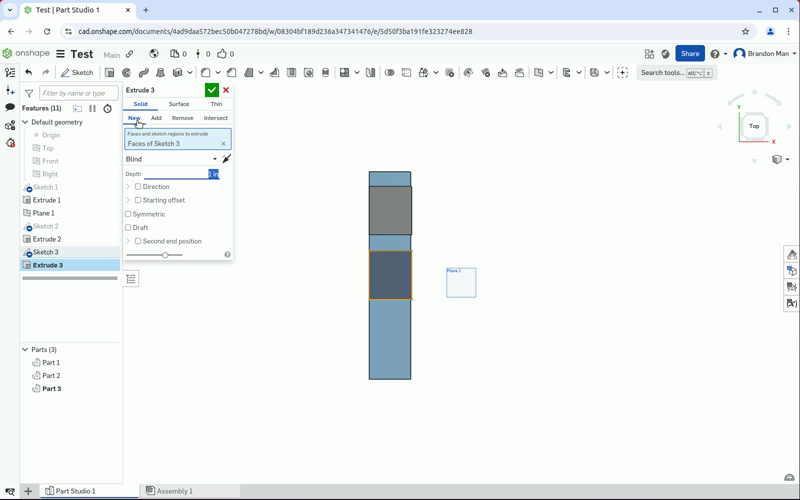
text(6.499)
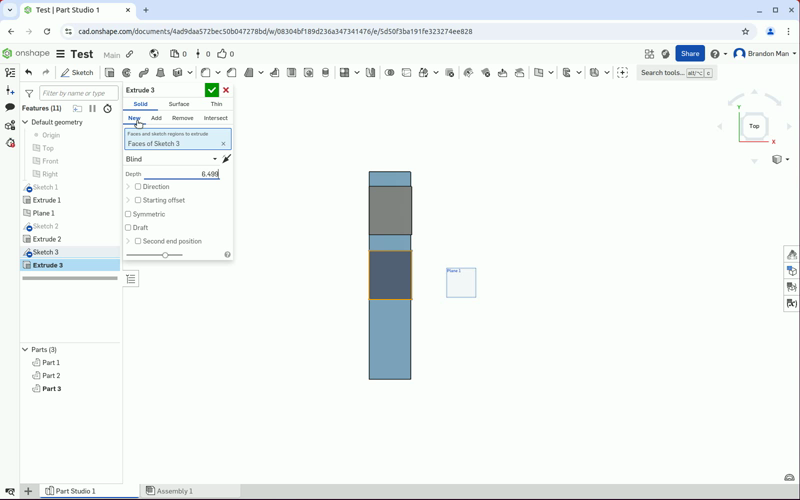
key(enter)
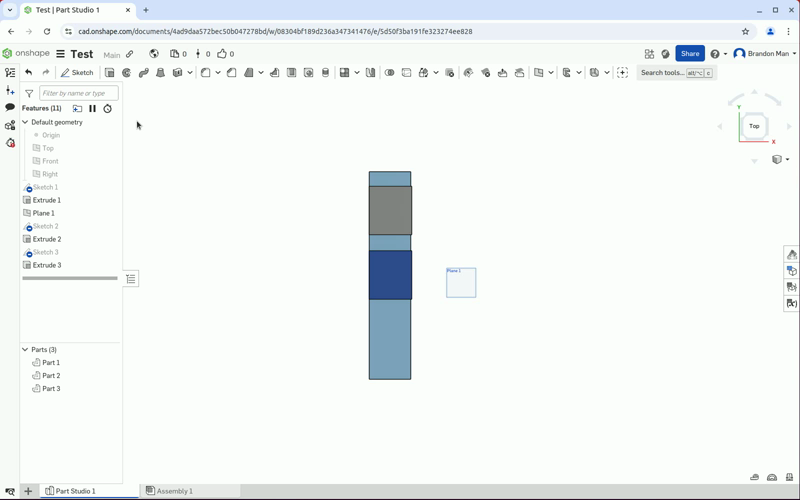
key(shift+h)
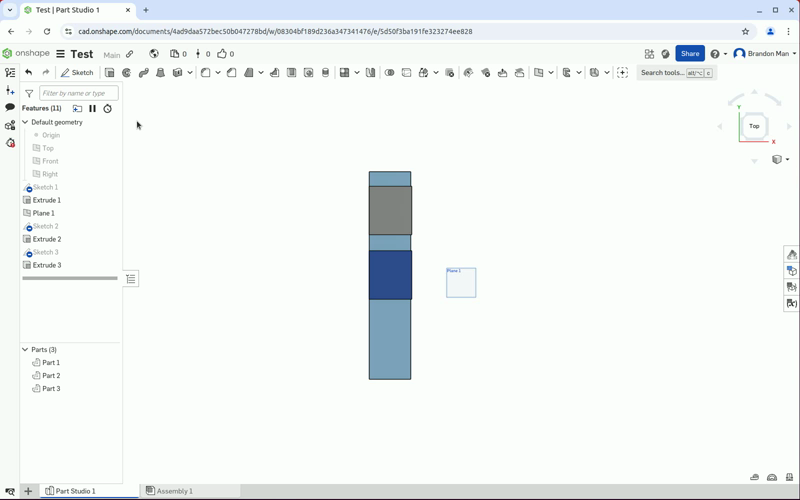
key(shift+h)
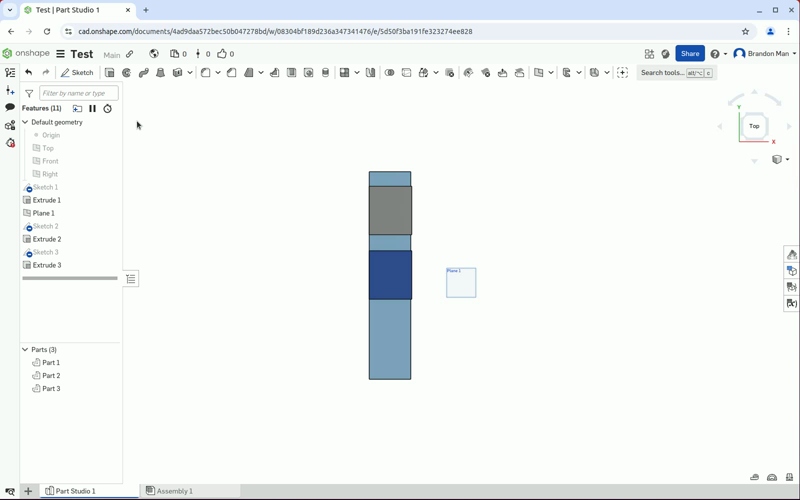
mouse_move(73, 189)
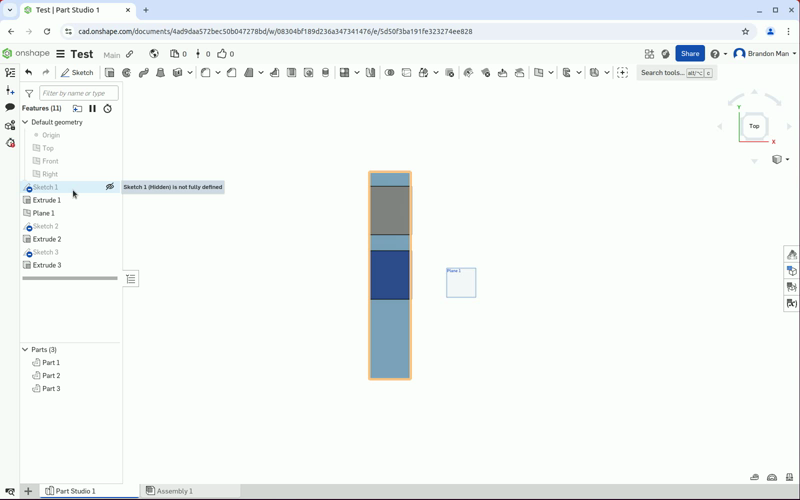
click(73, 189)
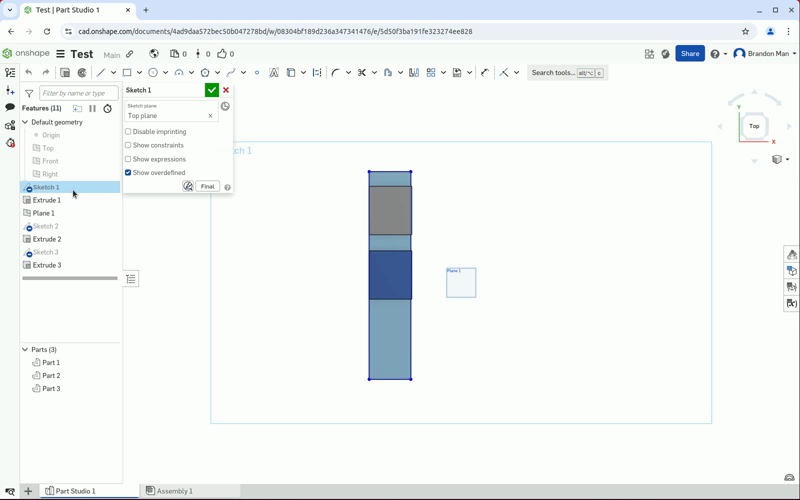
mouse_move(229, 92)
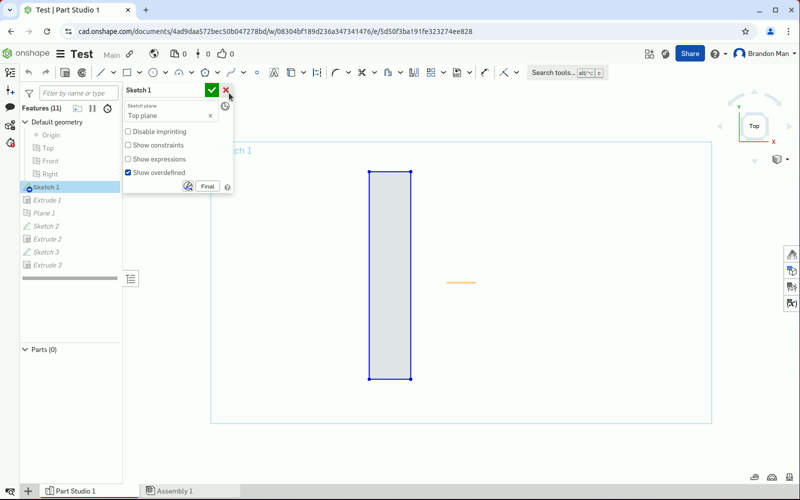
click(229, 92)
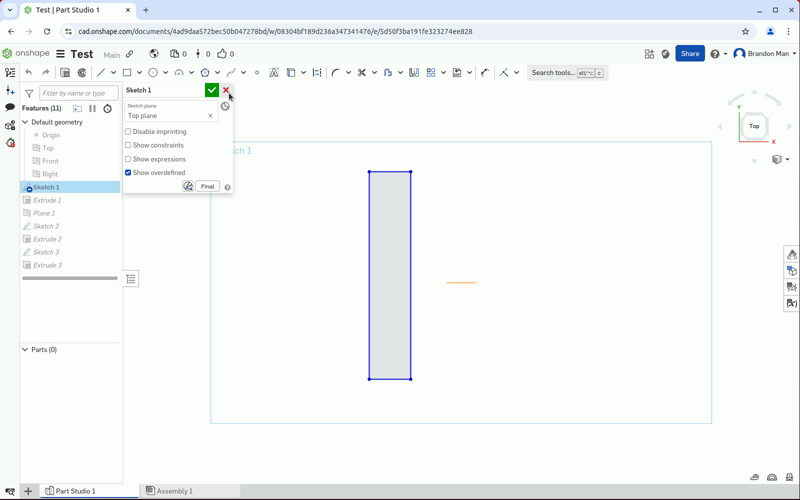
key(shift+s)
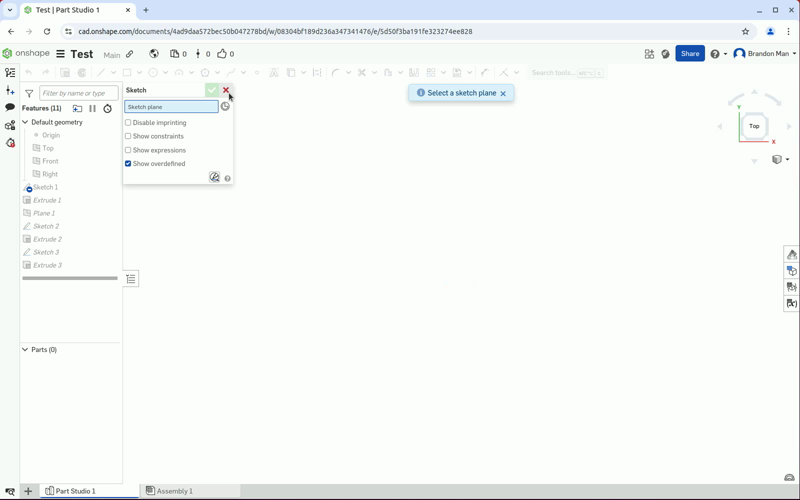
mouse_move(73, 215)
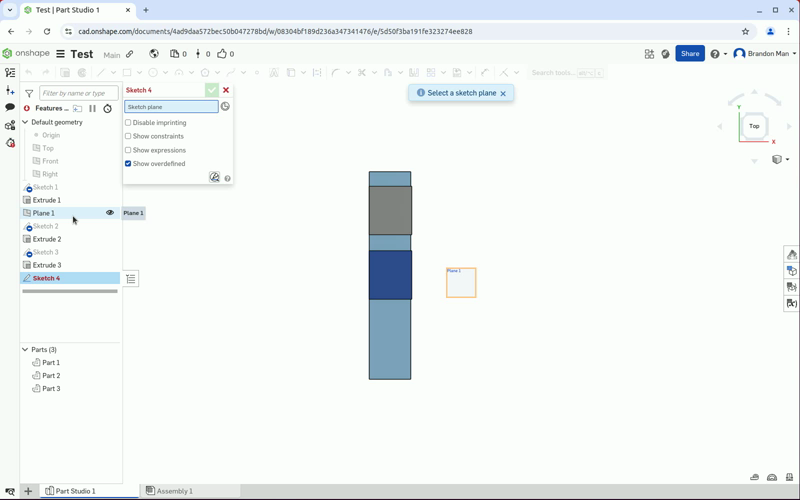
click(73, 215)
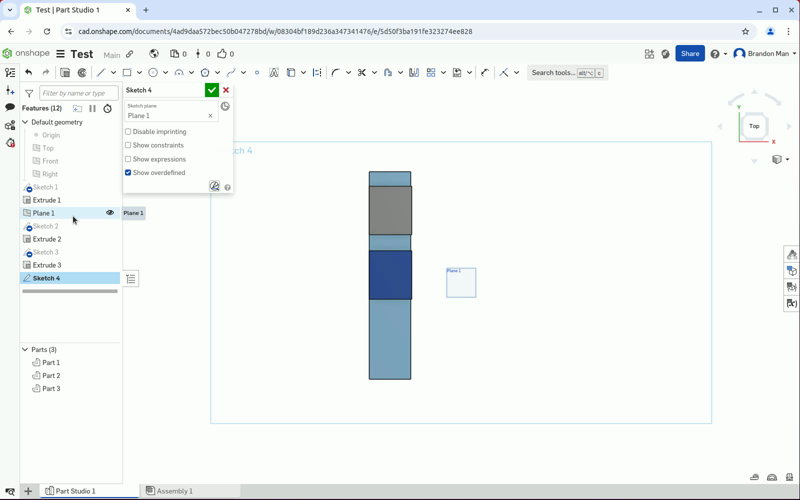
mouse_move(73, 352)
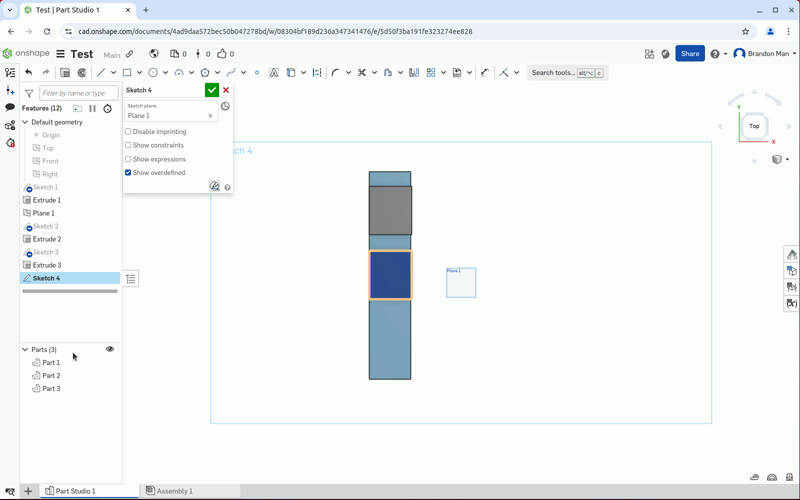
key(y)
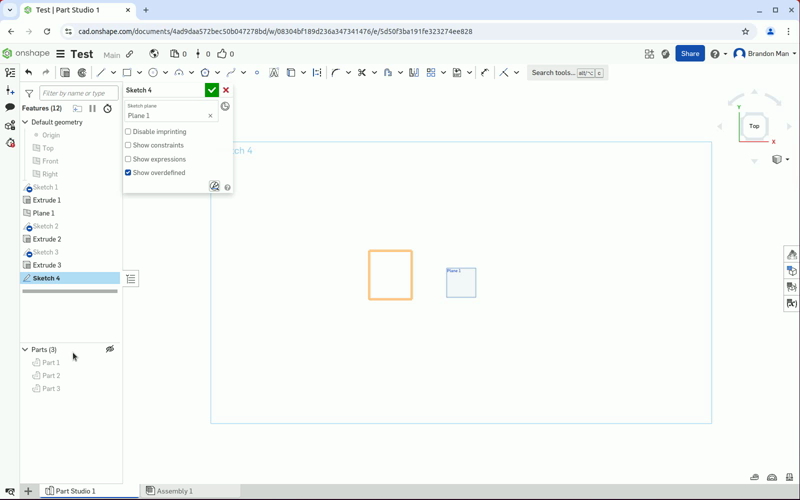
key(l)
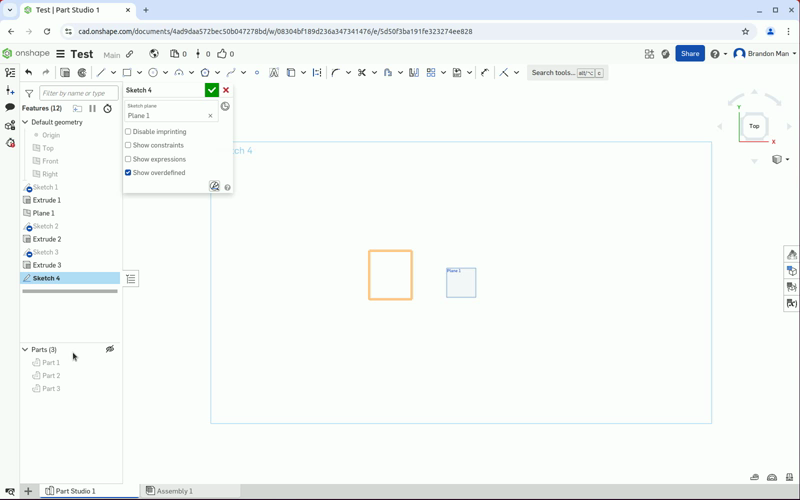
key_down(shift)
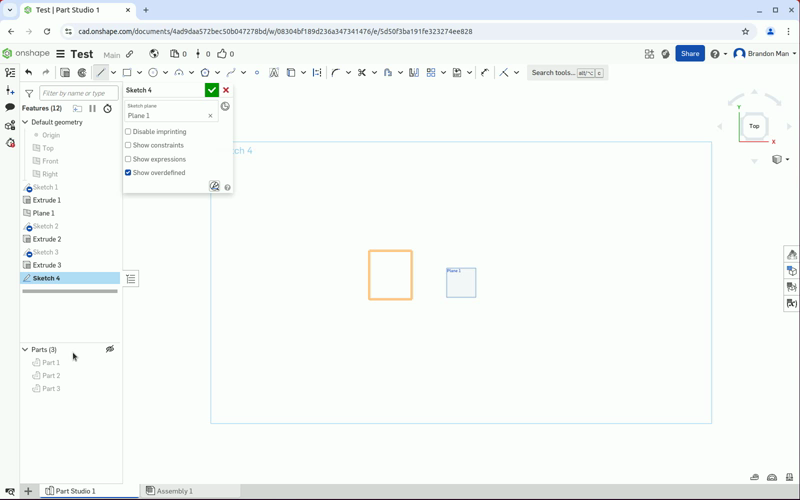
mouse_move(369, 363)
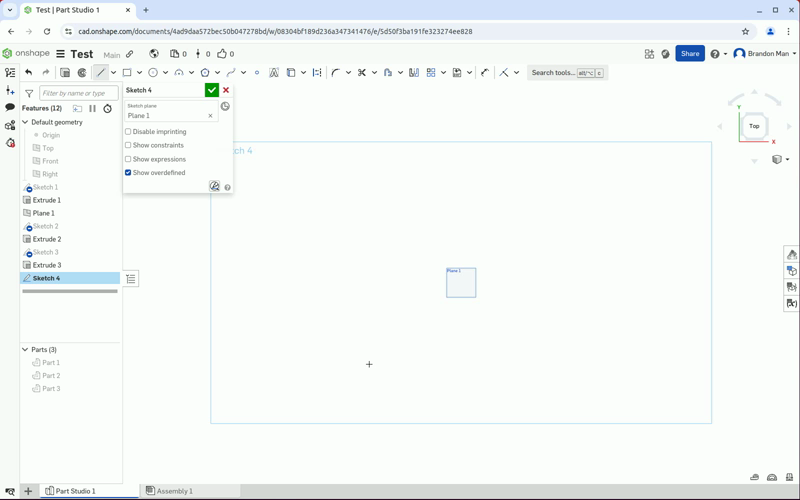
click(369, 363)
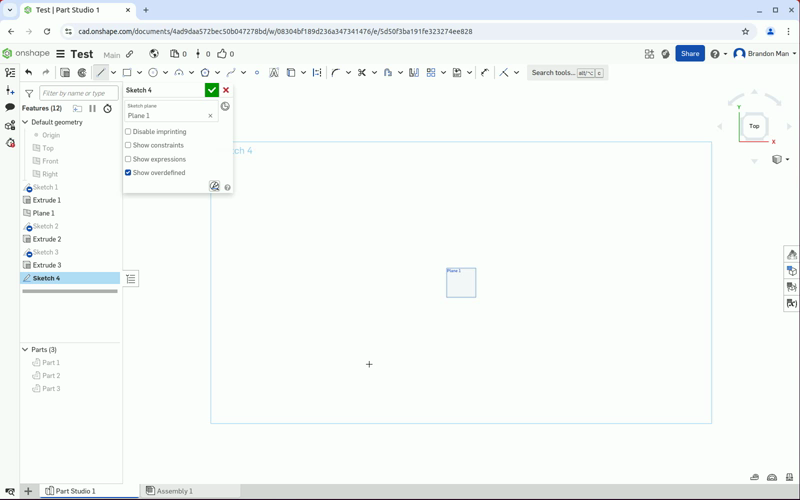
key_up(shift)
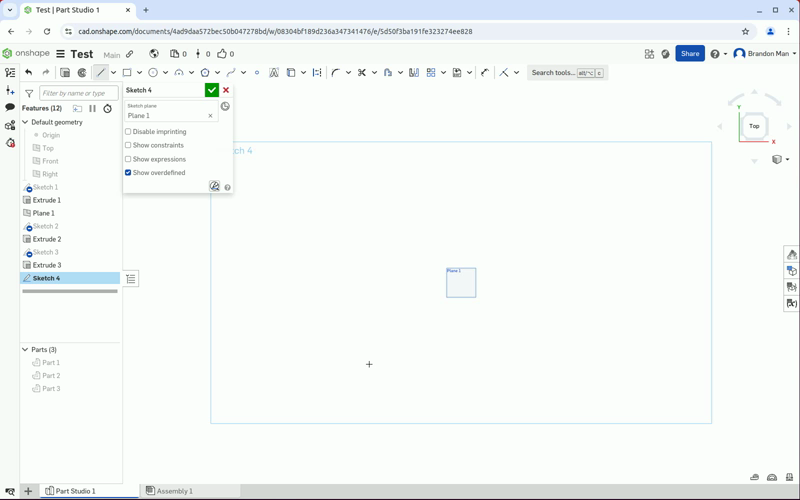
key_down(shift)
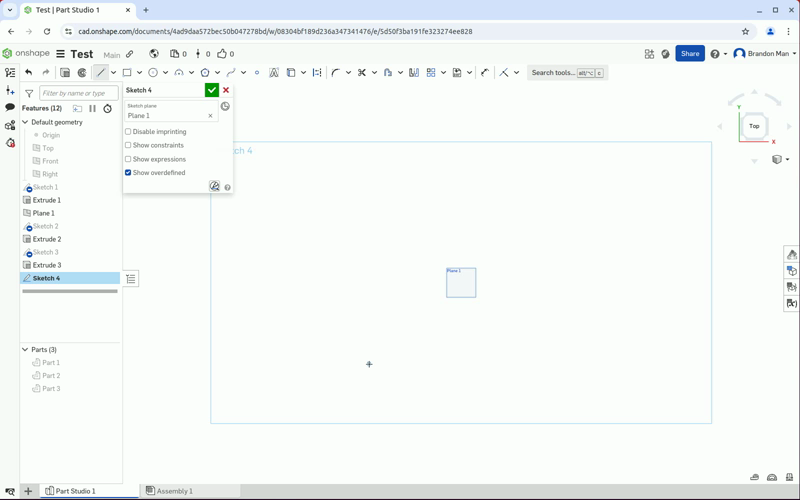
mouse_move(399, 363)
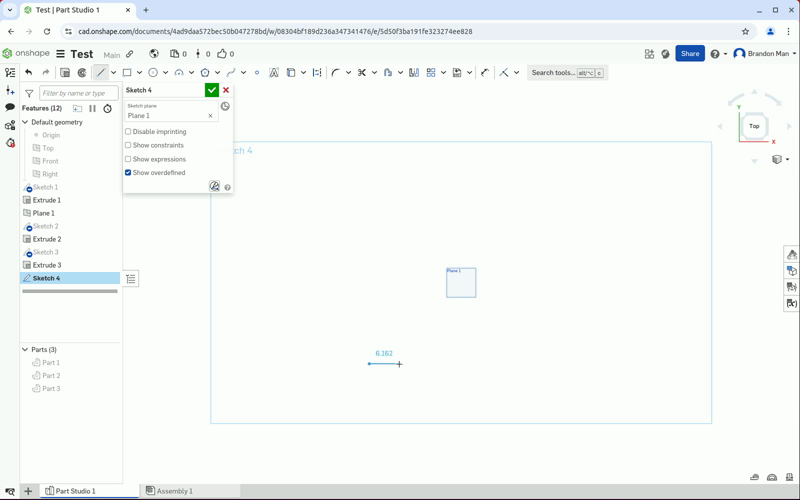
mouse_move(411, 363)
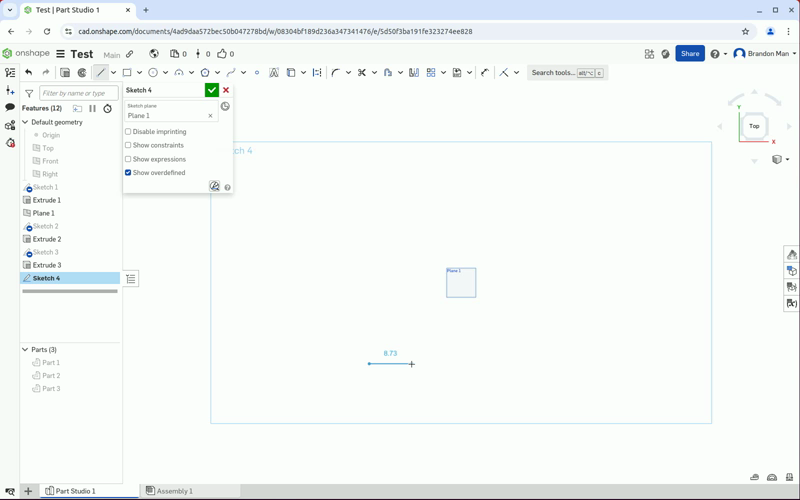
click(411, 363)
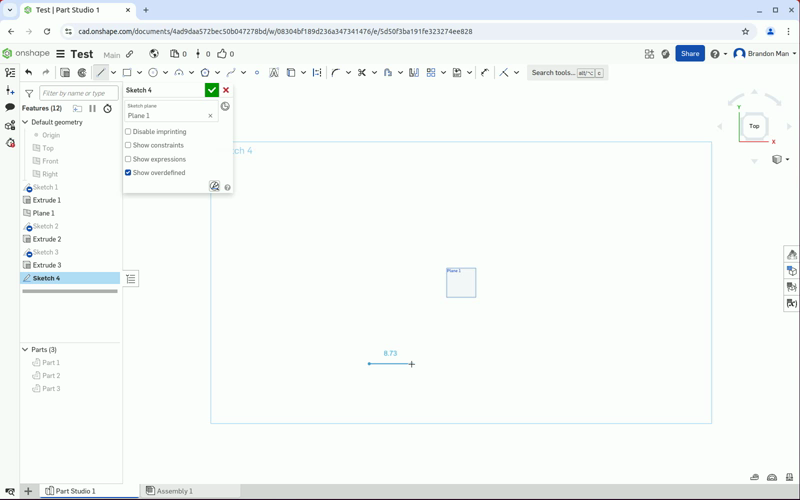
key_up(shift)
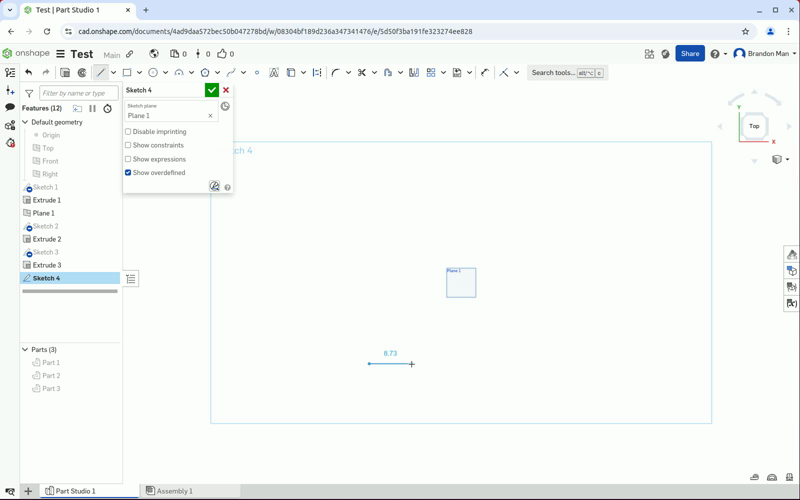
key_down(shift)
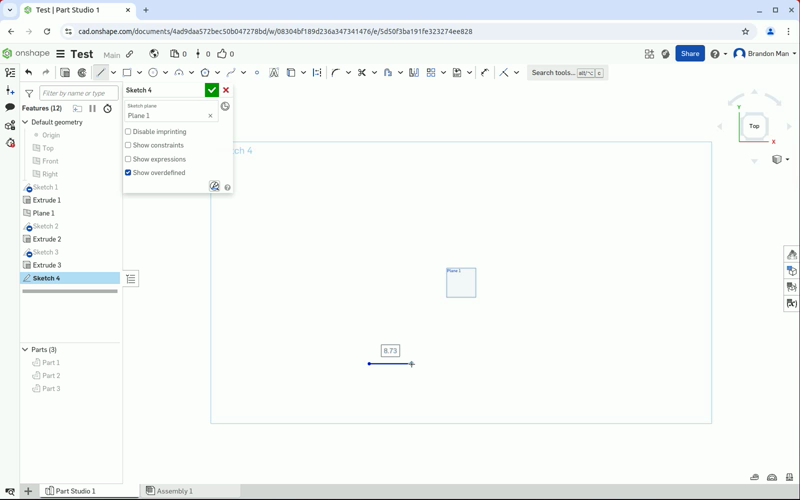
mouse_move(441, 363)
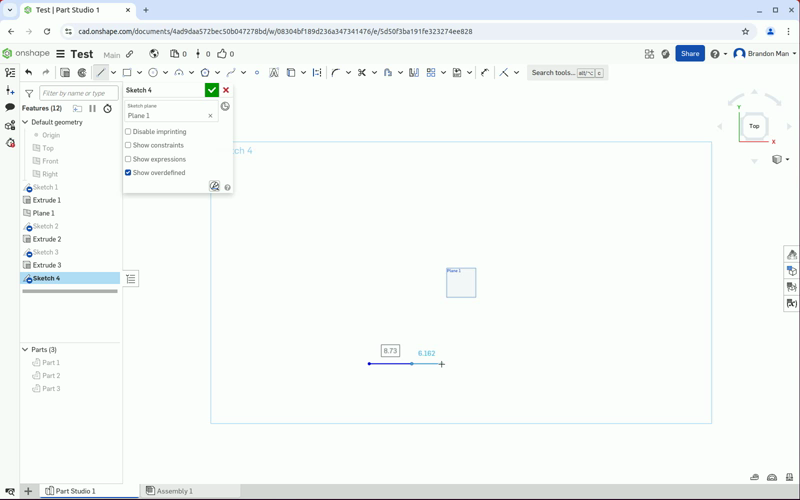
mouse_move(411, 315)
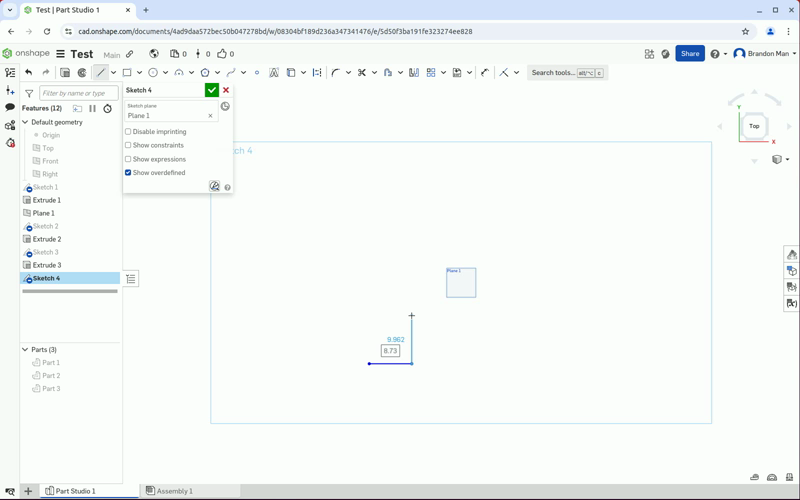
click(411, 315)
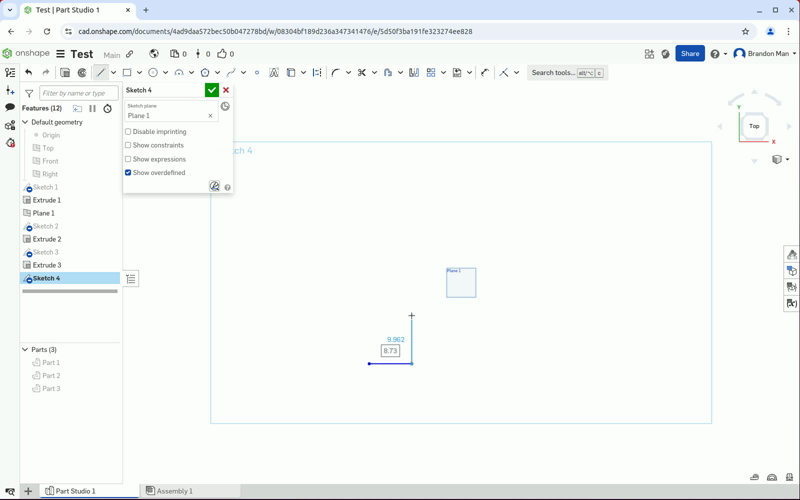
key_up(shift)
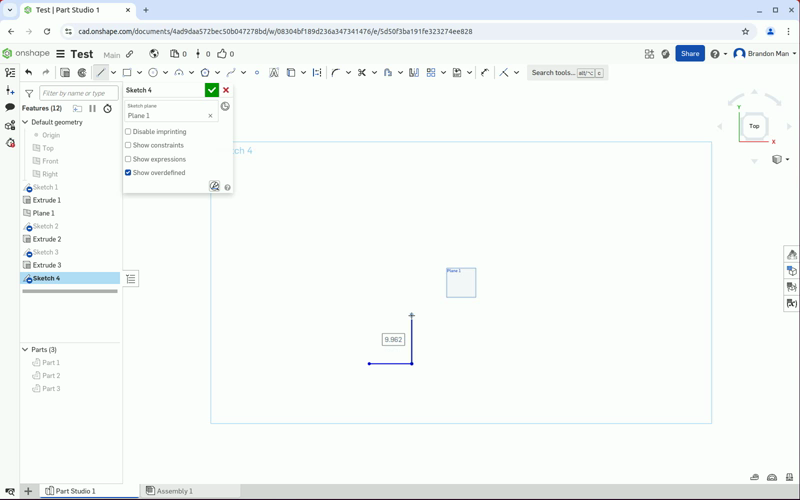
key_down(shift)
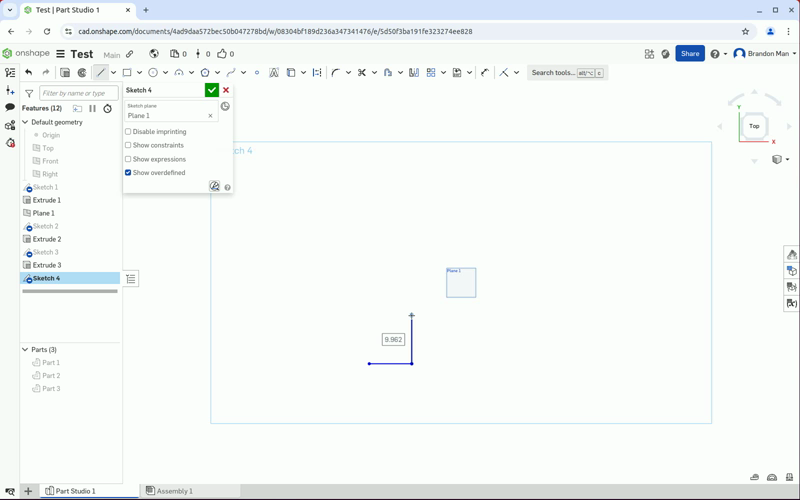
mouse_move(441, 315)
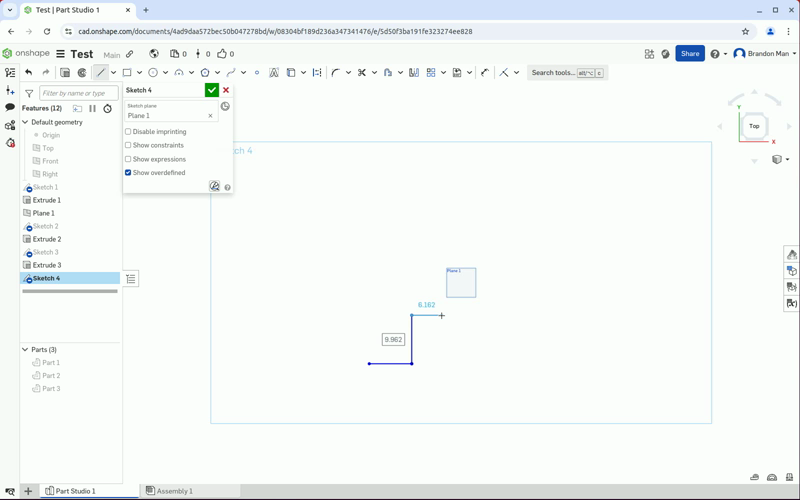
mouse_move(369, 315)
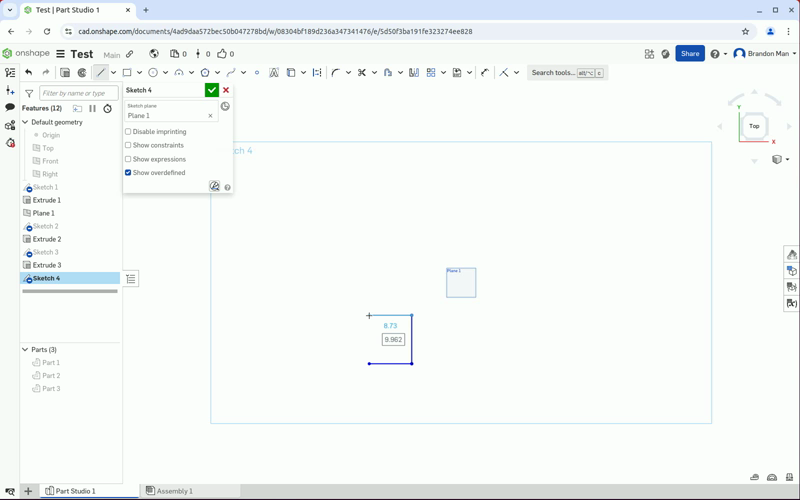
click(369, 315)
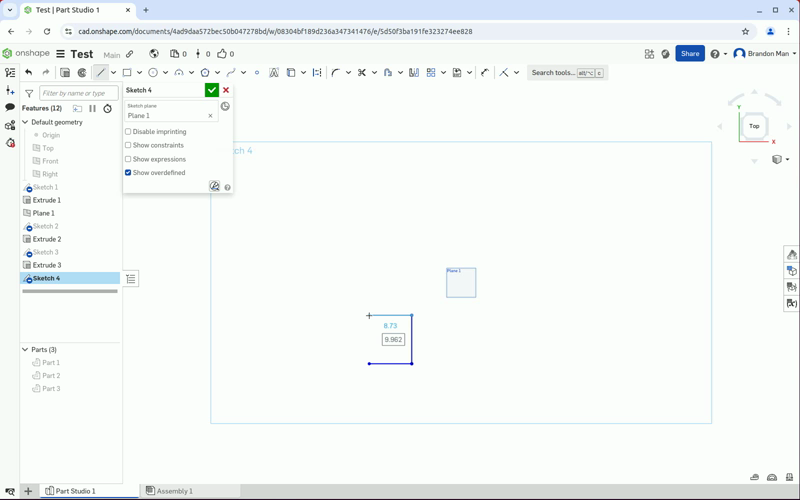
key_up(shift)
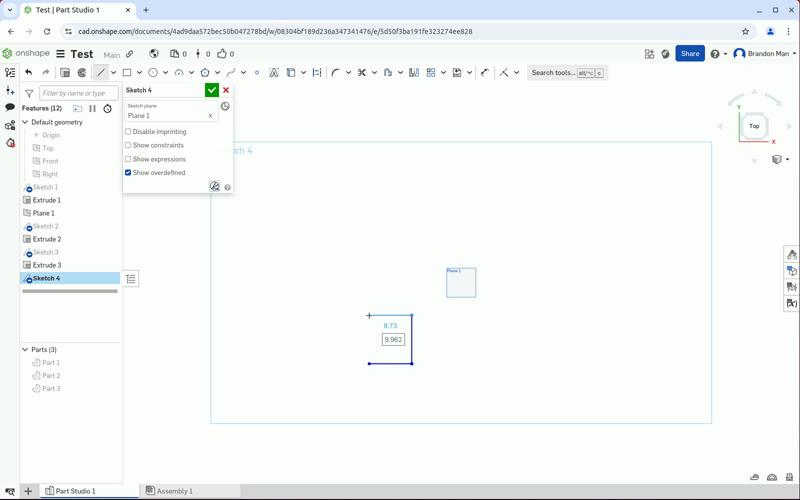
mouse_move(399, 315)
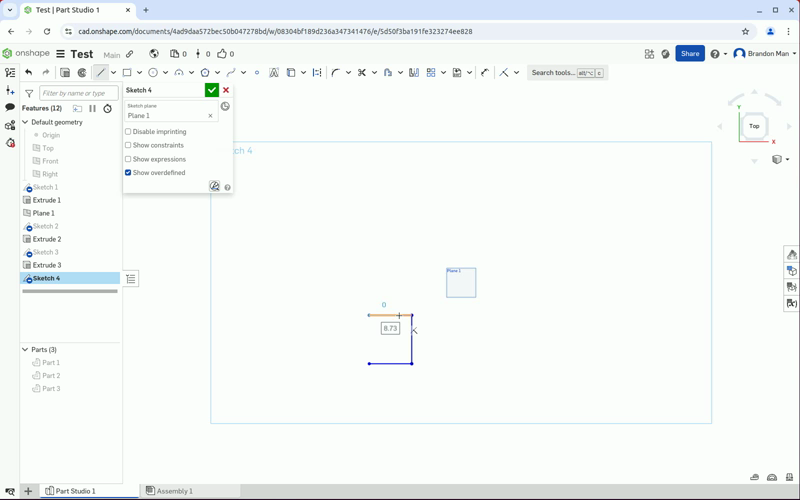
key_down(shift)
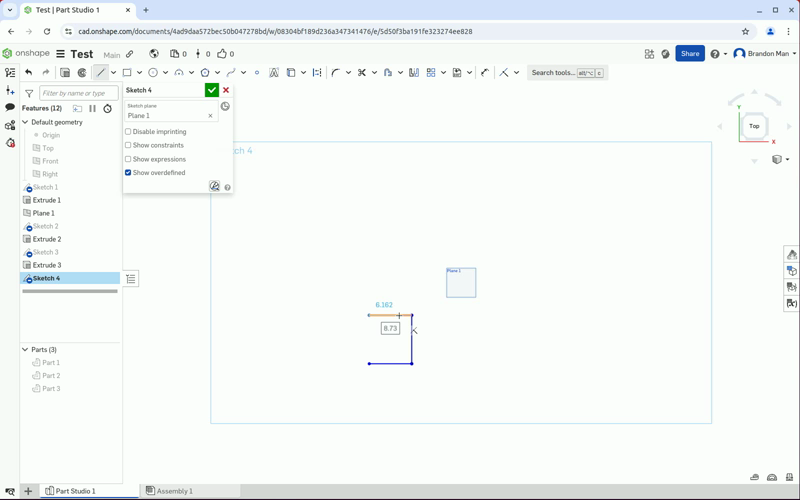
mouse_move(369, 363)
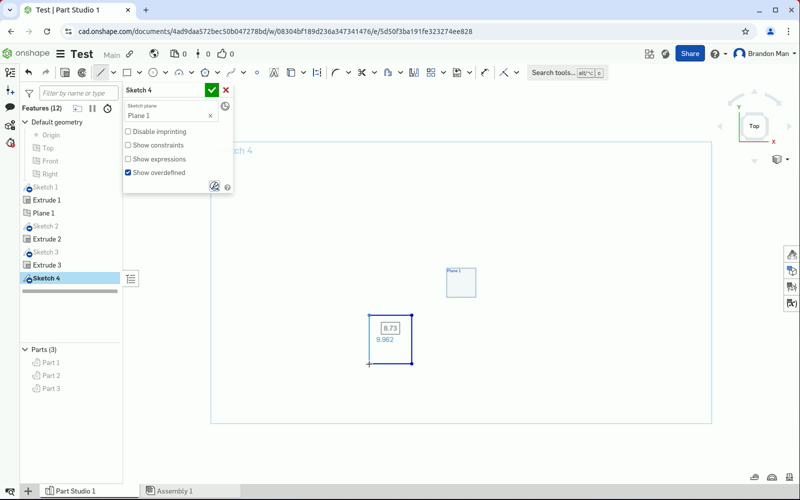
key_up(shift)
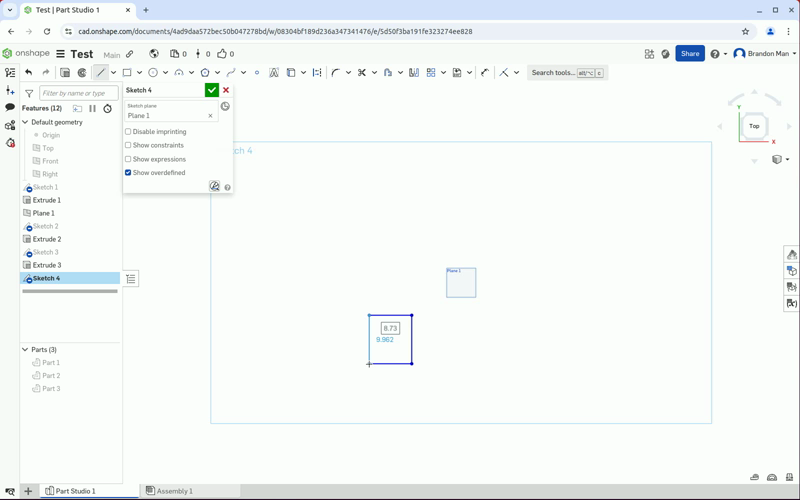
click(369, 363)
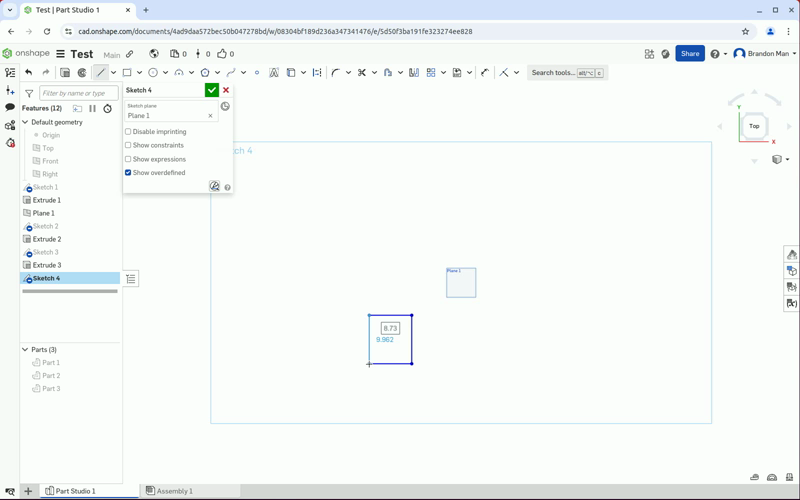
key(esc)
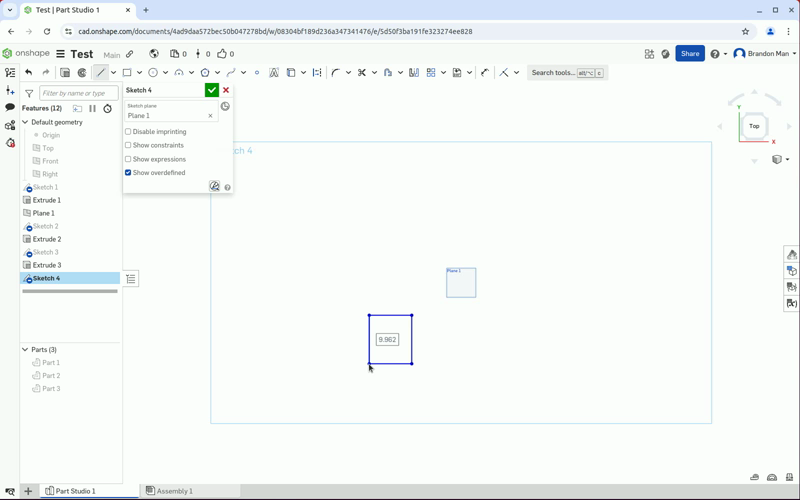
mouse_move(374, 344)
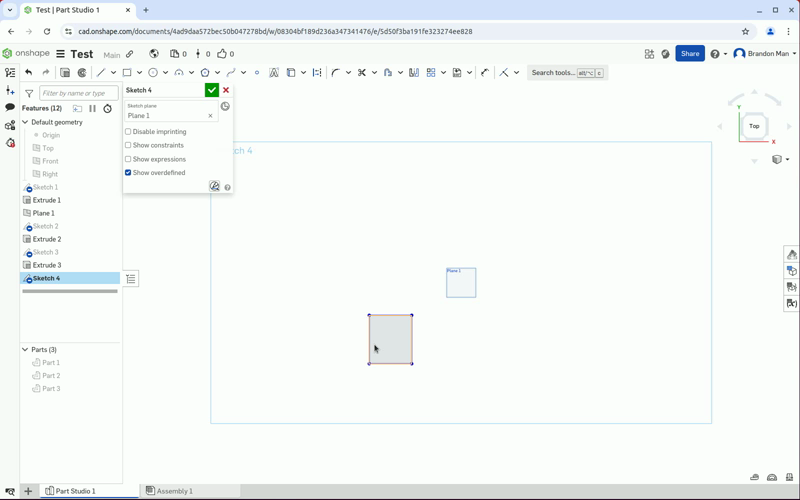
click(374, 344)
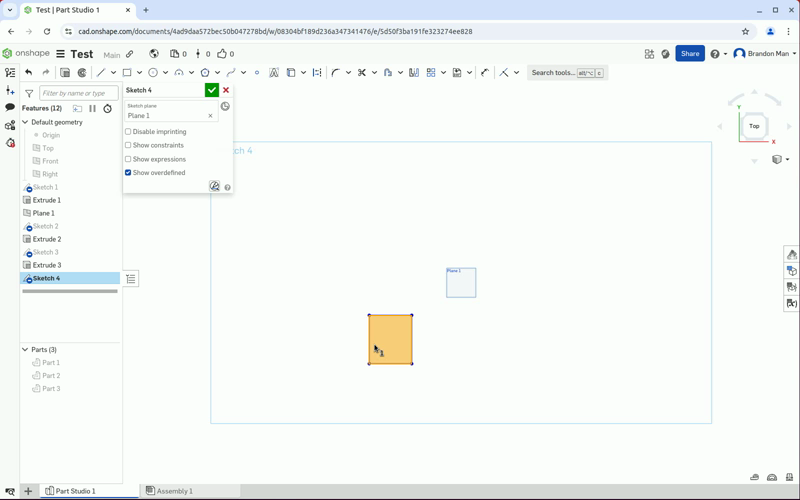
mouse_move(73, 352)
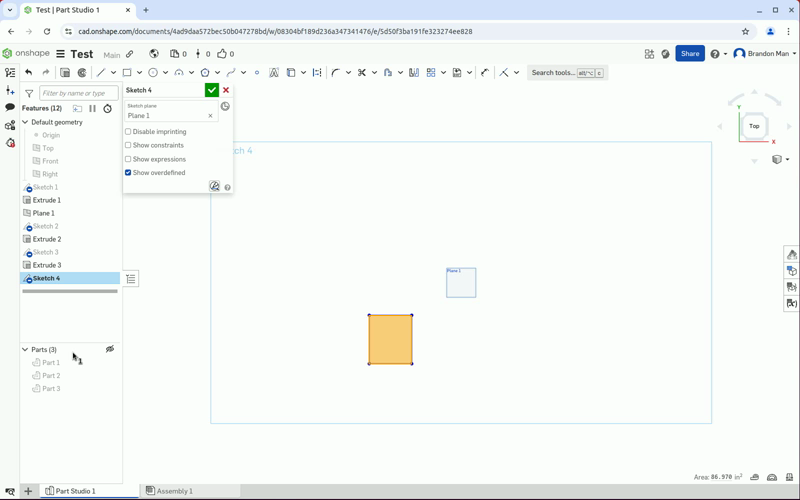
key(shift+y)
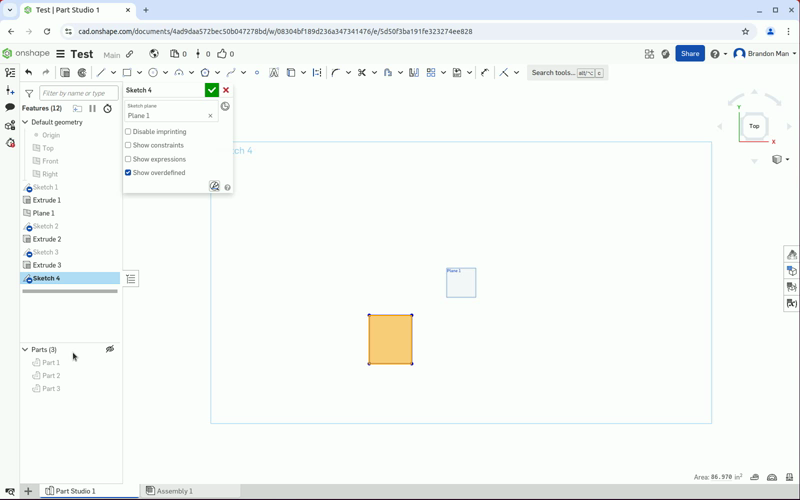
key(shift+e)
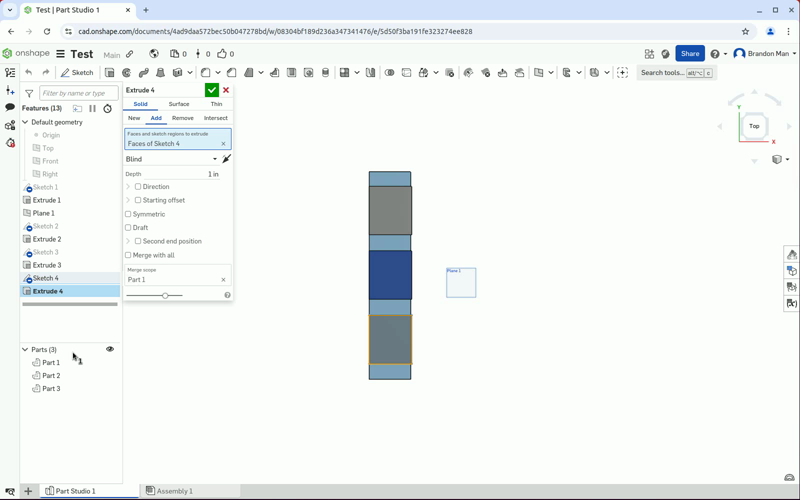
mouse_move(143, 106)
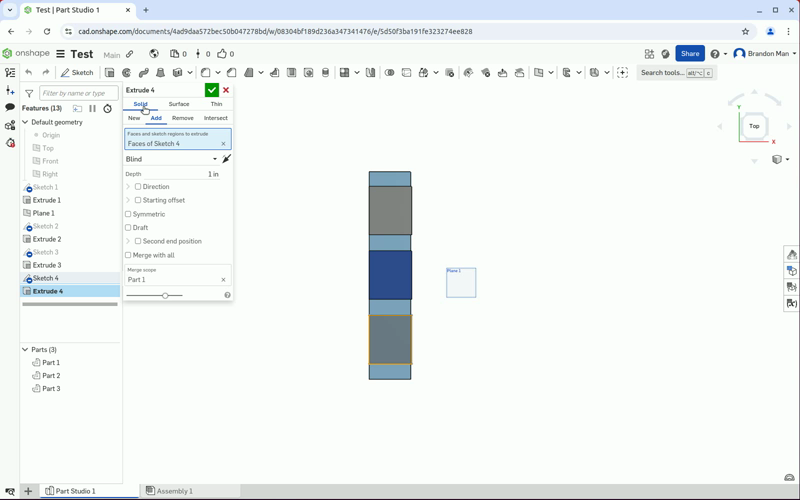
click(143, 106)
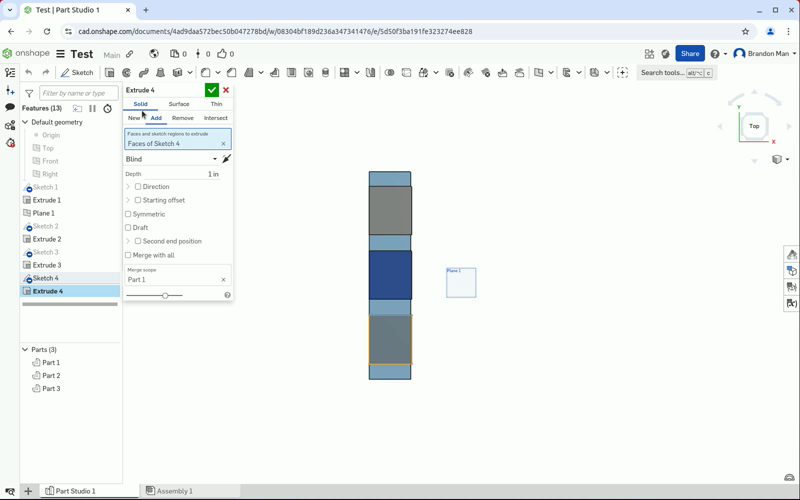
mouse_move(137, 120)
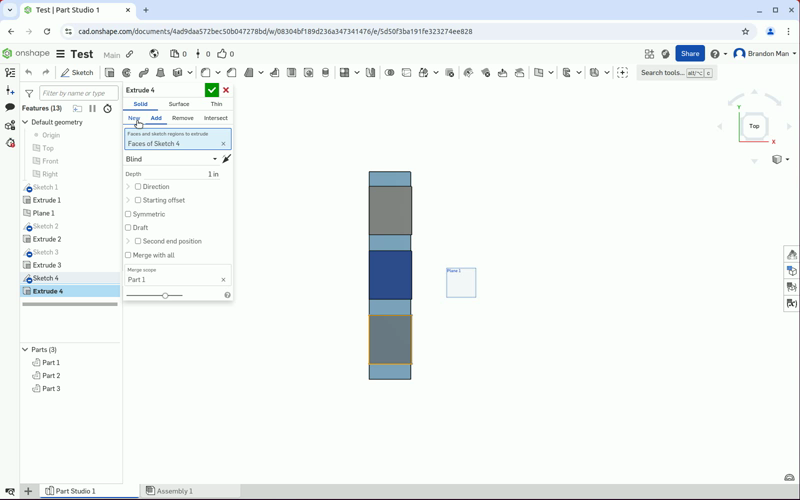
click(137, 120)
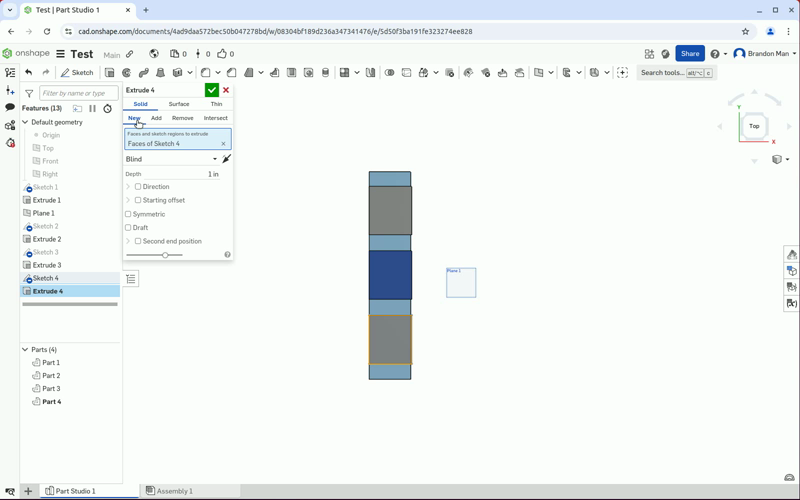
key(tab, 4)
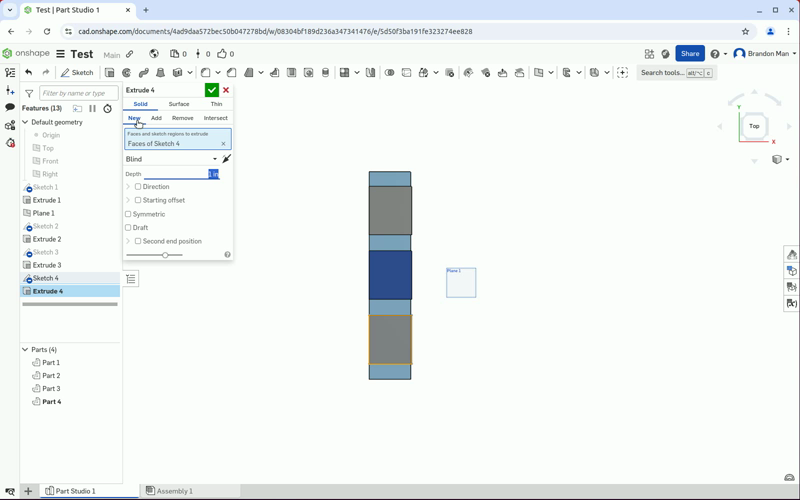
text(6.499)
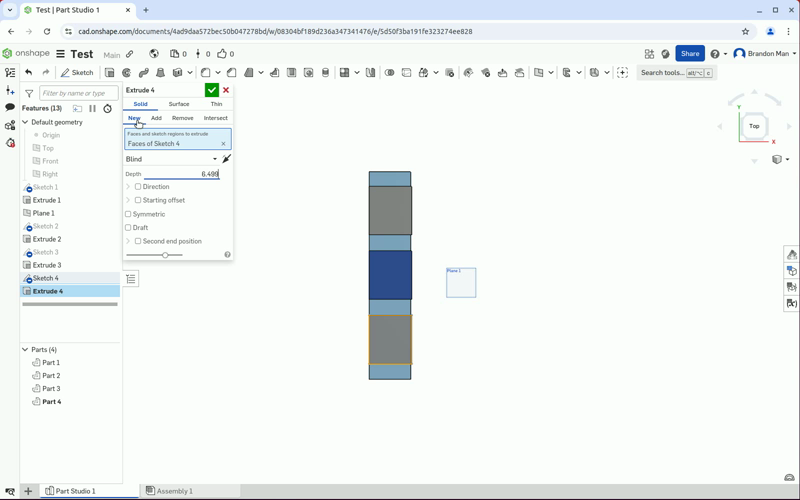
key(enter)
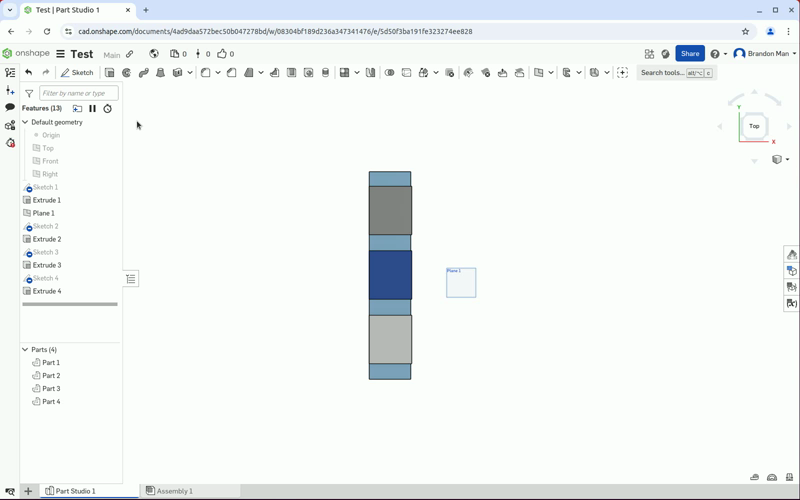
key(shift+h)
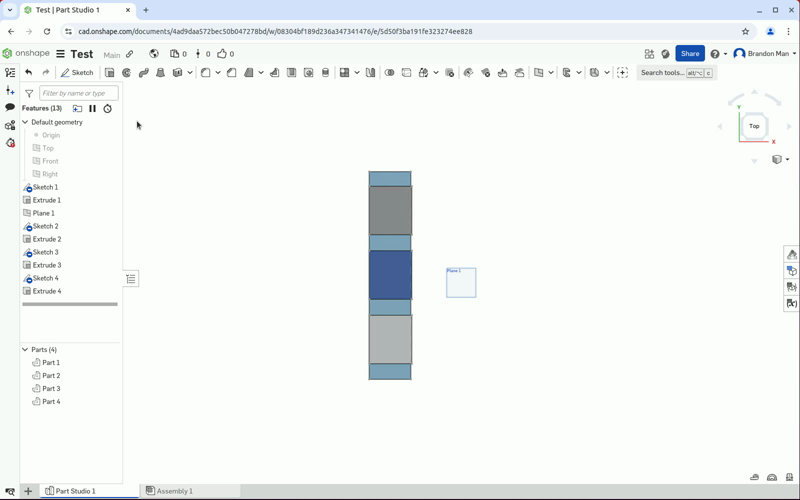
key(shift+h)
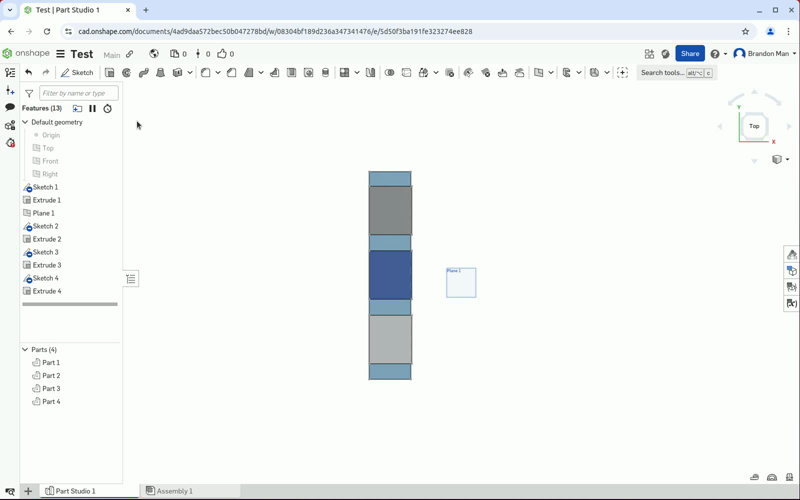
key(shift+7)
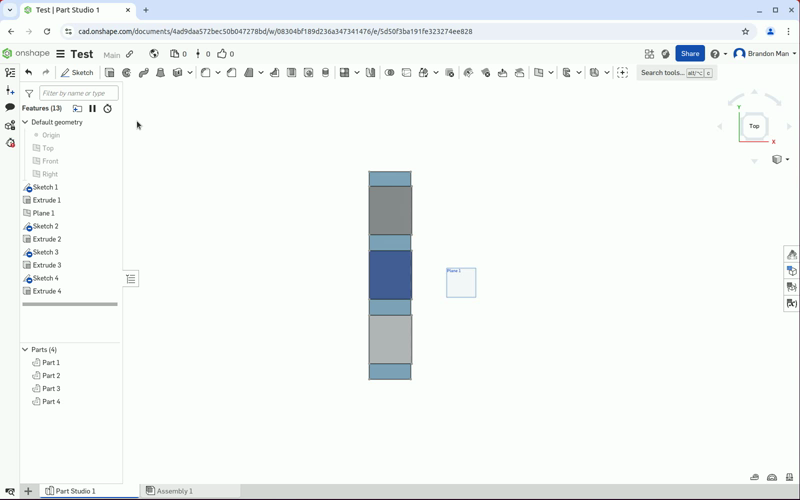
key(up, 3)
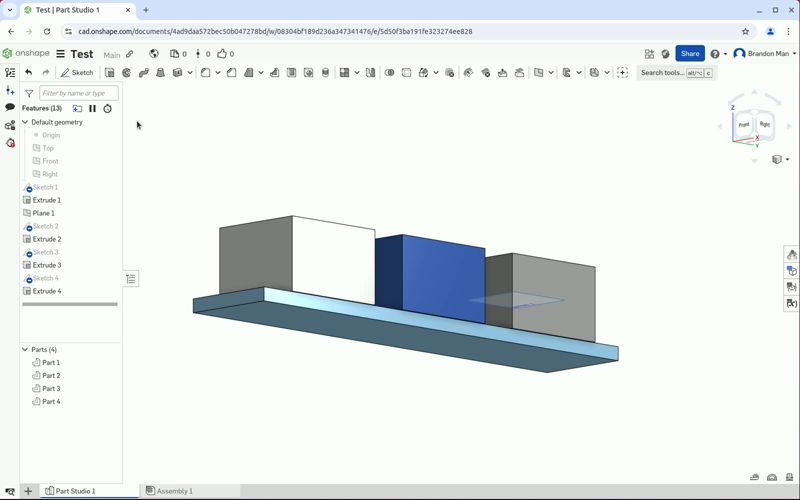
key(left, 3)
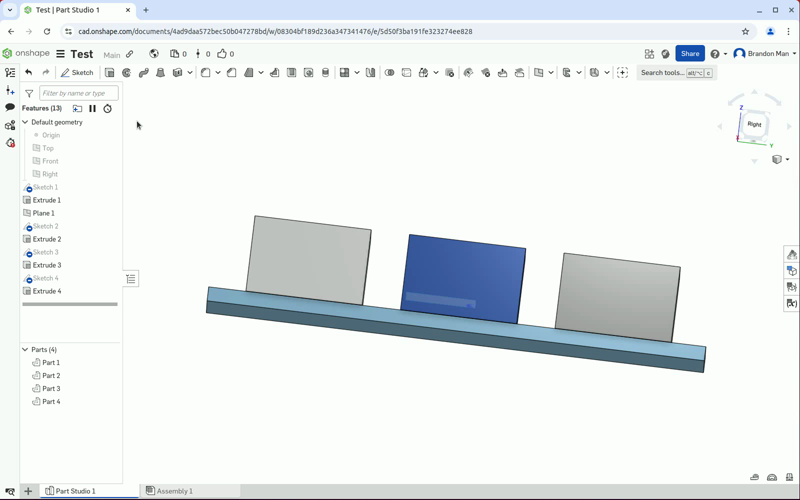
key(right, 3)
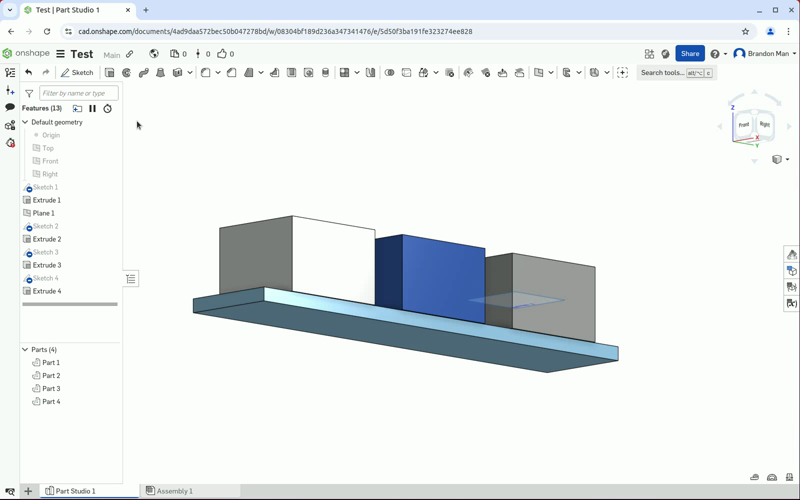
key(down, 3)
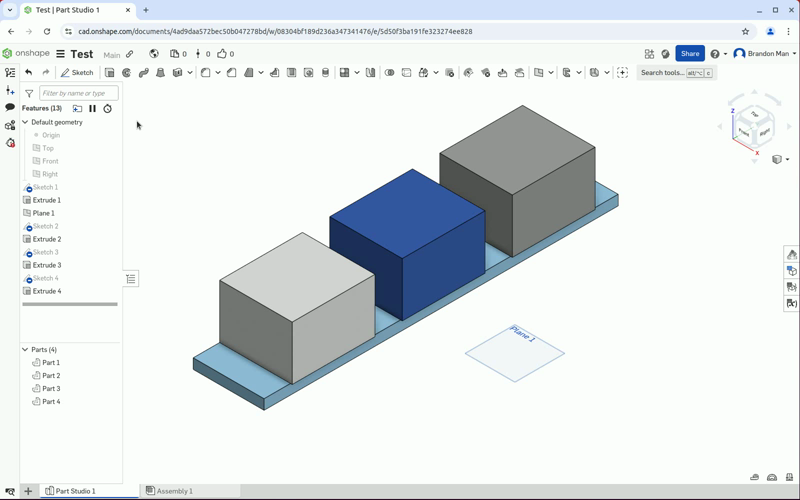
mouse_move(73, 189)
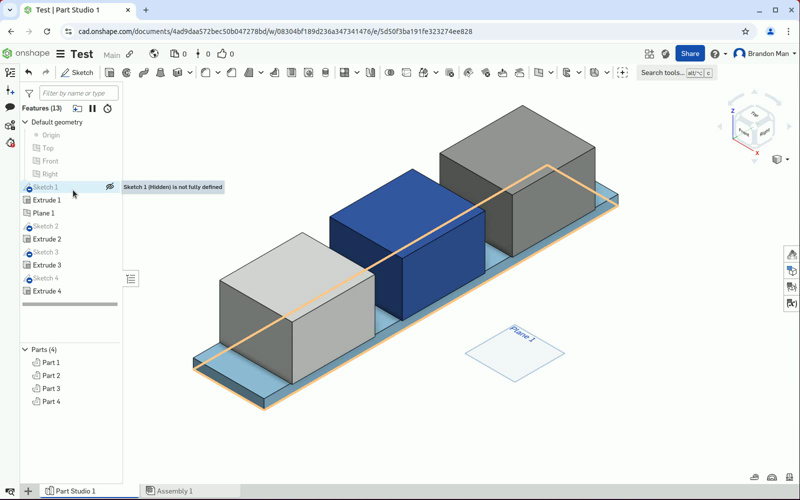
click(73, 189)